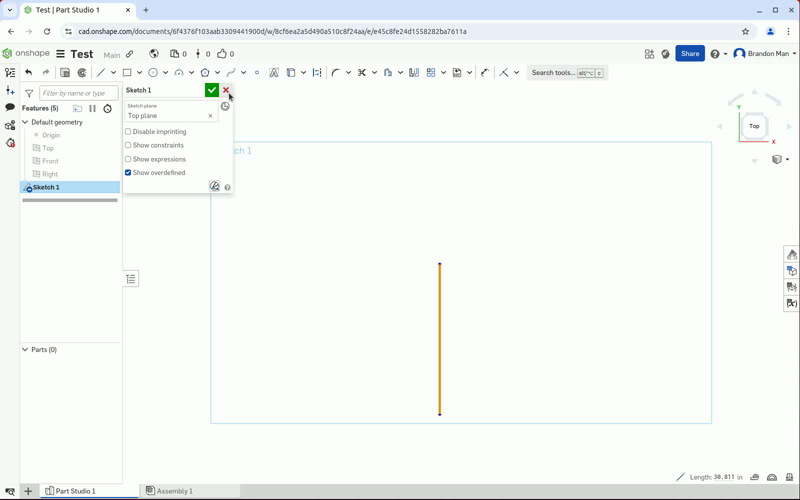
key(shift+h)
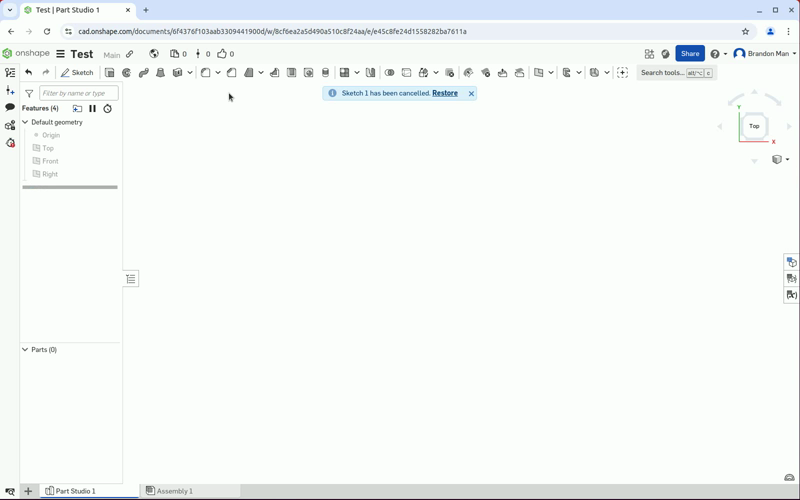
mouse_move(73, 352)
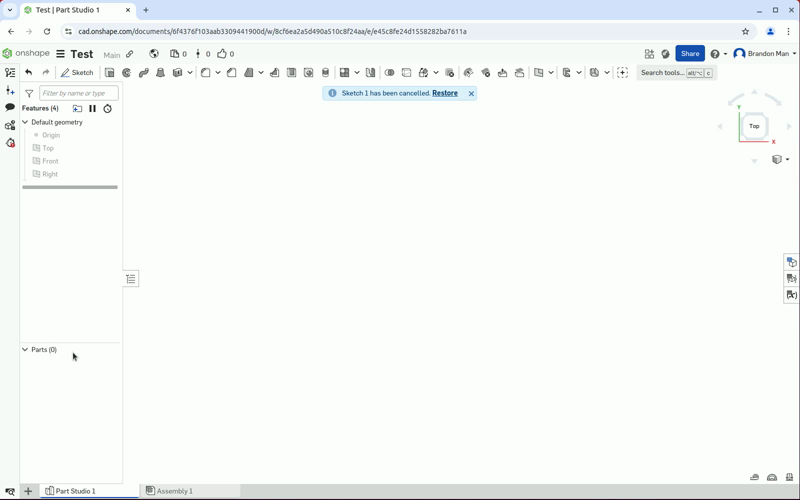
key(y)
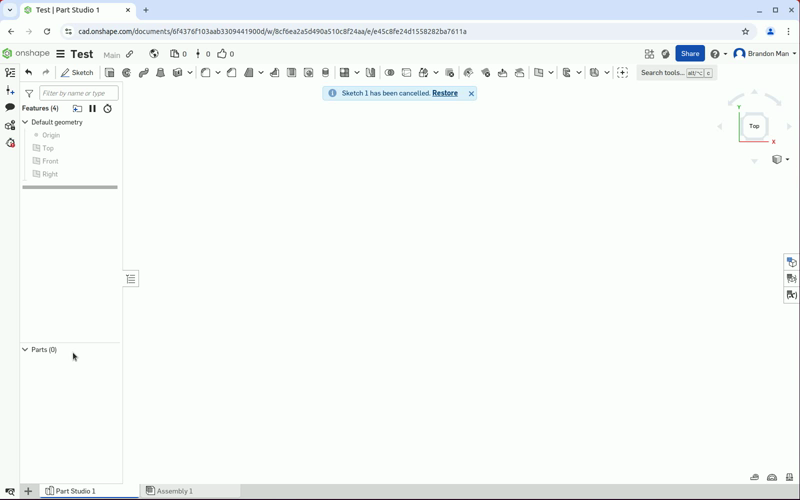
key(shift+p)
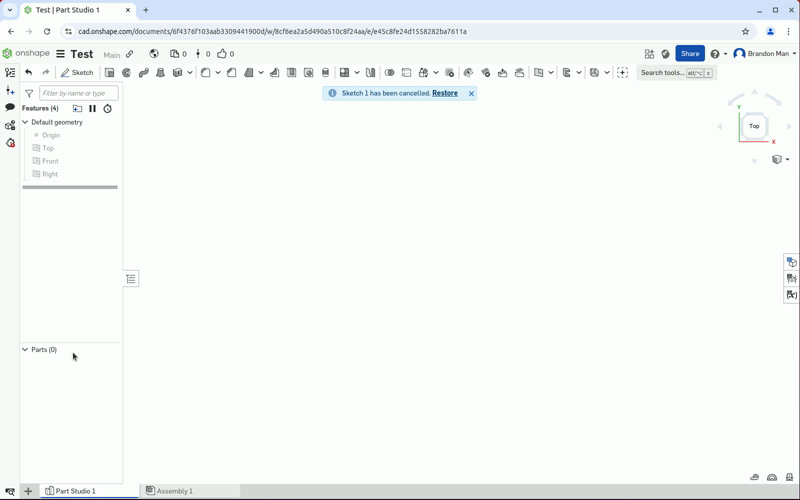
key(space)
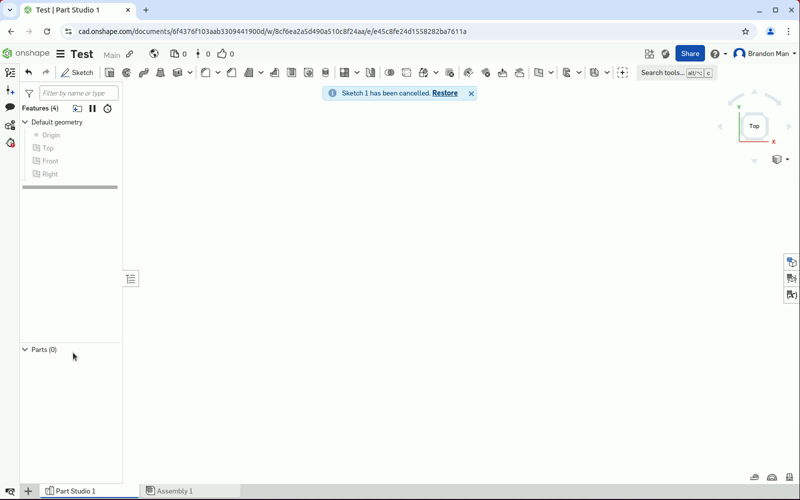
key_down(shift)
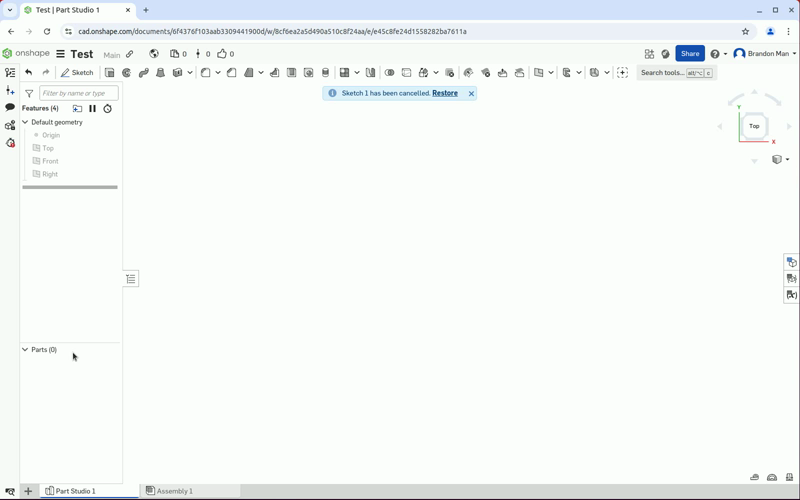
key(up)
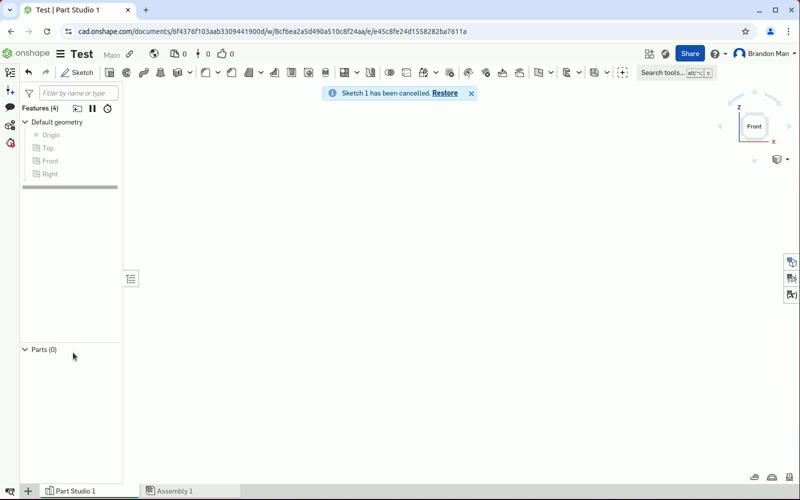
key_up(shift)
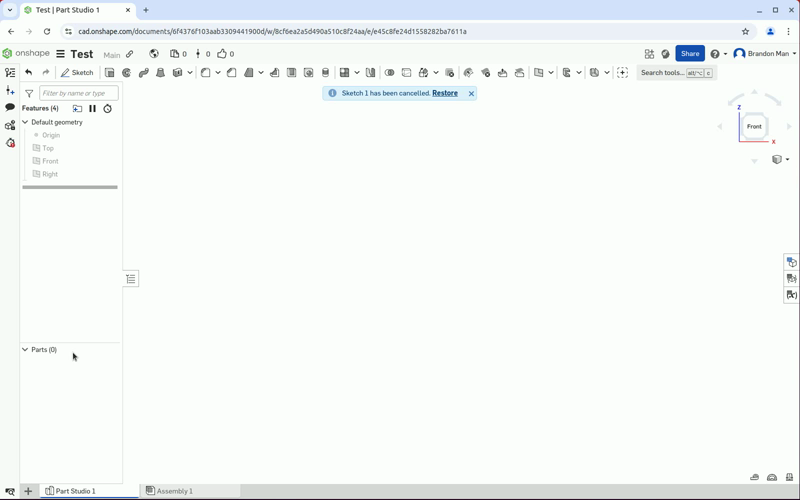
key(space)
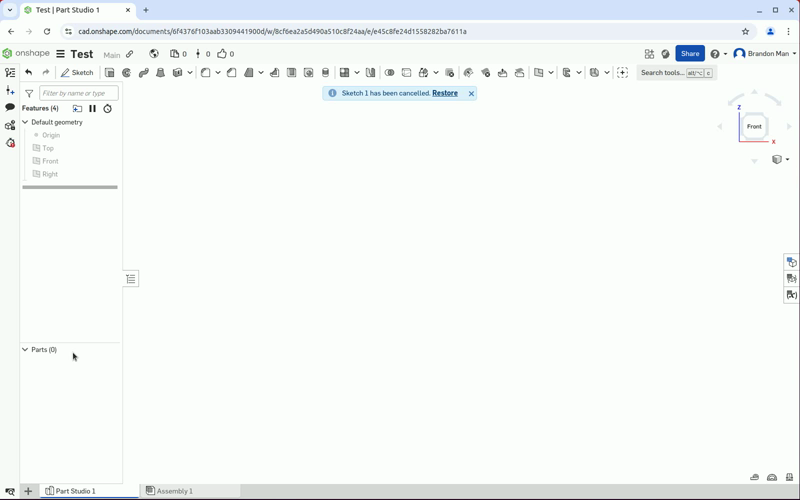
key_down(shift)
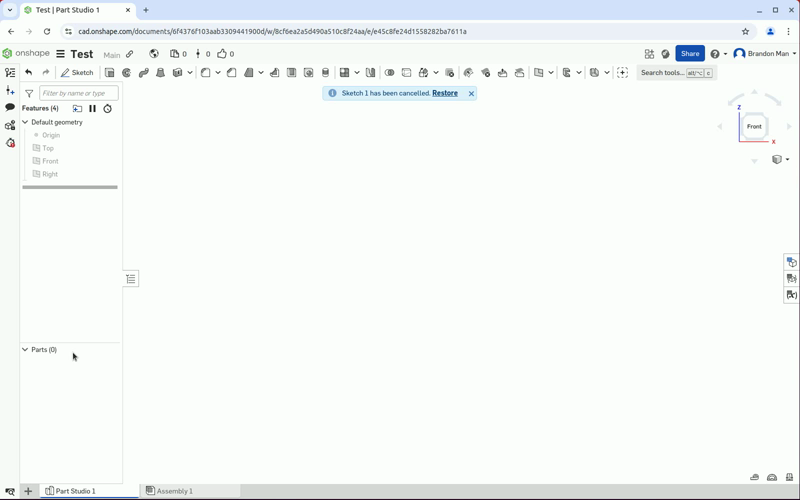
key(left)
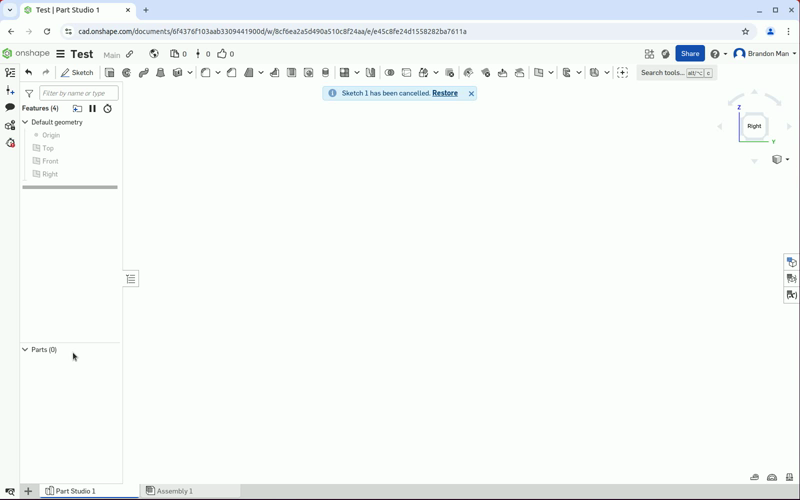
key_up(shift)
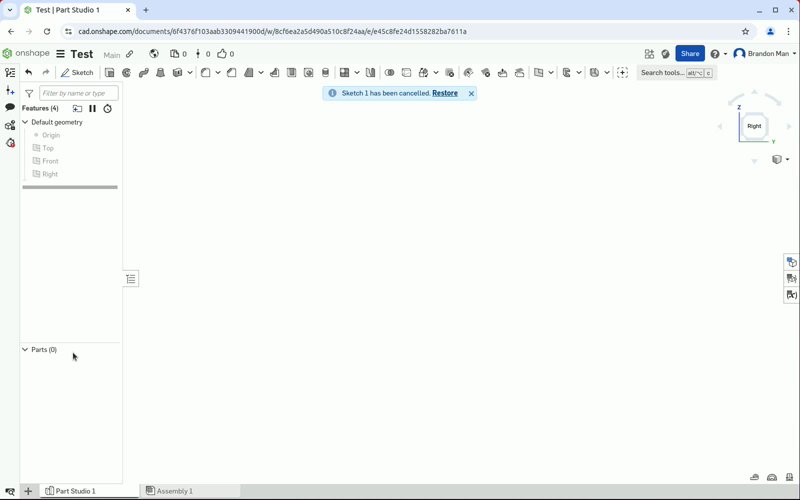
mouse_move(73, 352)
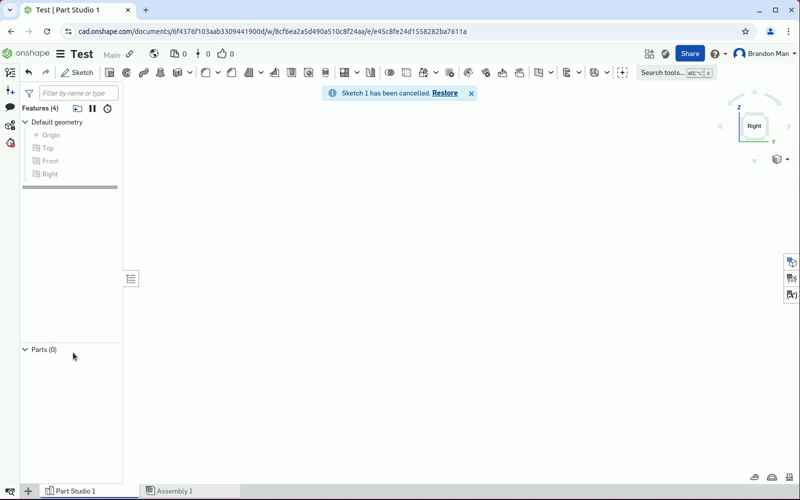
key(shift+y)
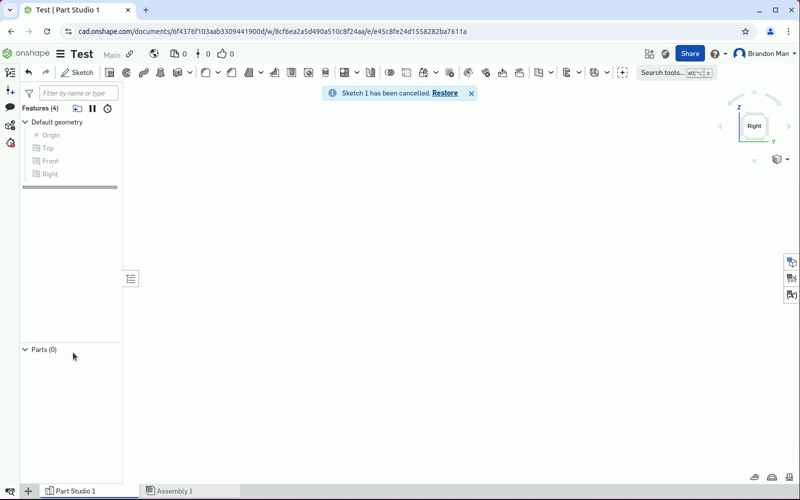
key(shift+s)
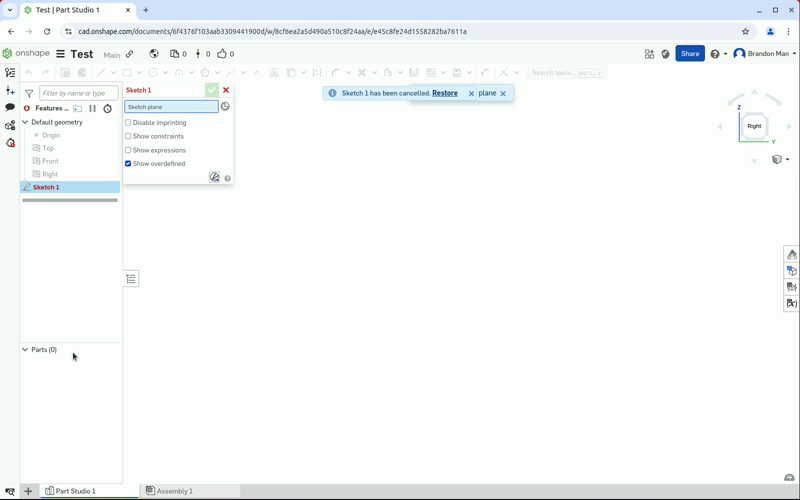
mouse_move(73, 176)
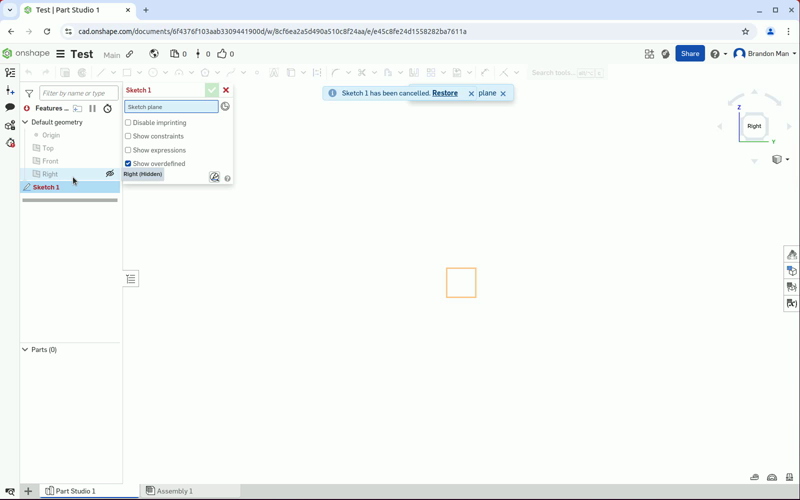
click(73, 176)
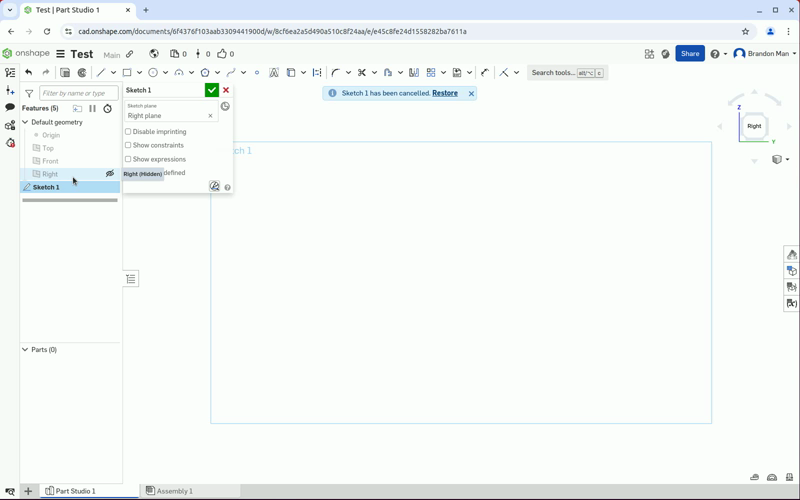
mouse_move(73, 352)
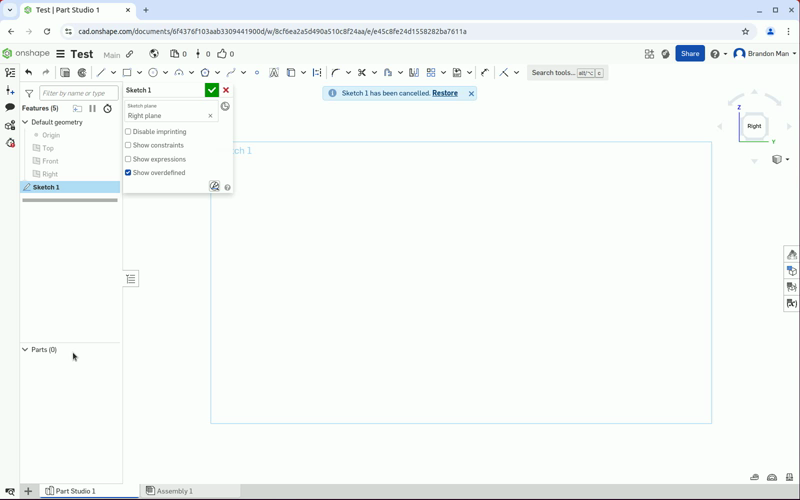
key(y)
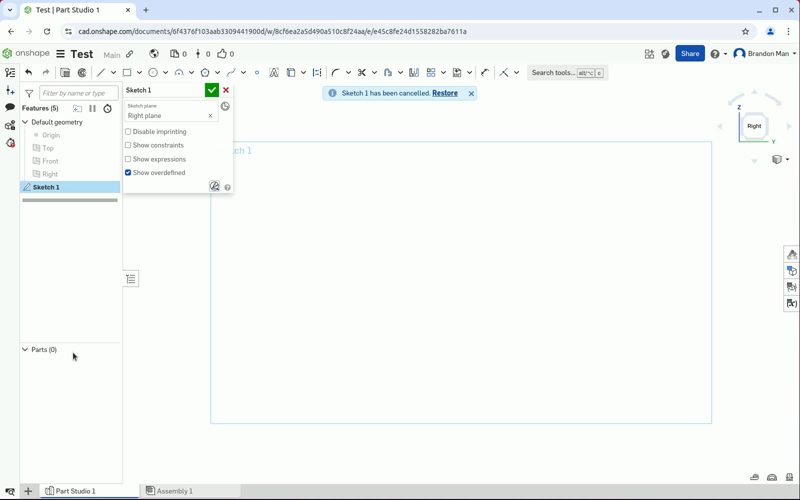
key(l)
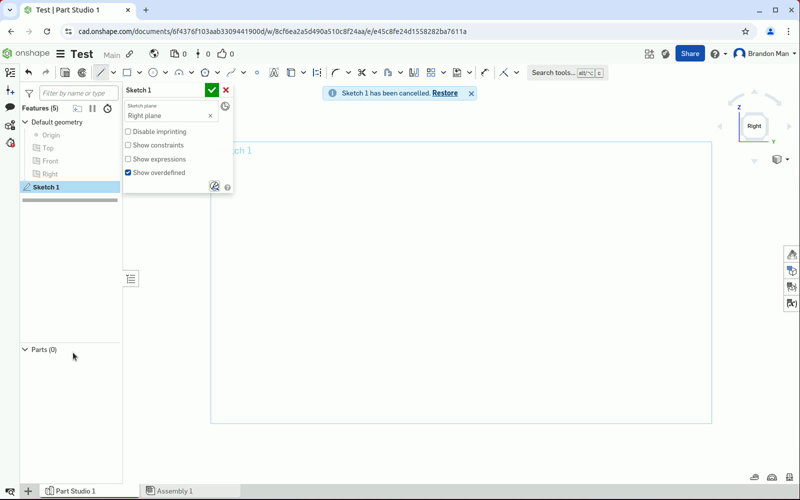
key_down(shift)
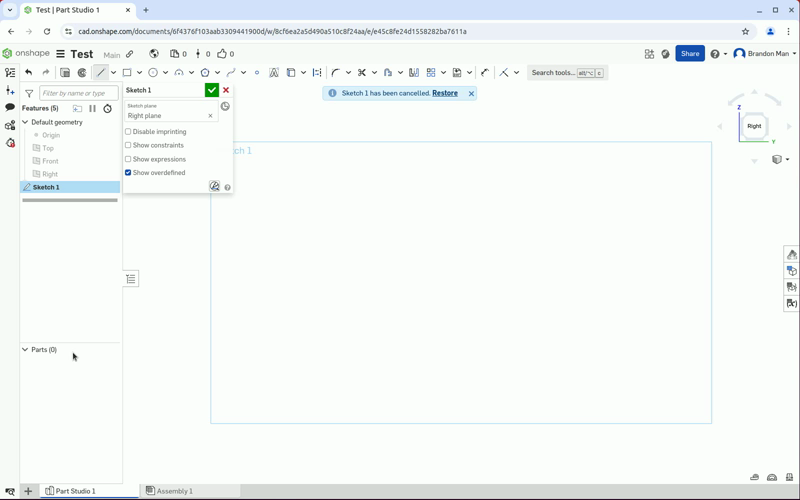
mouse_move(419, 285)
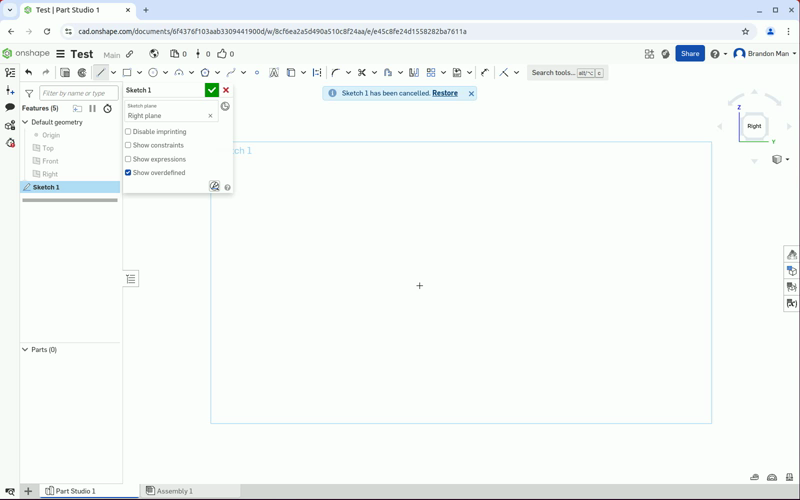
click(419, 285)
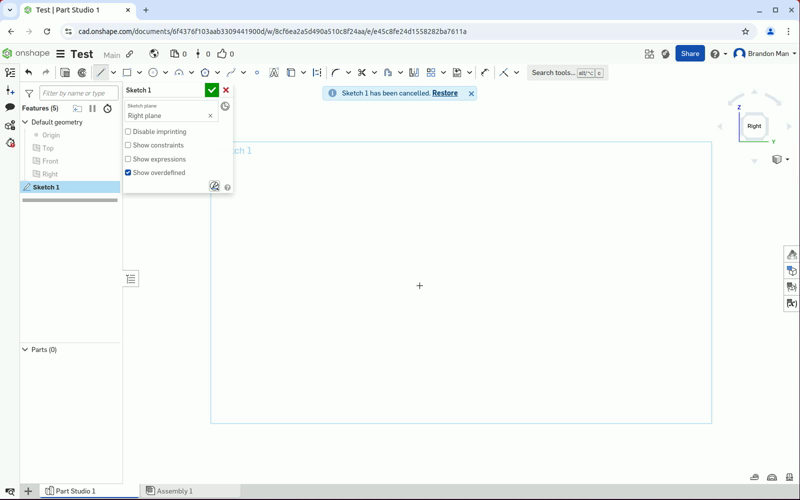
key_up(shift)
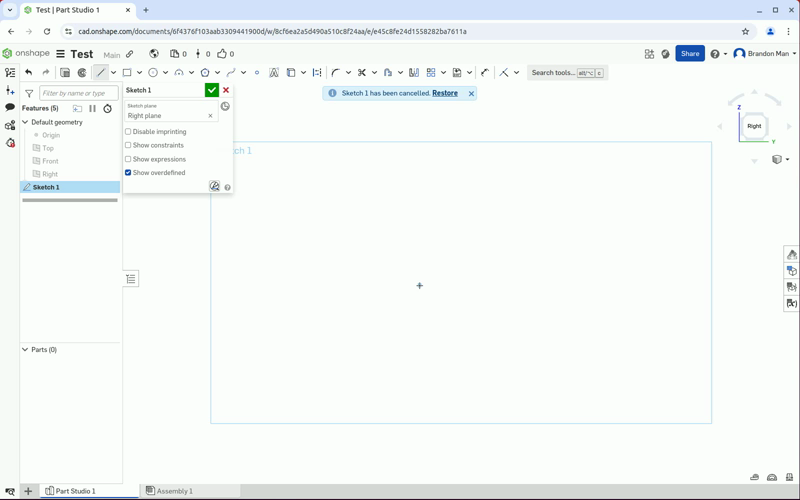
key_down(shift)
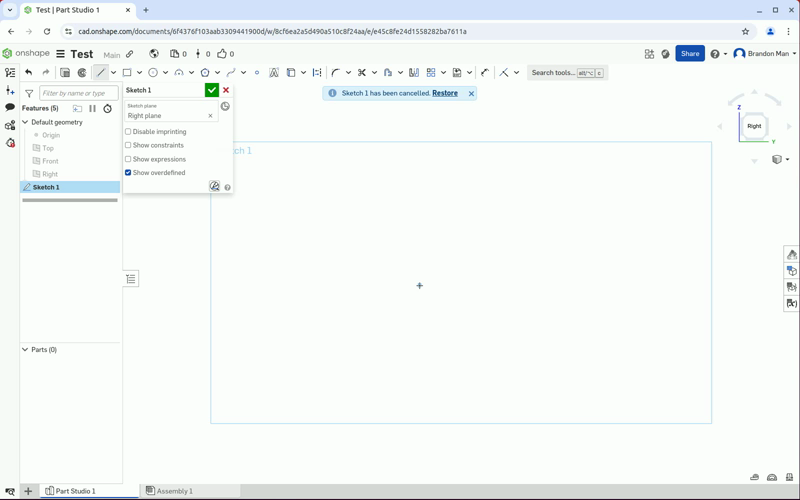
mouse_move(503, 285)
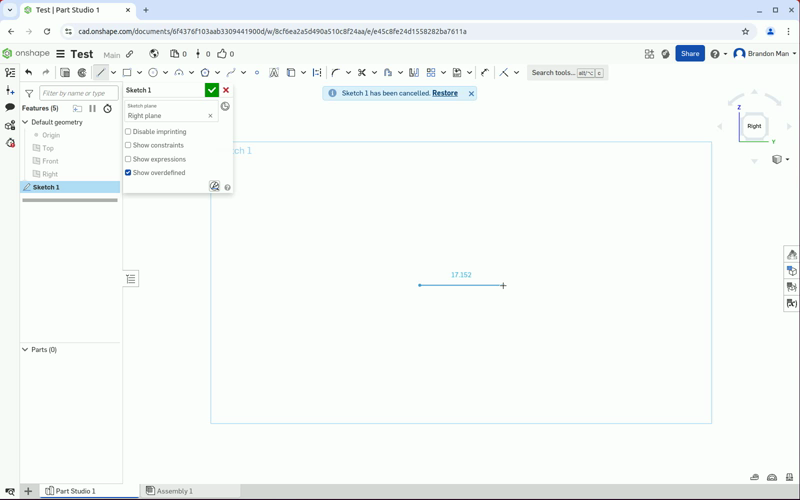
click(503, 285)
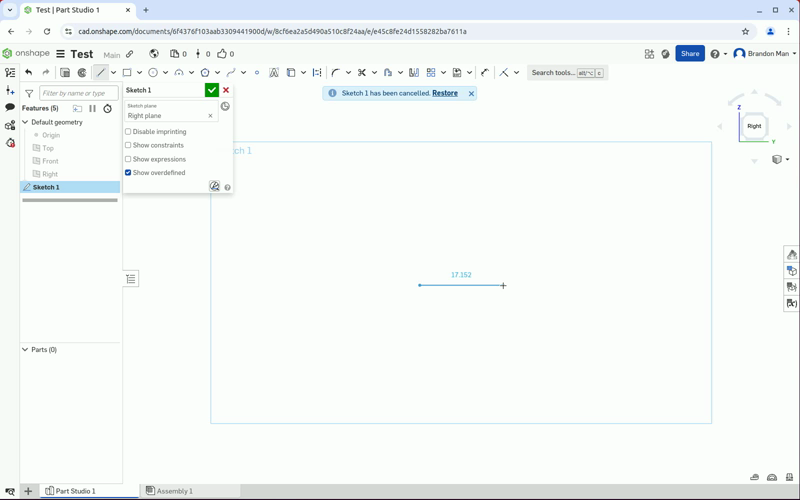
key_up(shift)
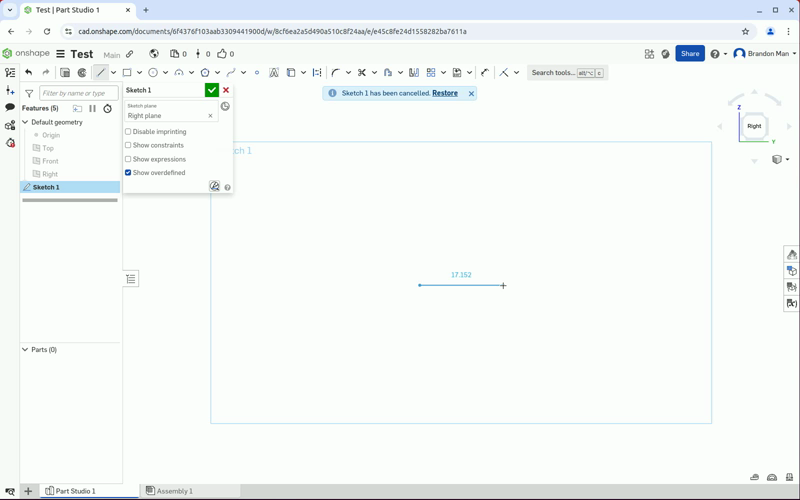
key_down(shift)
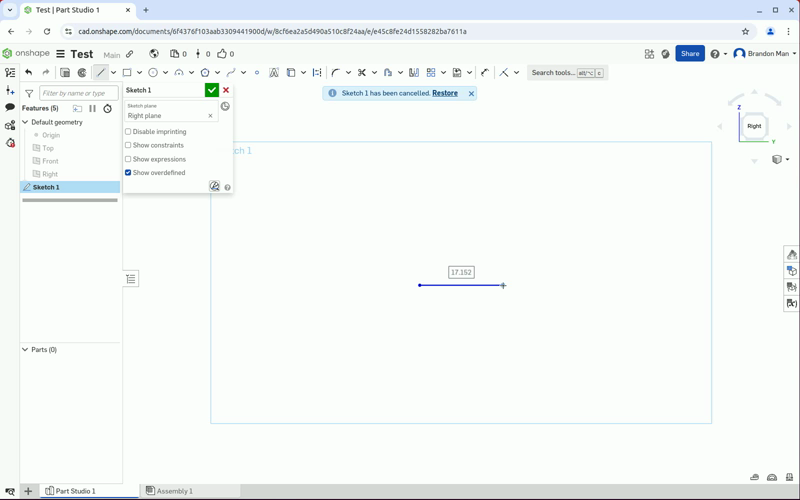
mouse_move(533, 285)
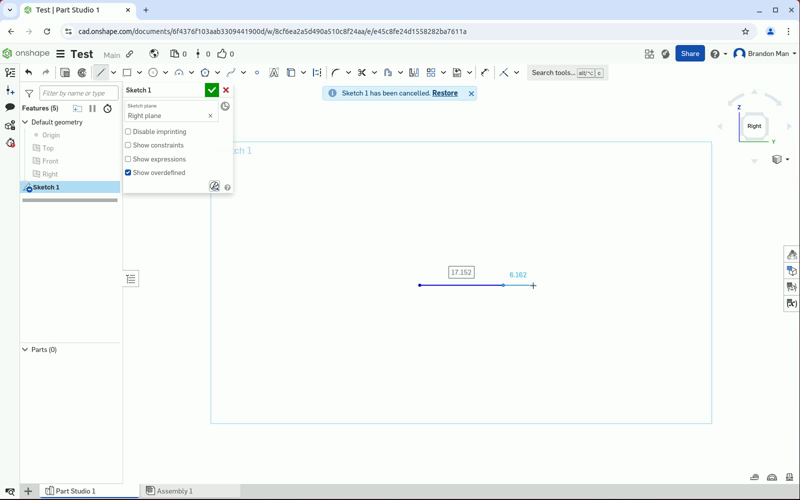
mouse_move(503, 279)
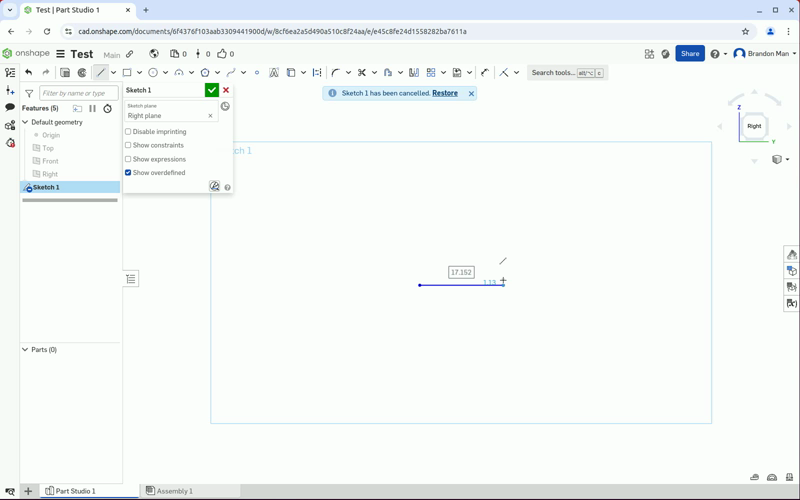
scroll(6)
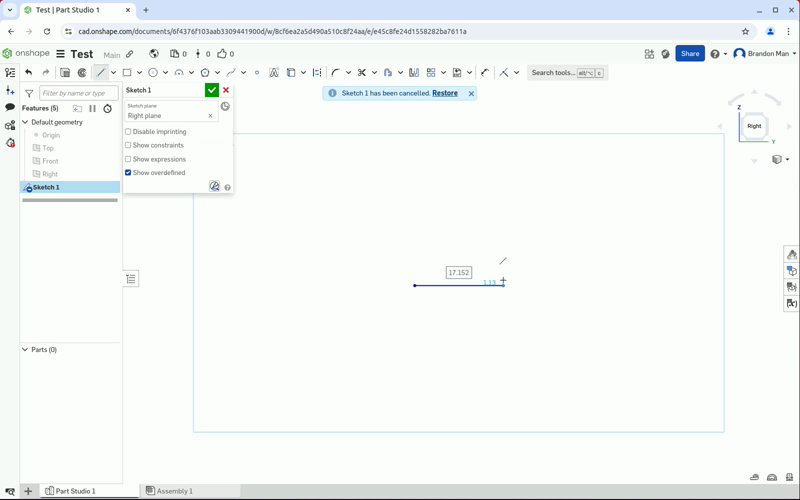
scroll(6)
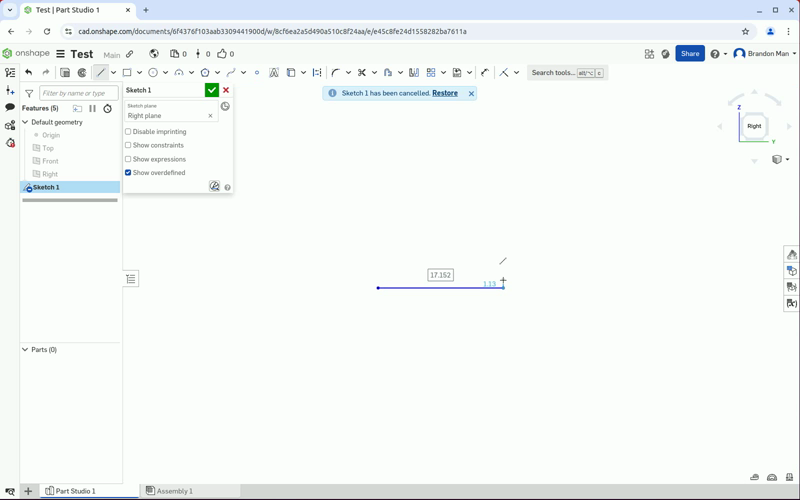
scroll(6)
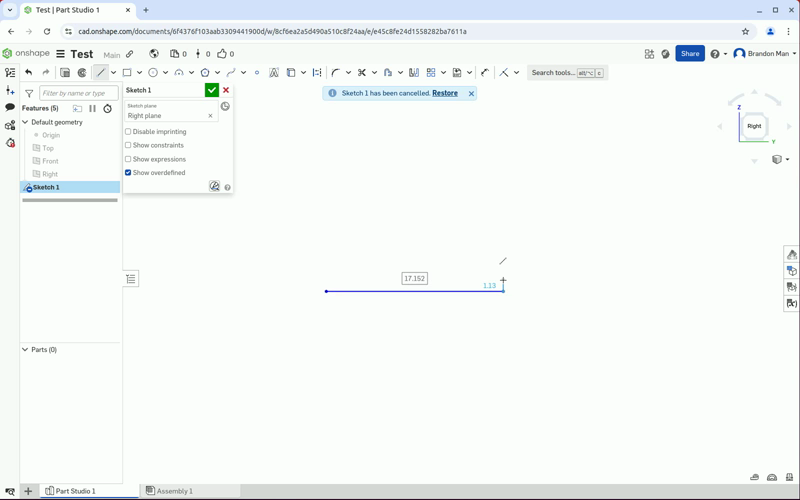
scroll(6)
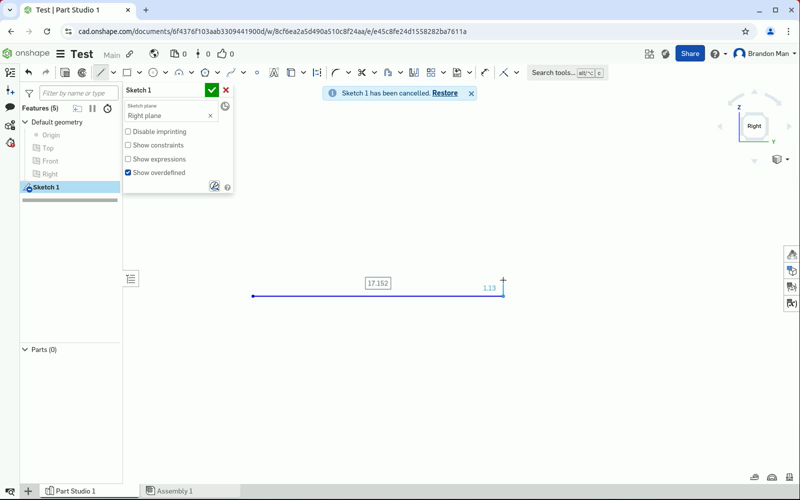
scroll(6)
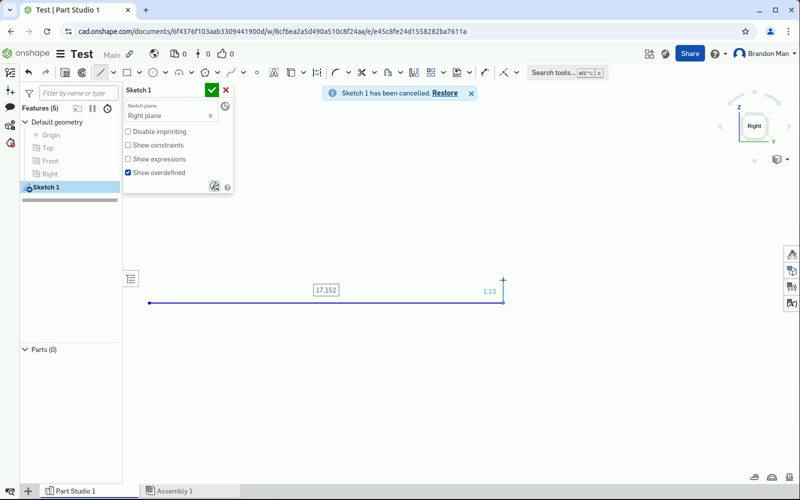
scroll(6)
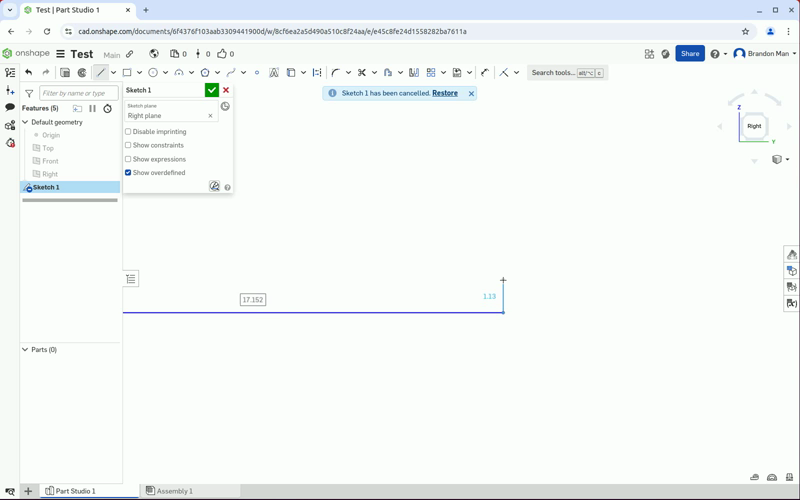
scroll(6)
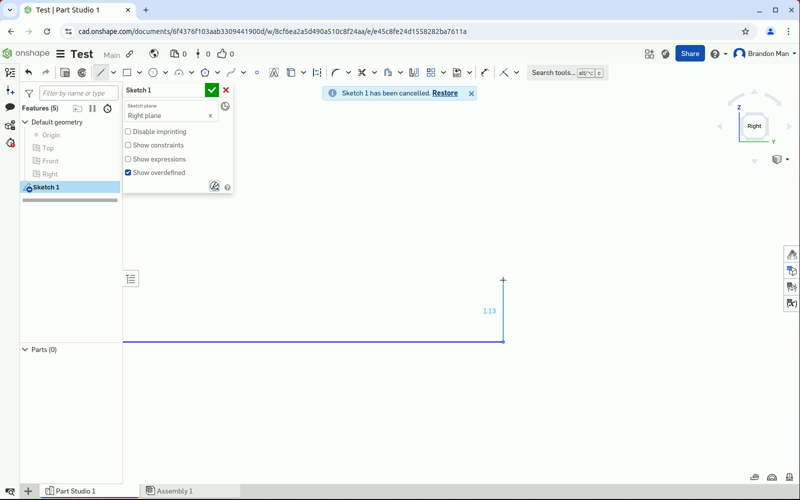
click(503, 279)
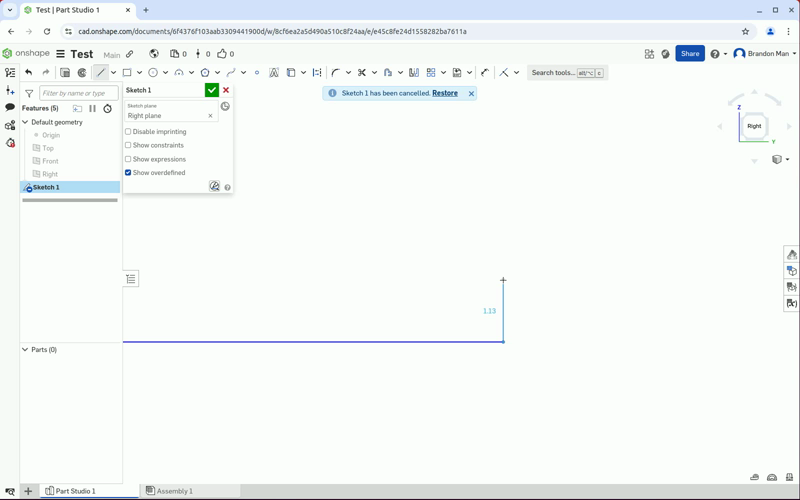
scroll(-6)
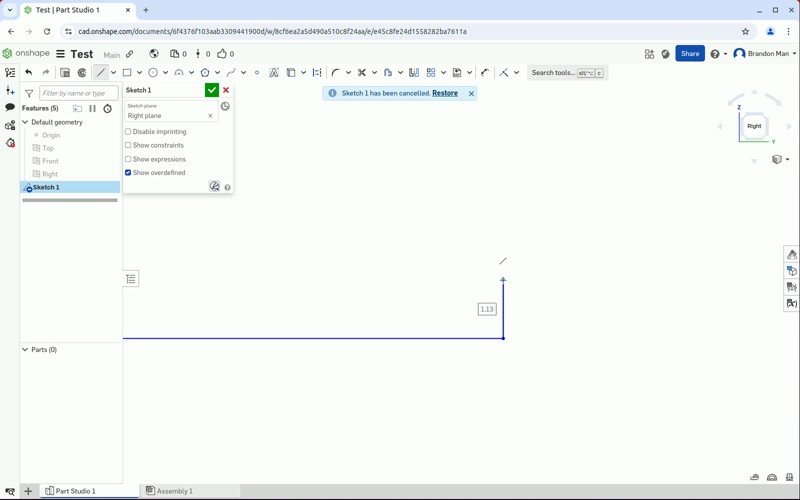
scroll(-6)
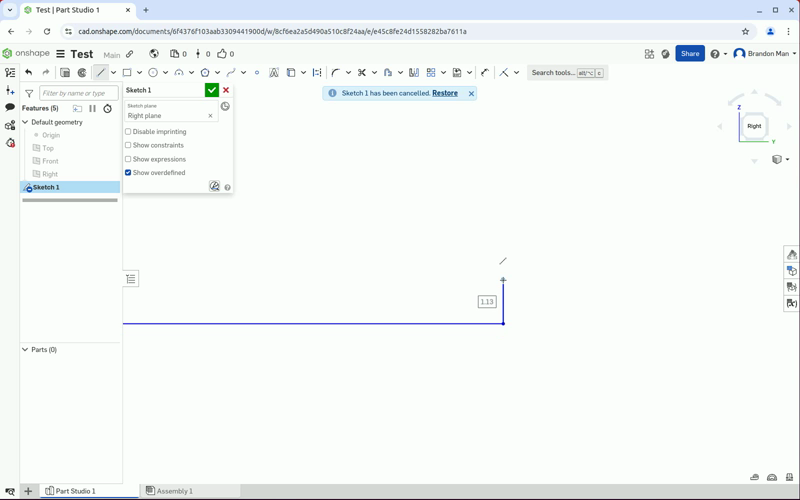
scroll(-6)
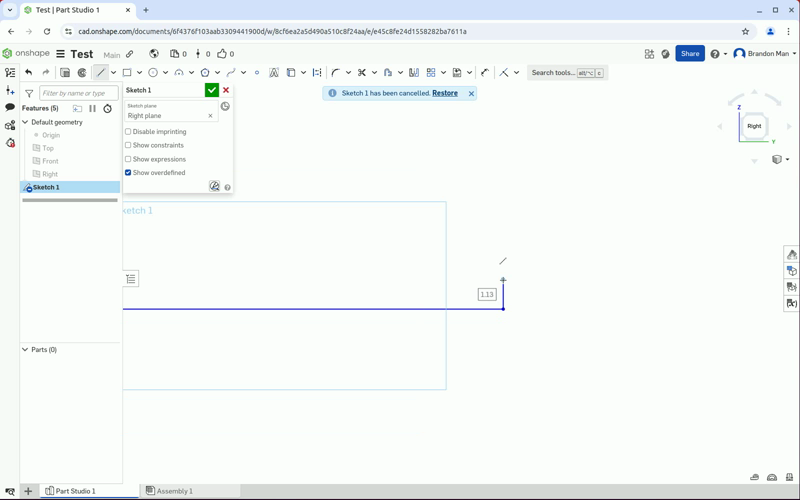
scroll(-6)
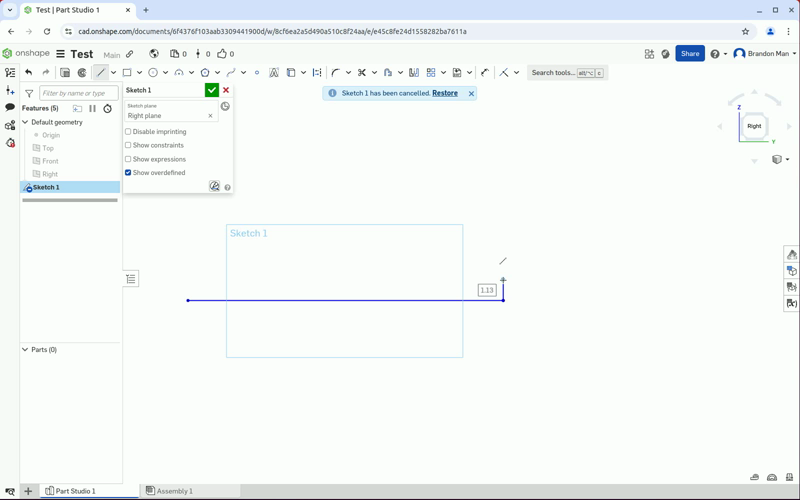
scroll(-6)
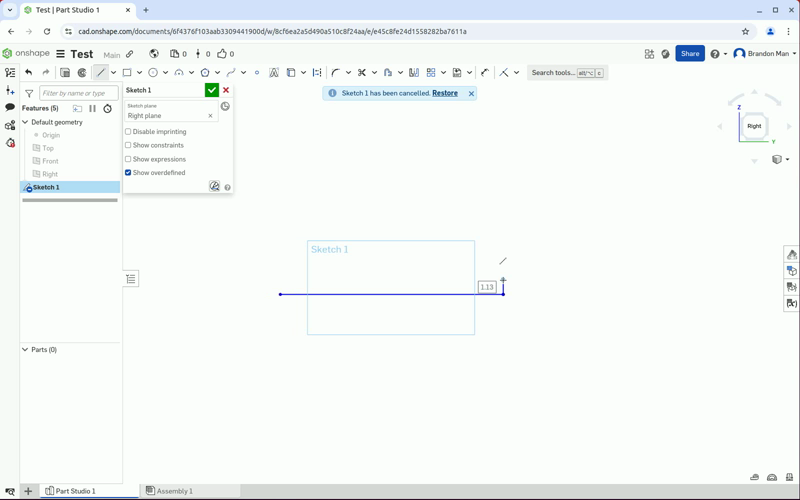
scroll(-6)
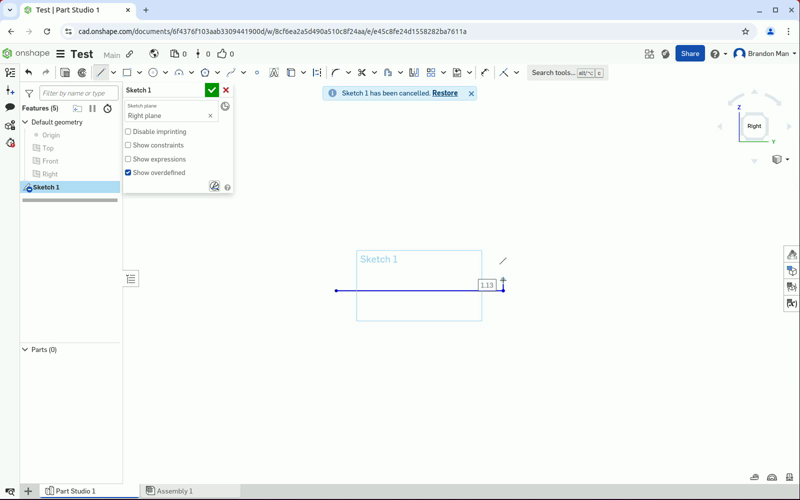
scroll(-6)
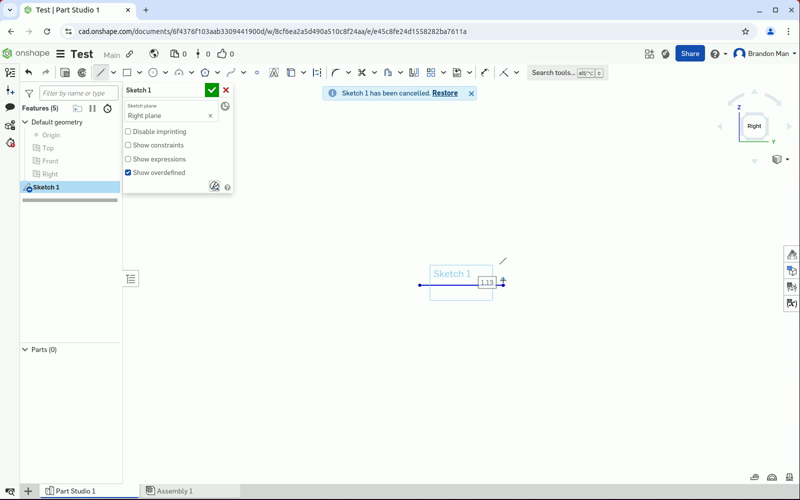
key_up(shift)
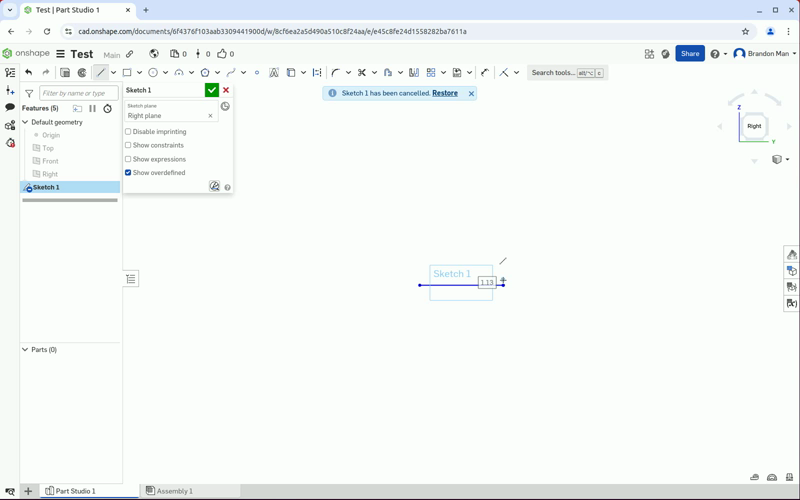
key_down(shift)
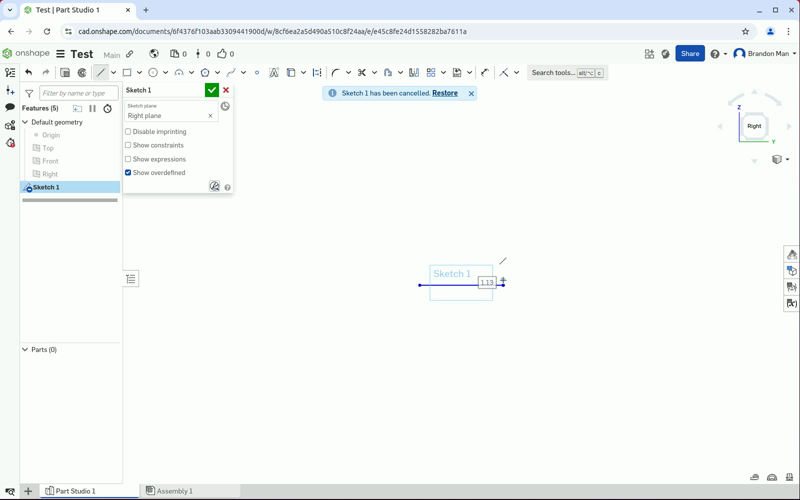
mouse_move(419, 279)
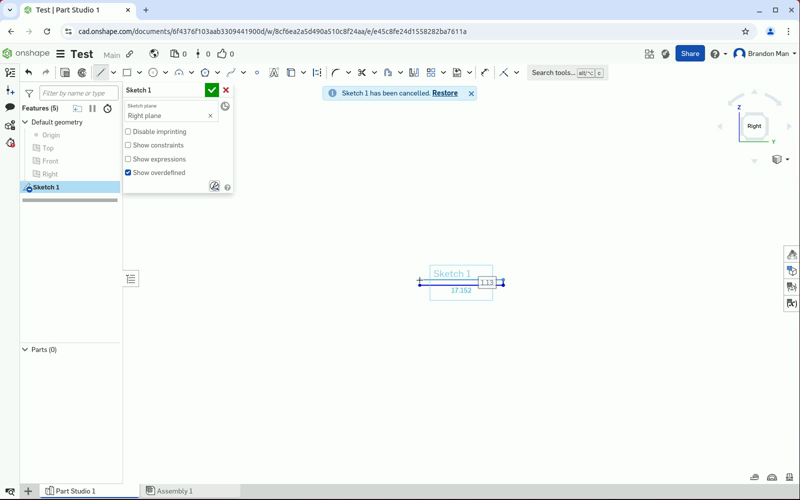
click(419, 279)
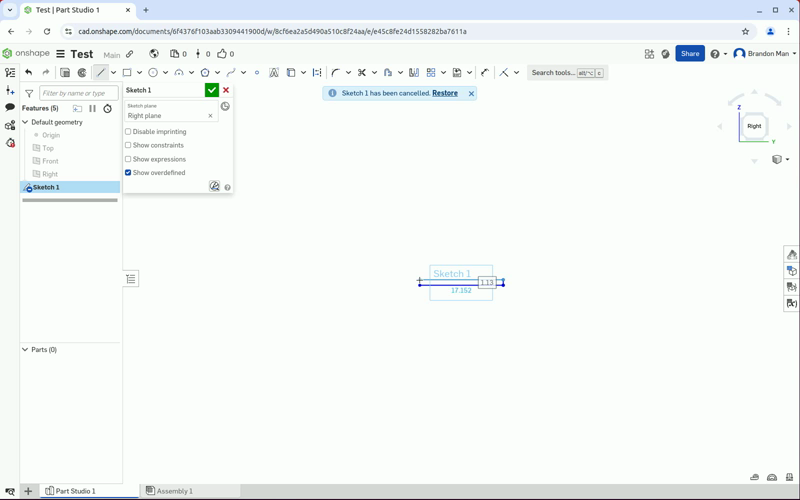
key_up(shift)
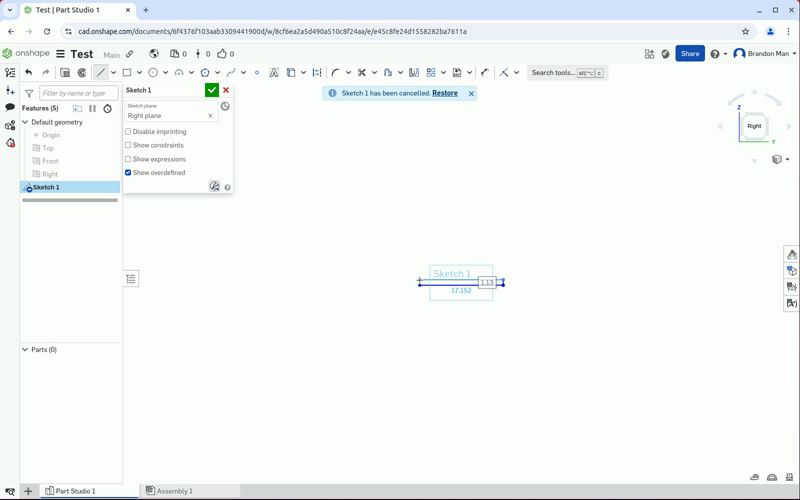
mouse_move(449, 279)
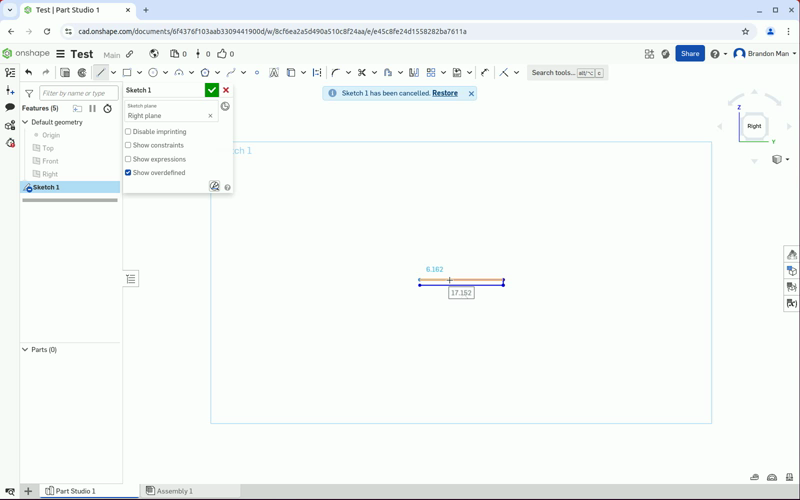
key_down(shift)
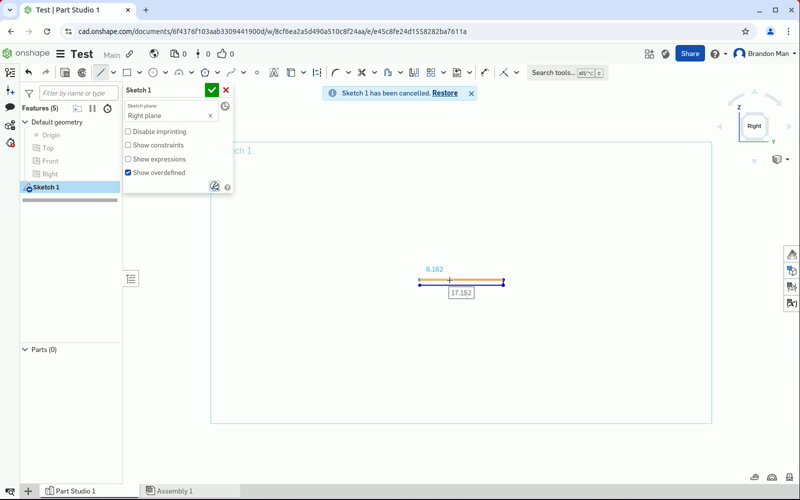
mouse_move(419, 285)
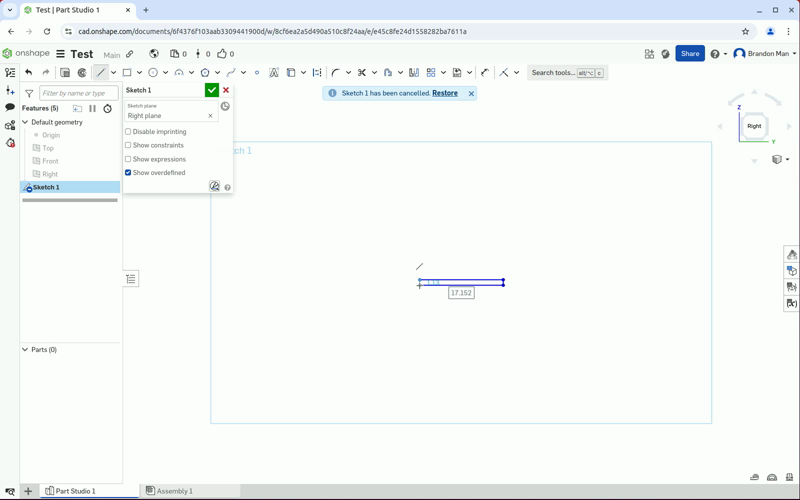
scroll(6)
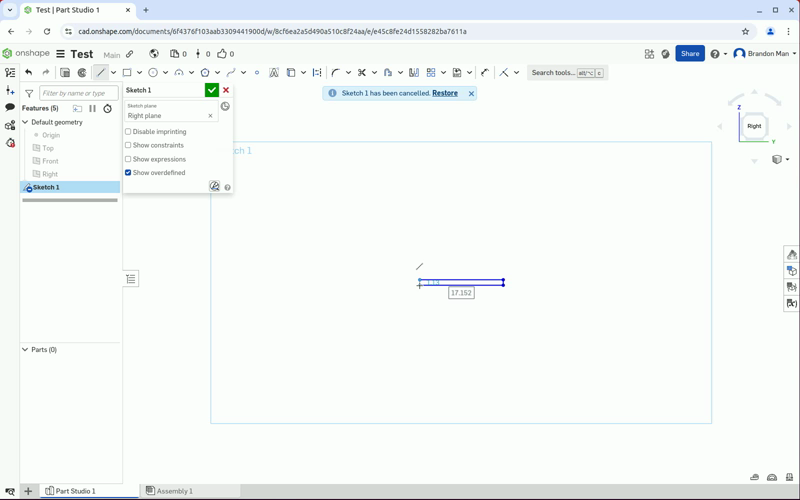
scroll(6)
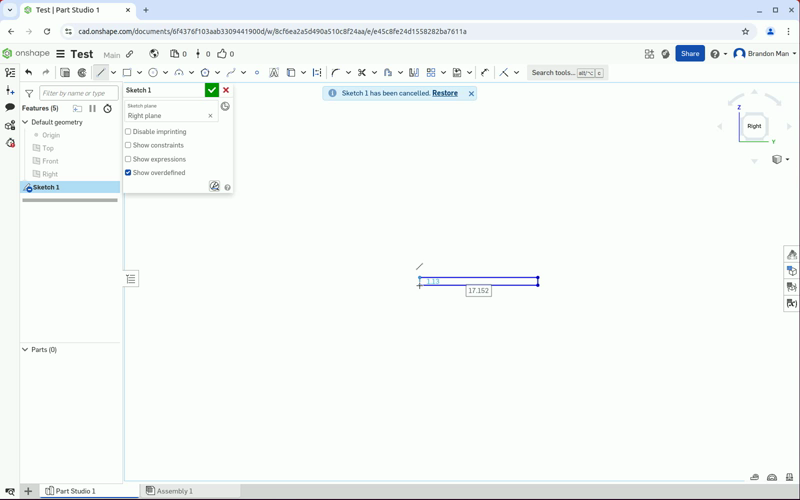
scroll(6)
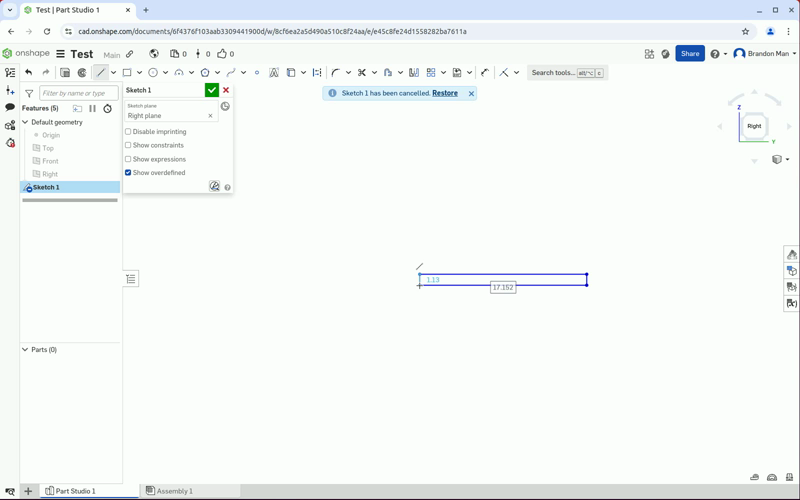
scroll(6)
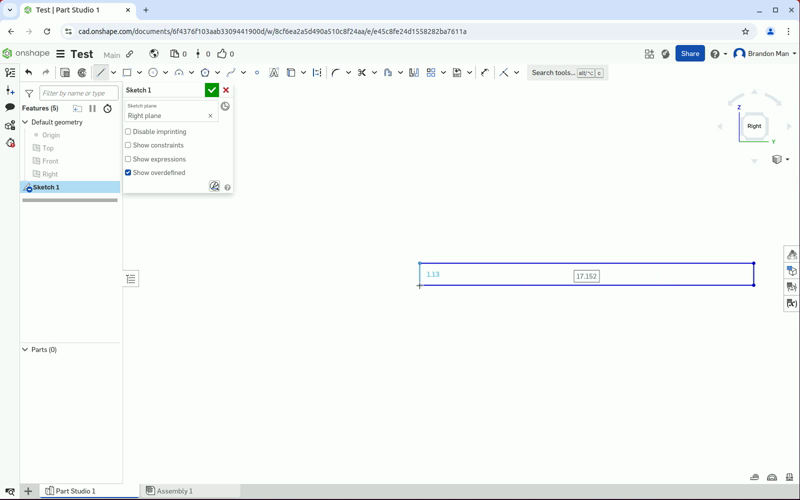
scroll(6)
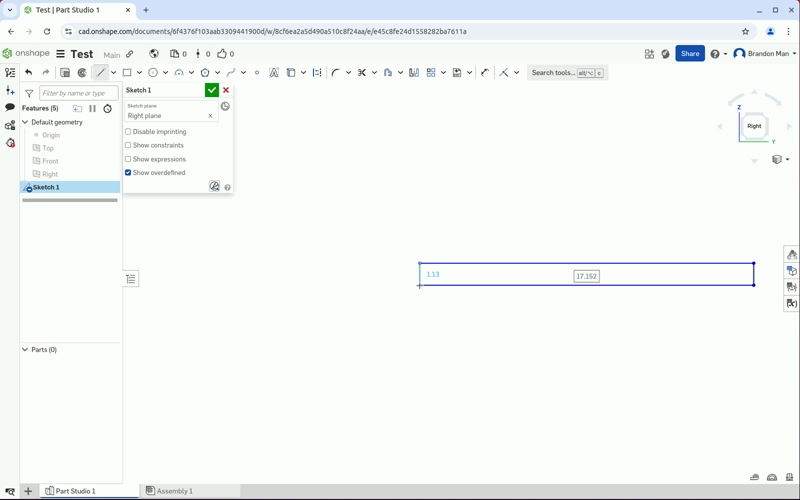
scroll(6)
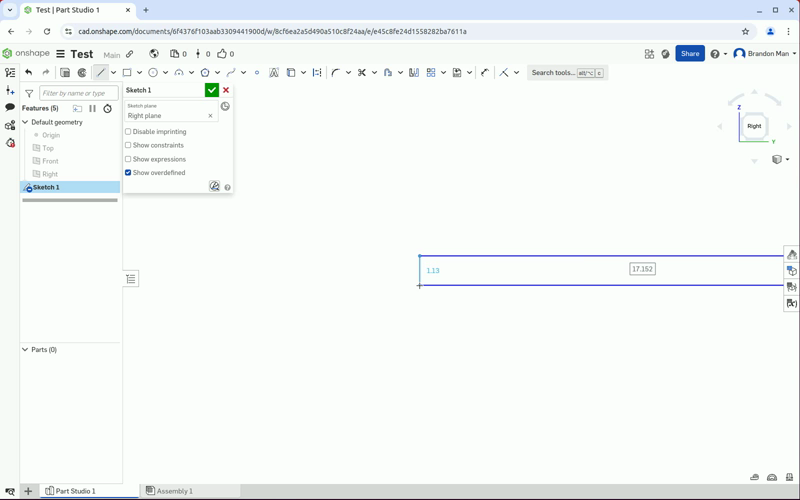
scroll(6)
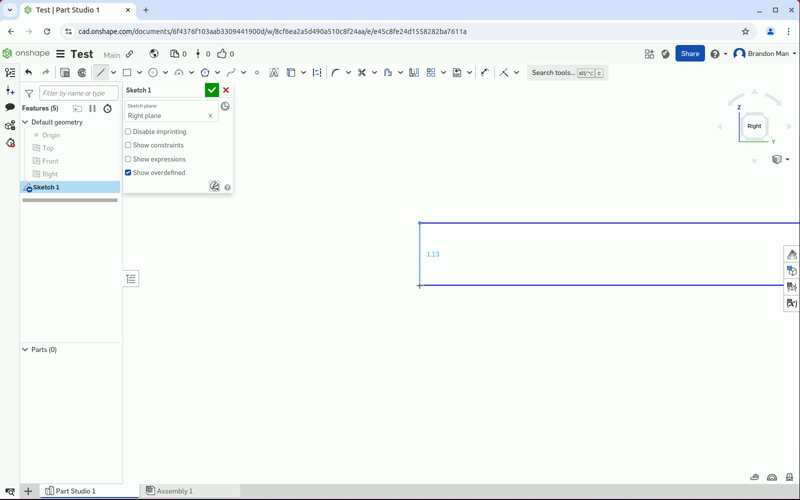
key_up(shift)
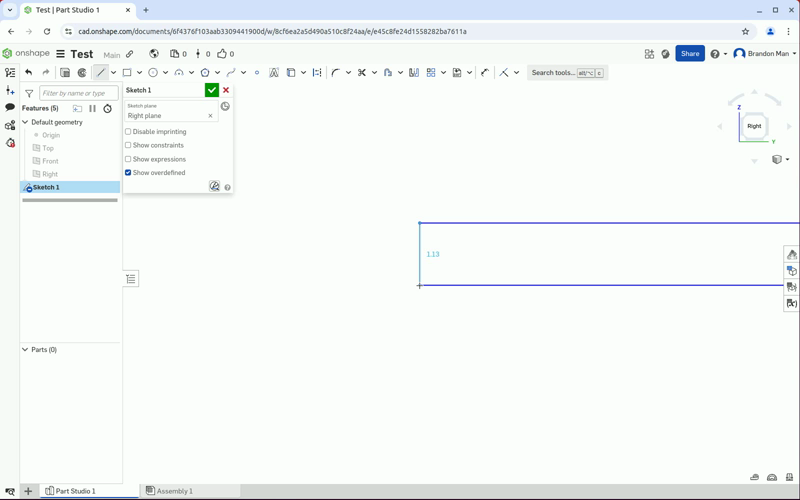
click(419, 285)
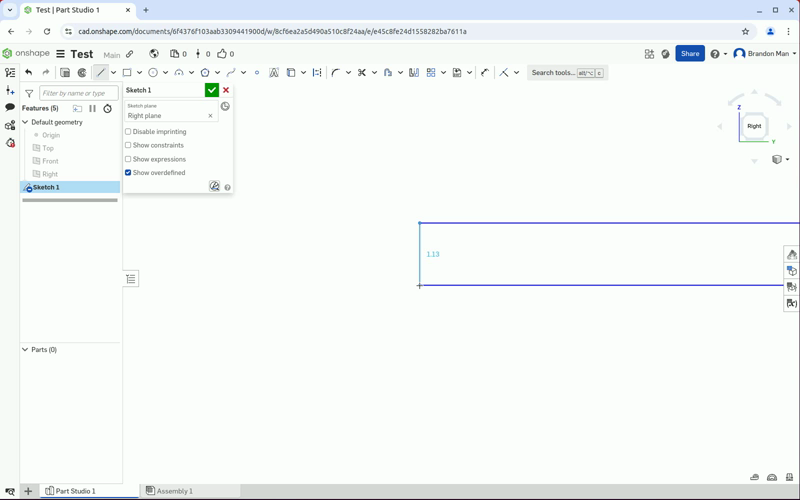
scroll(-6)
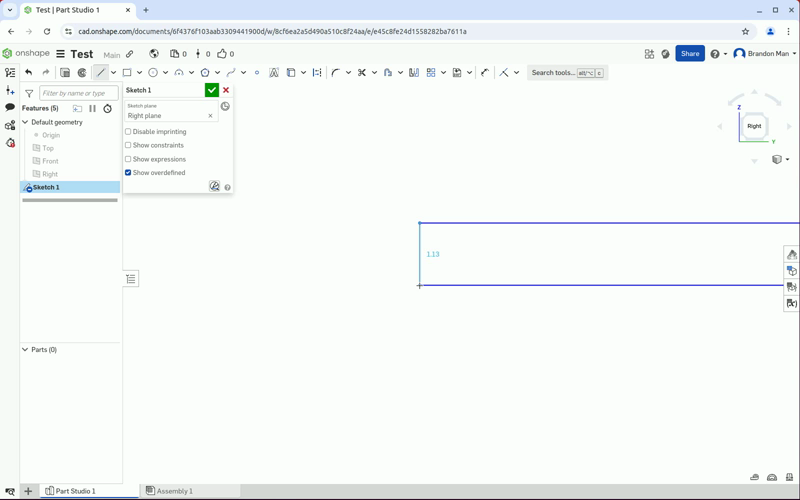
scroll(-6)
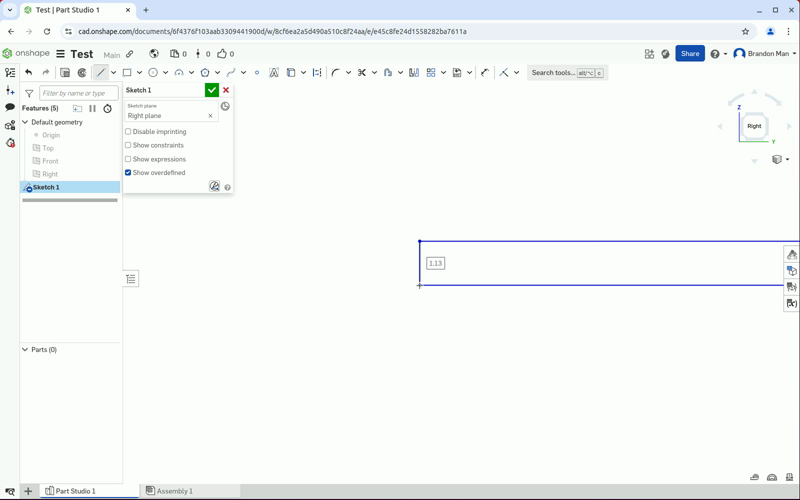
scroll(-6)
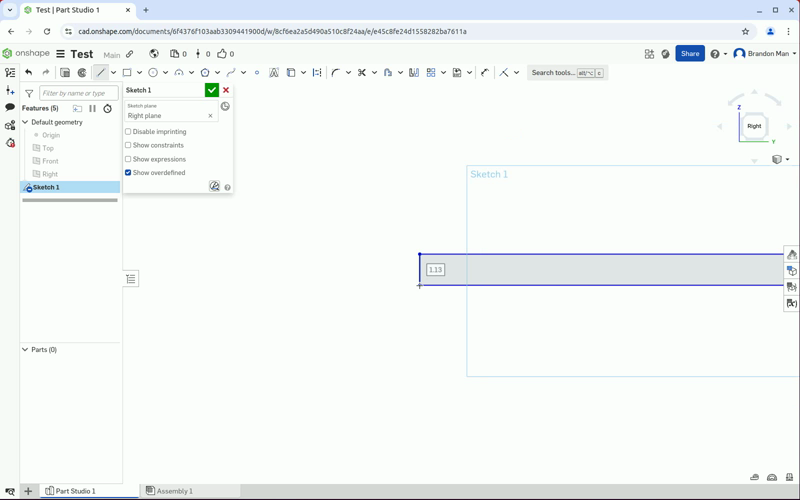
scroll(-6)
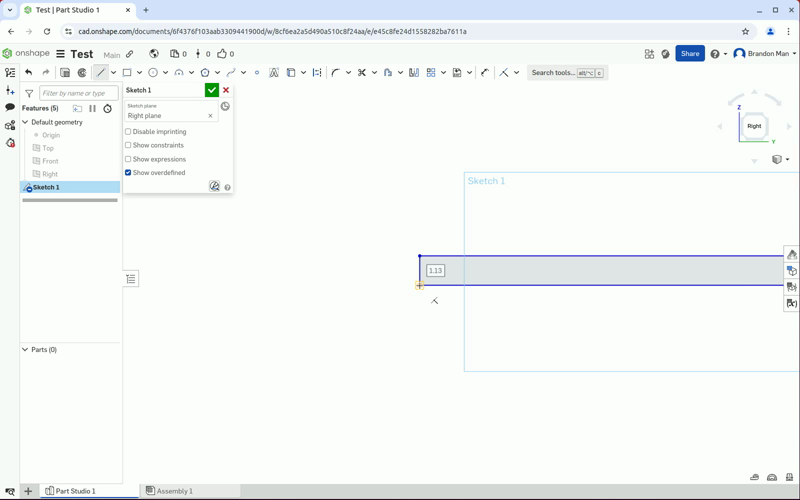
scroll(-6)
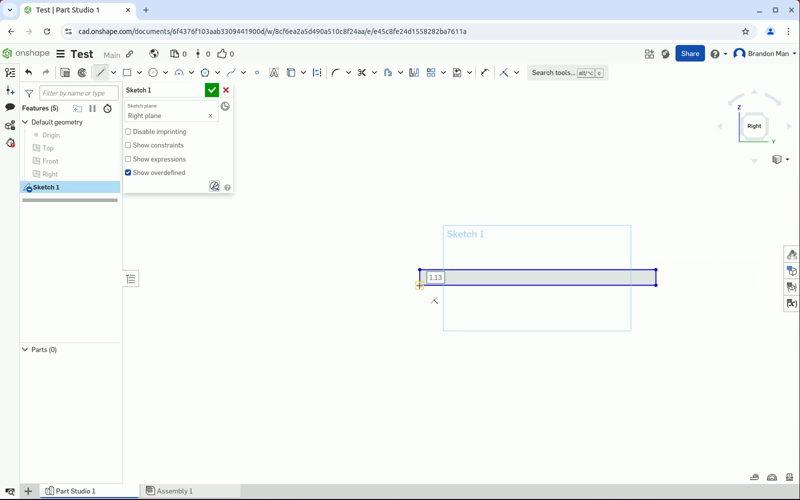
scroll(-6)
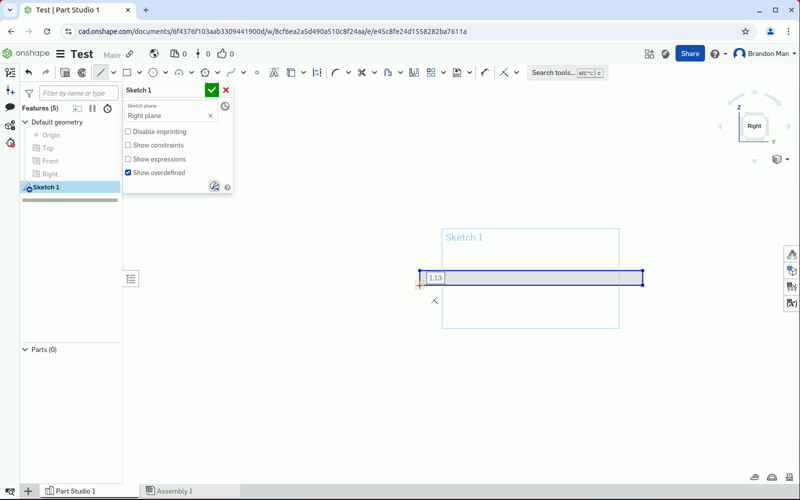
scroll(-6)
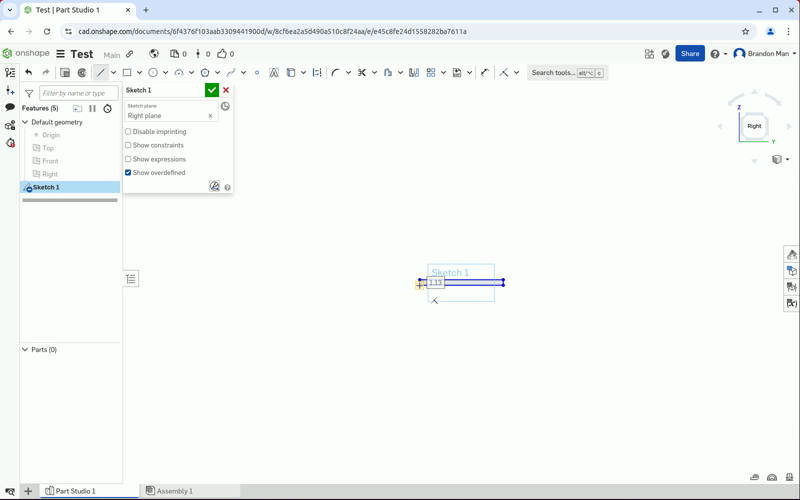
key(esc)
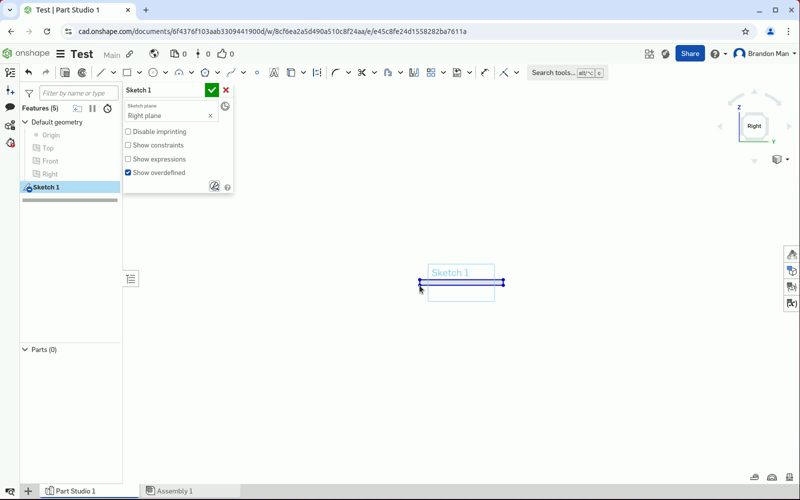
mouse_move(428, 280)
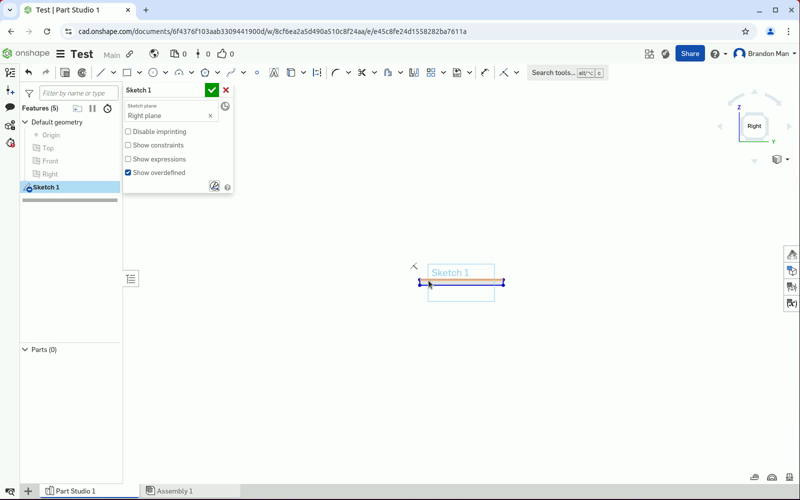
scroll(6)
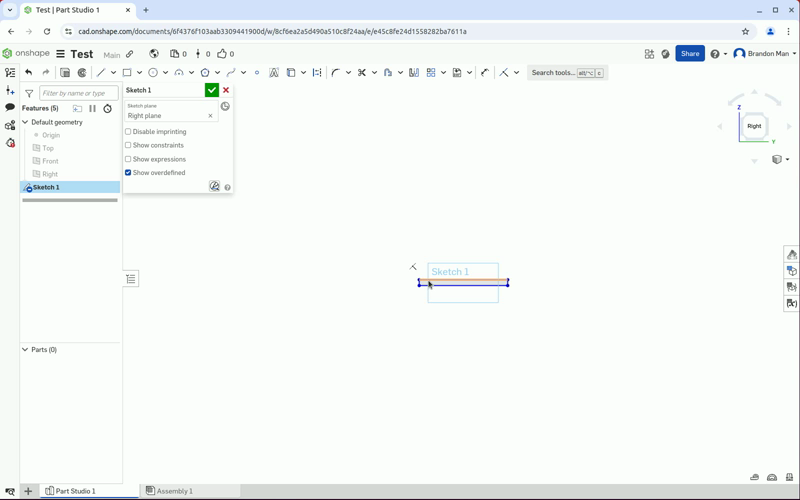
scroll(6)
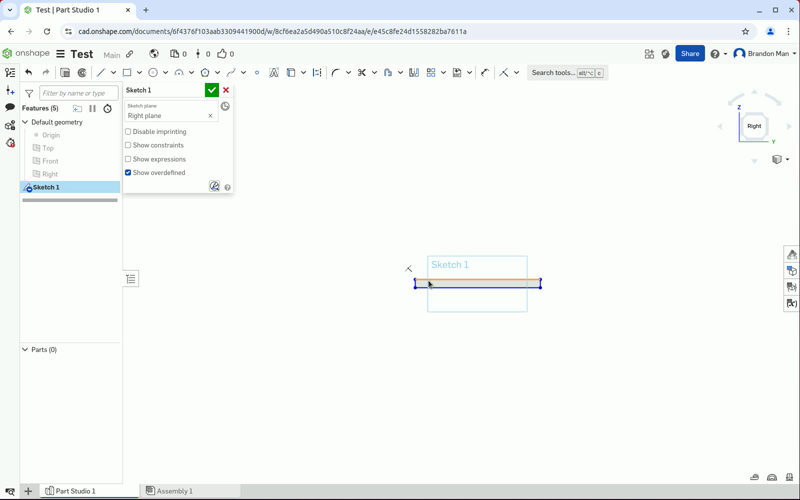
scroll(6)
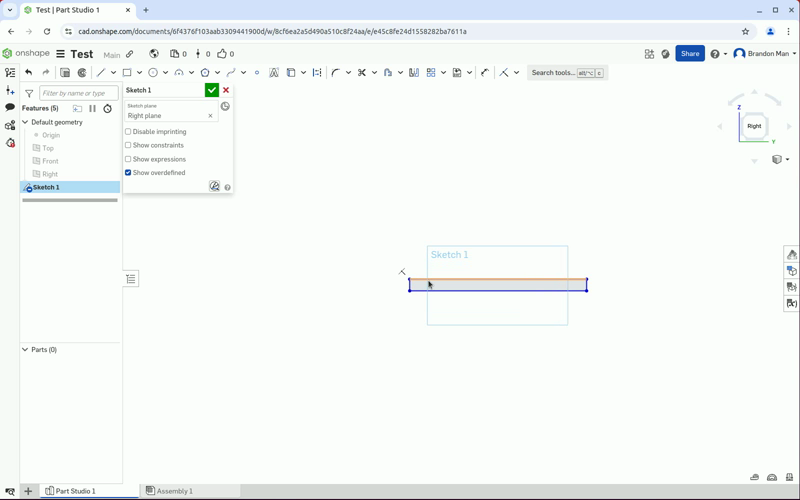
scroll(6)
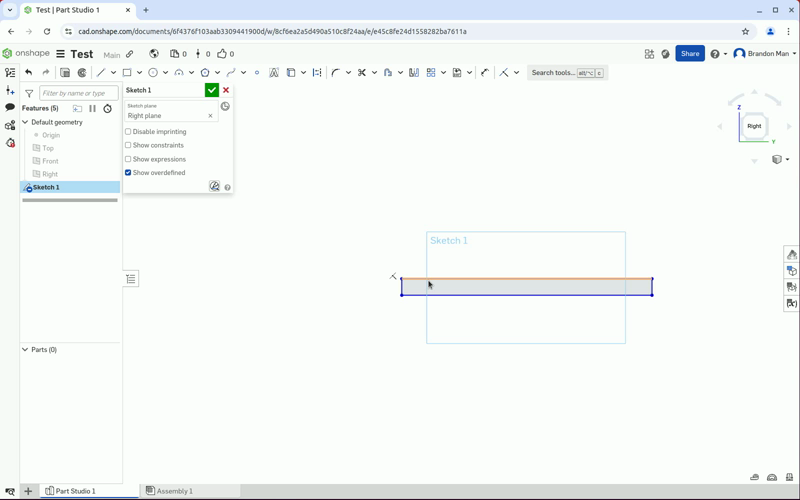
scroll(6)
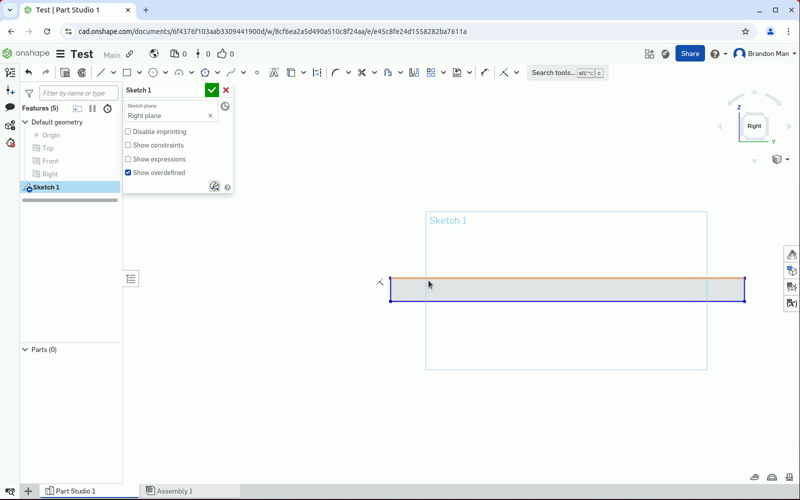
scroll(6)
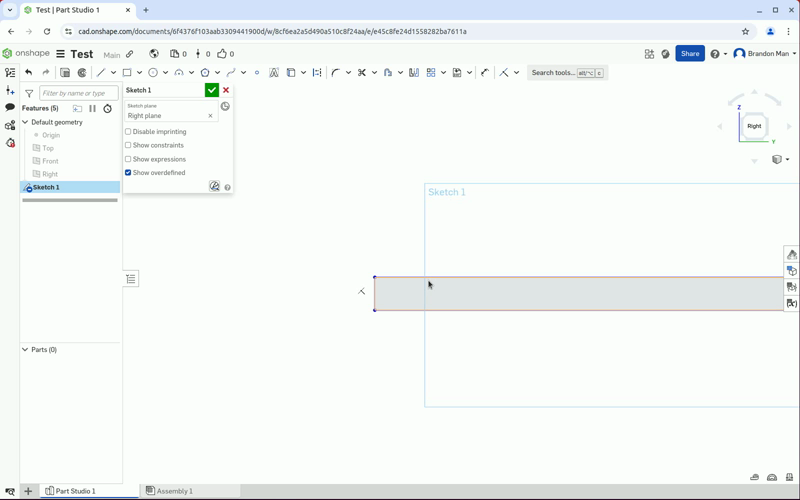
scroll(6)
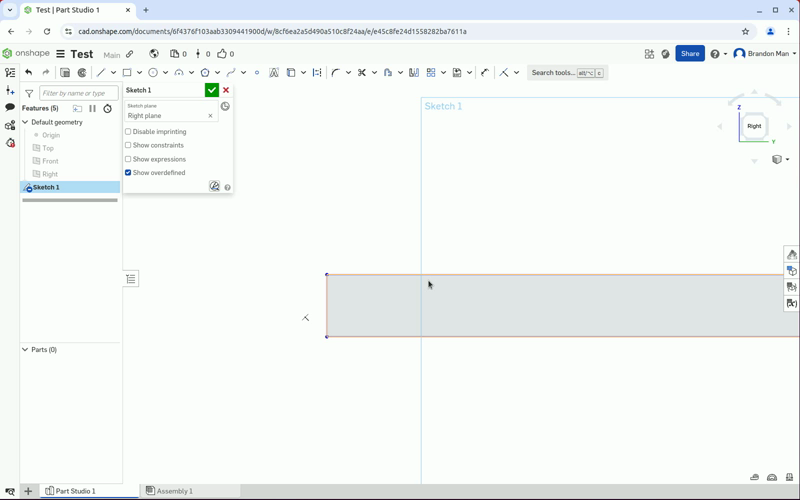
click(428, 280)
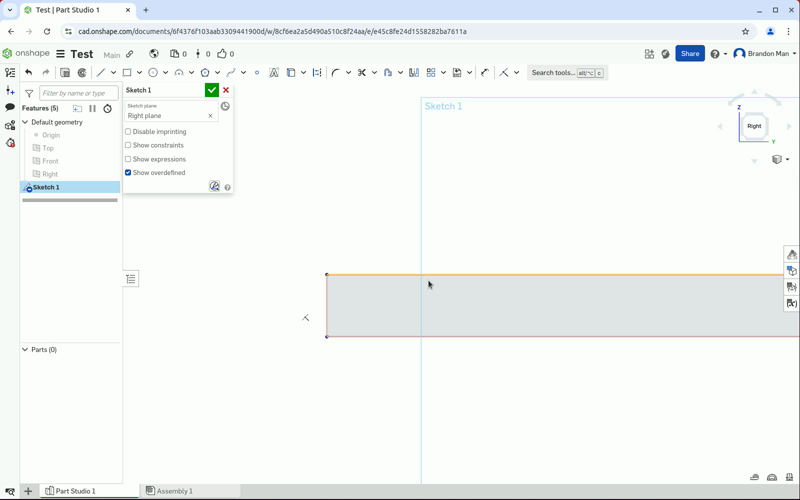
scroll(-6)
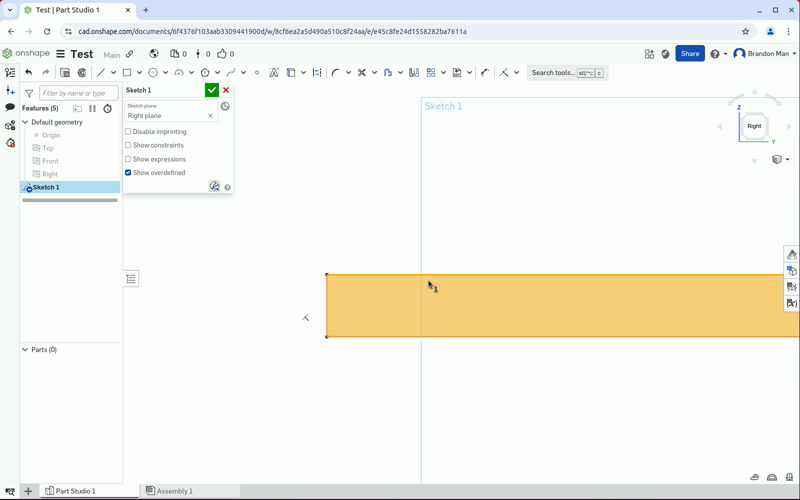
scroll(-6)
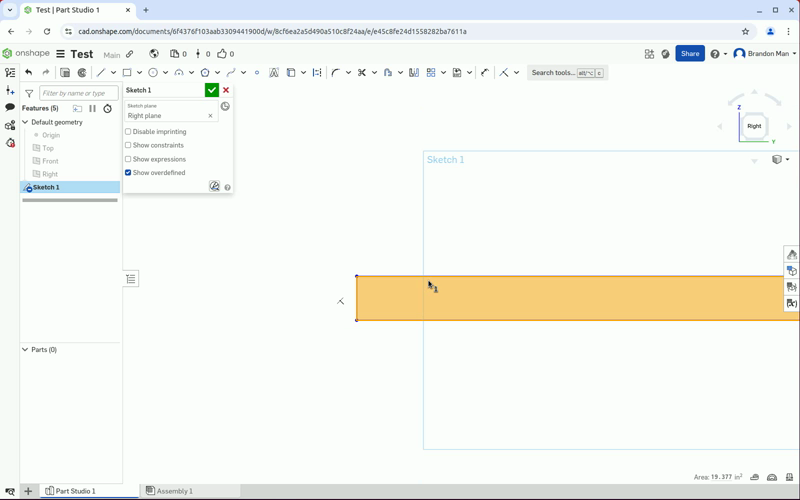
scroll(-6)
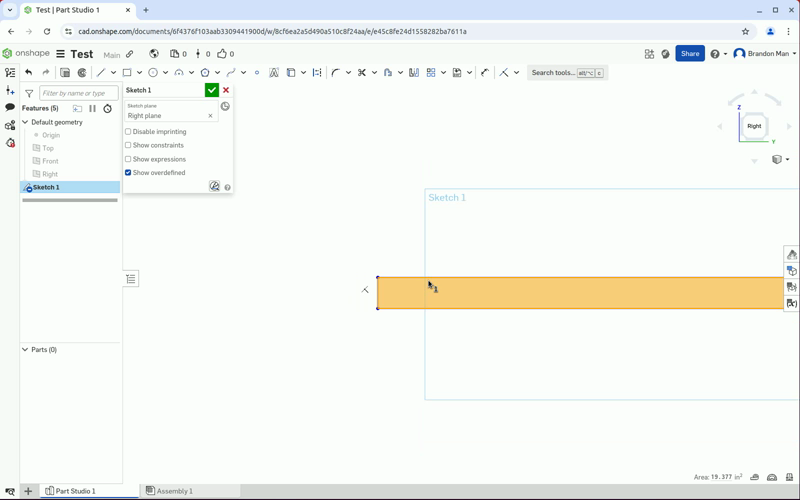
scroll(-6)
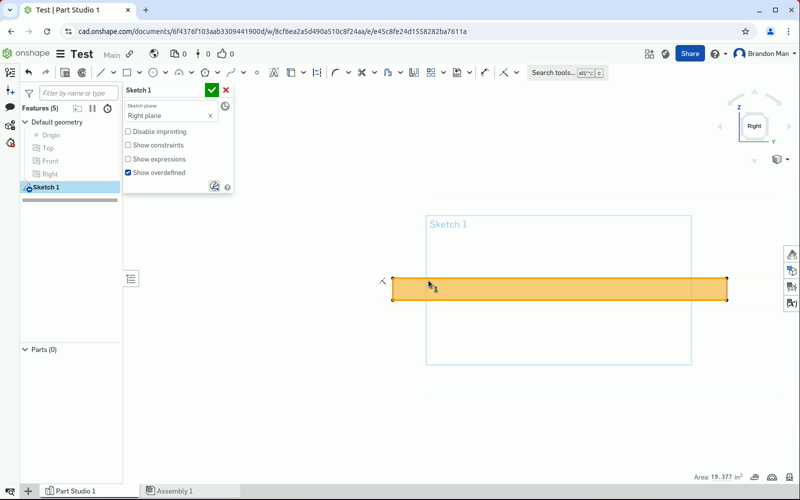
scroll(-6)
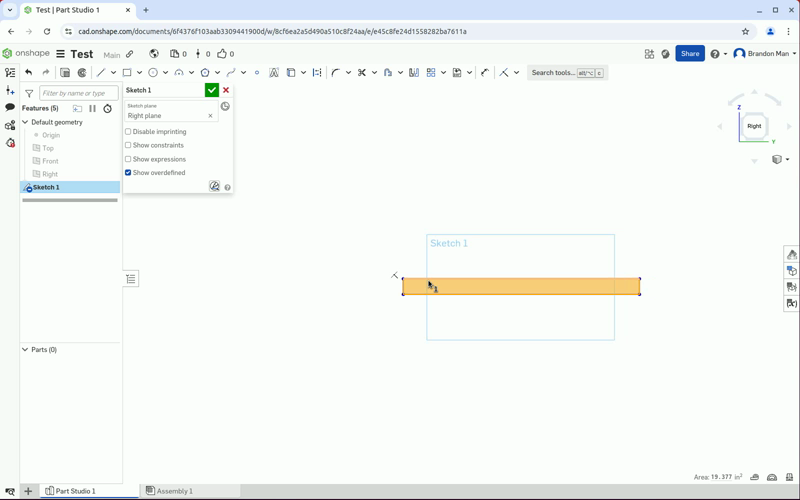
scroll(-6)
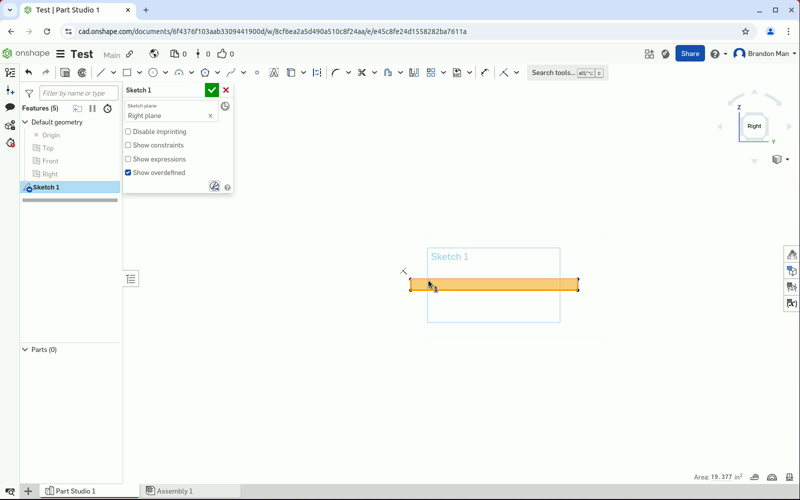
scroll(-6)
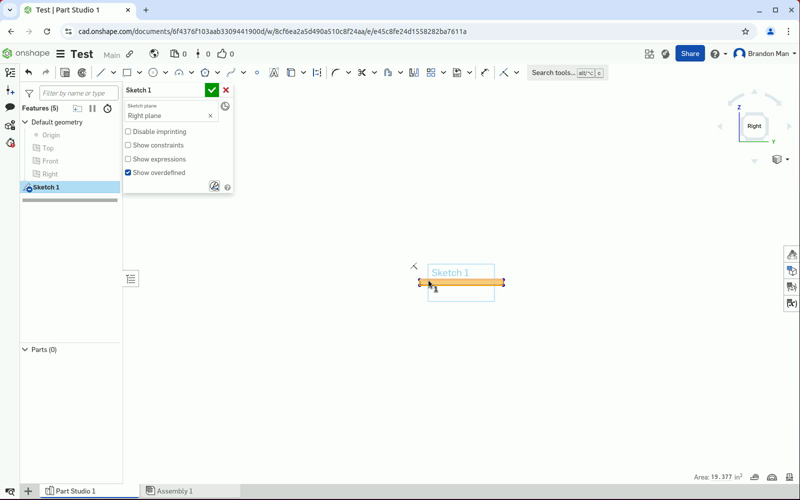
mouse_move(73, 352)
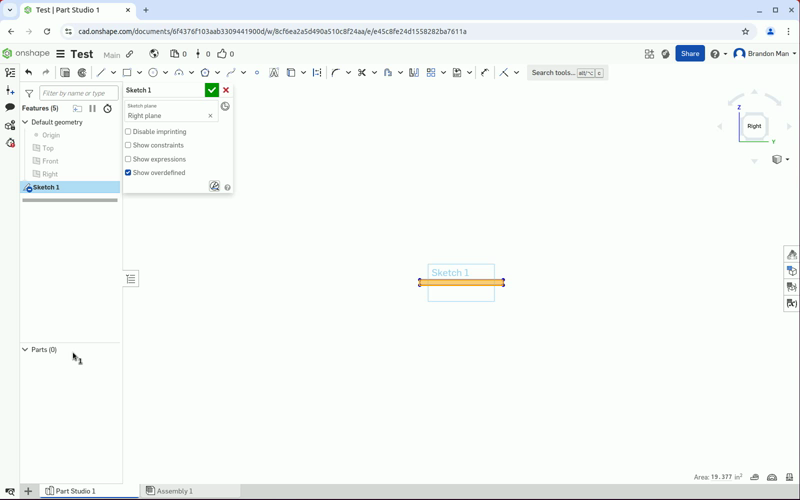
key(shift+y)
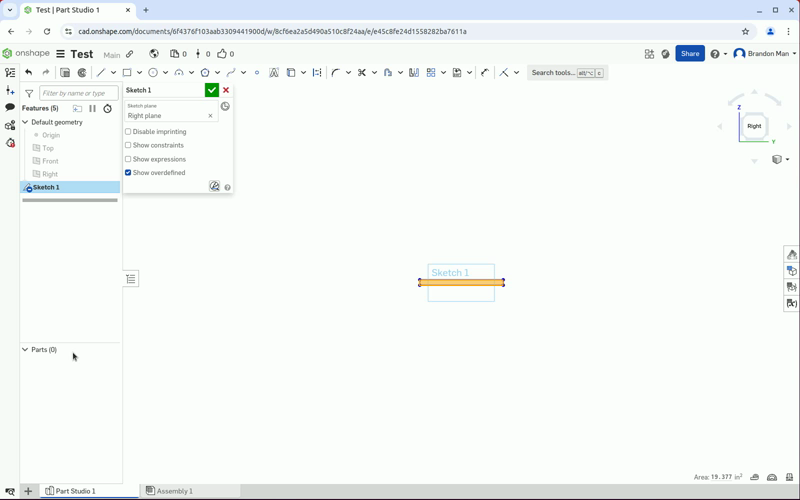
key(shift+e)
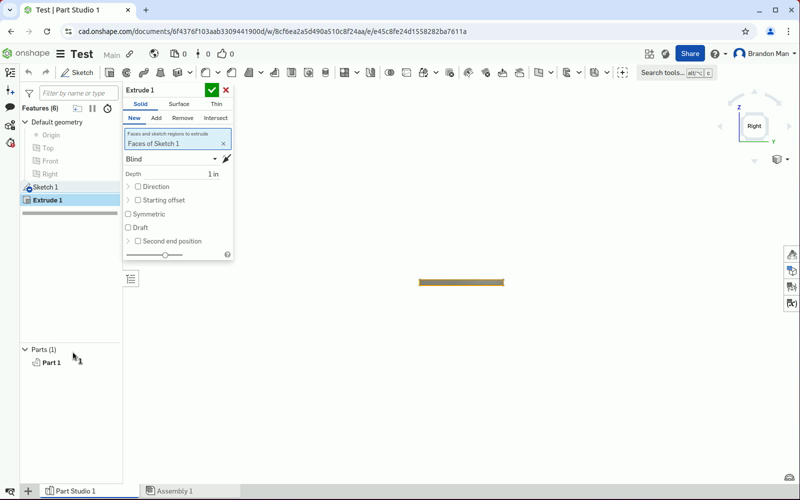
mouse_move(143, 106)
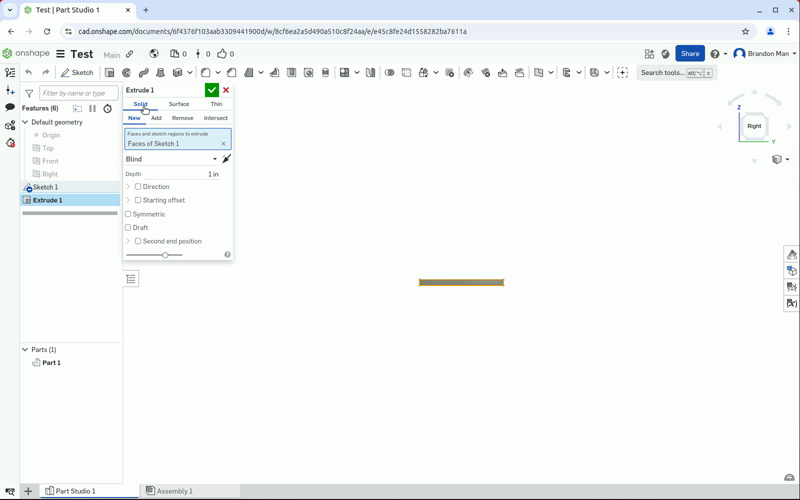
click(143, 106)
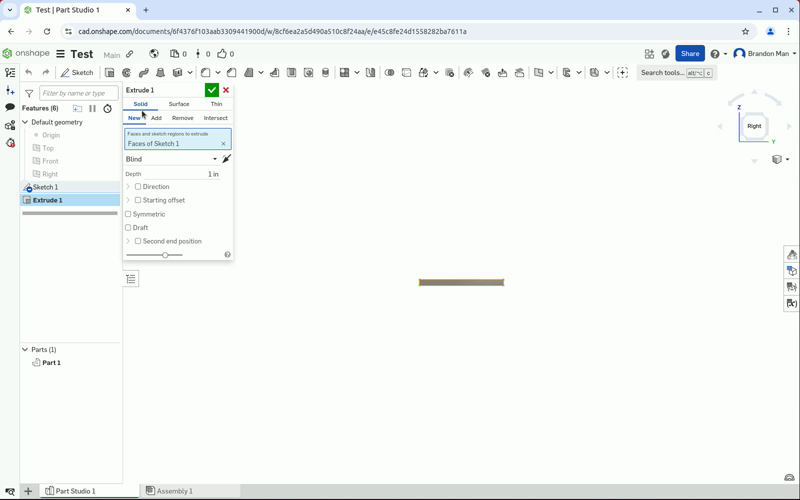
mouse_move(137, 120)
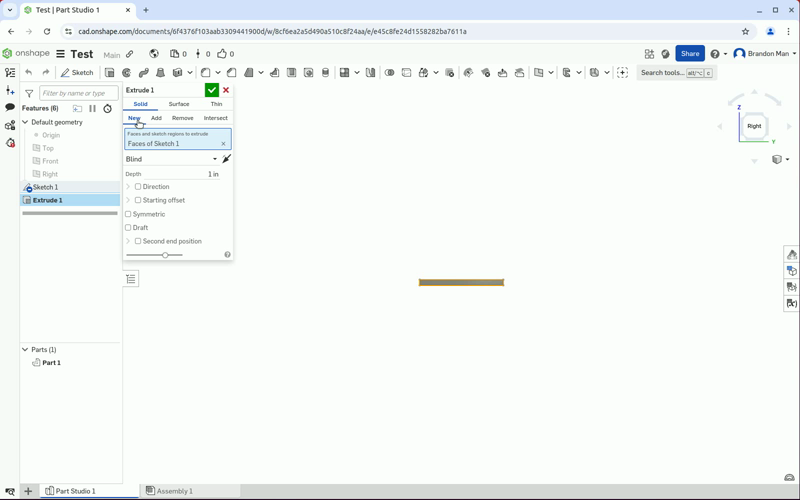
click(137, 120)
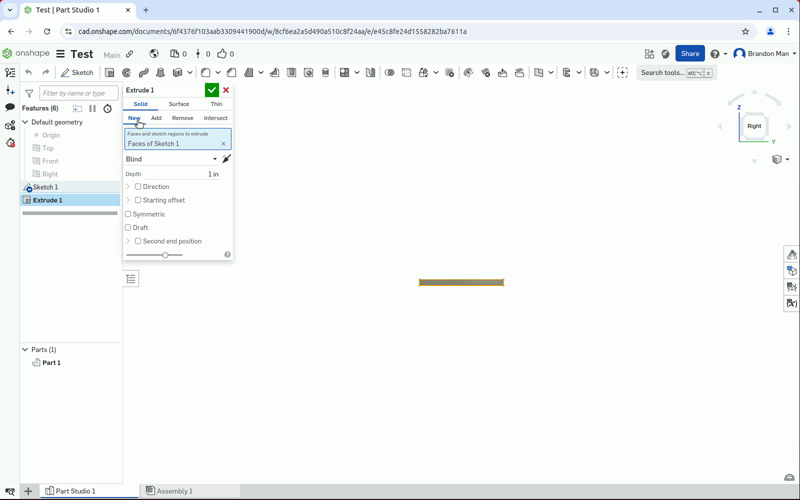
key(tab, 4)
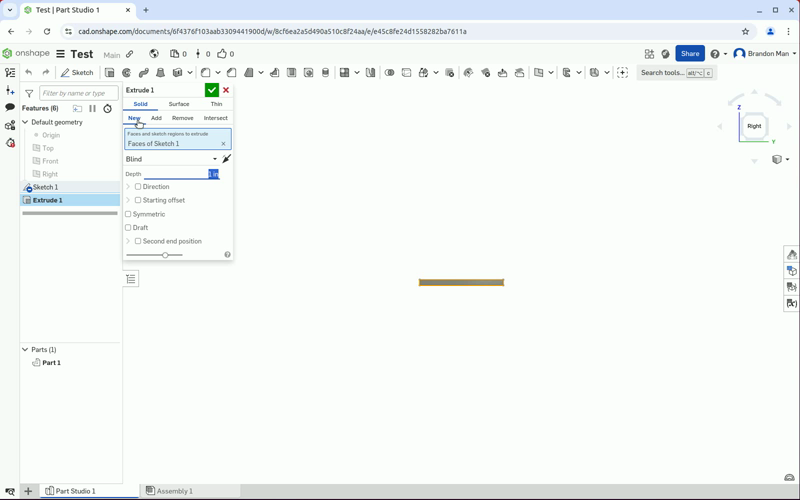
text(23.108)
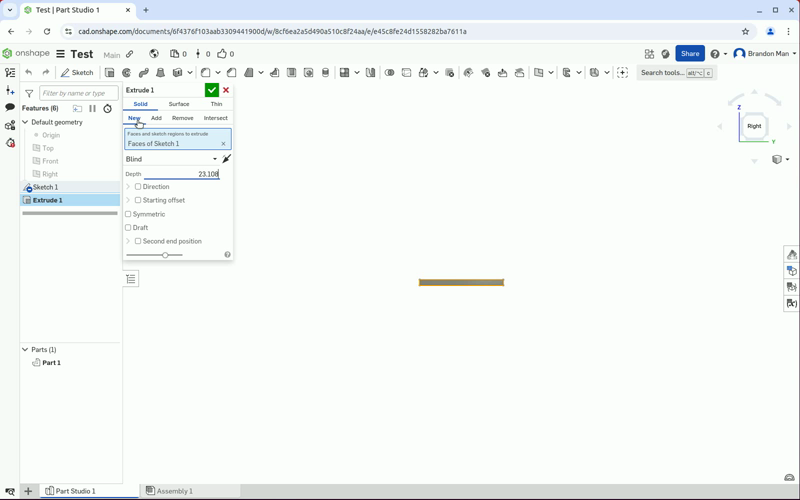
key(tab, 3)
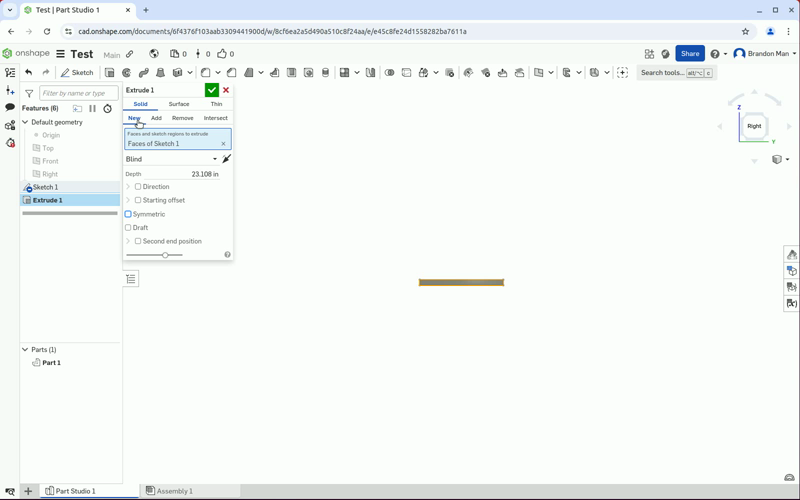
key(space)
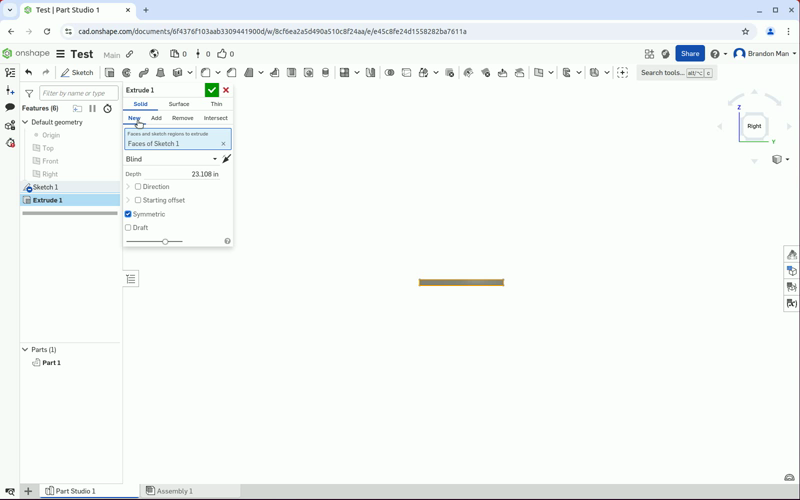
key(enter)
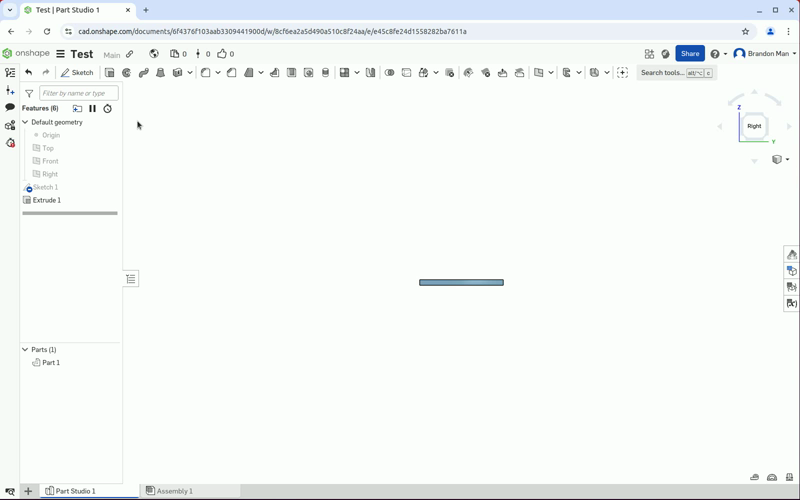
key(shift+h)
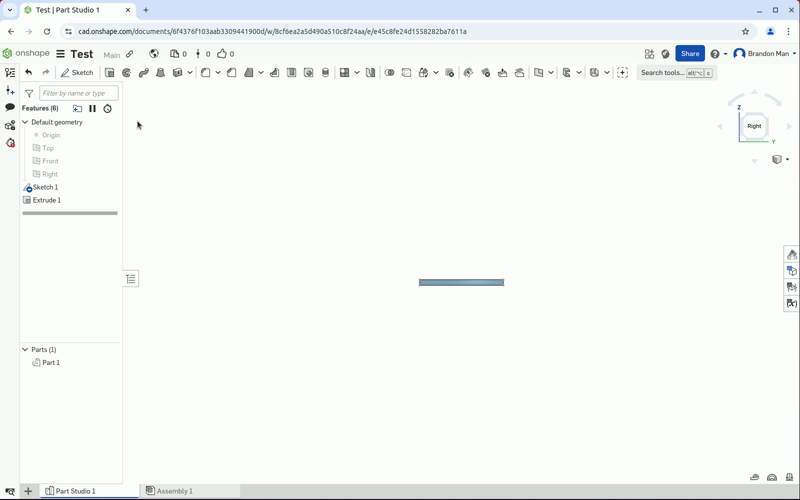
key(shift+h)
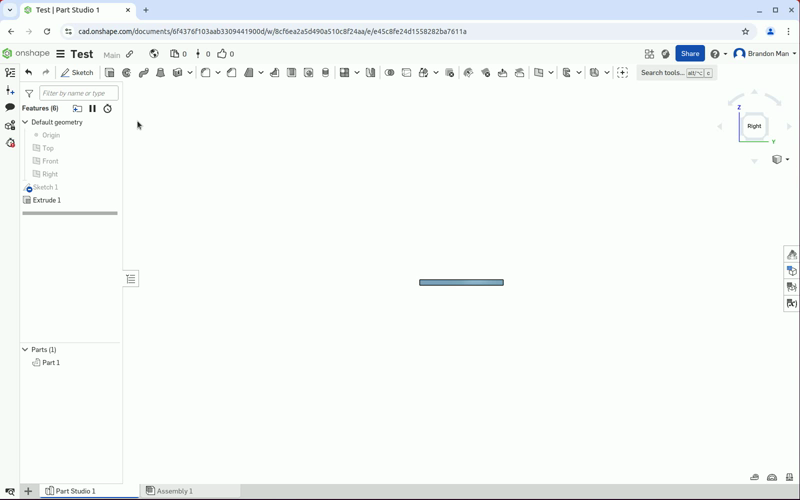
mouse_move(73, 189)
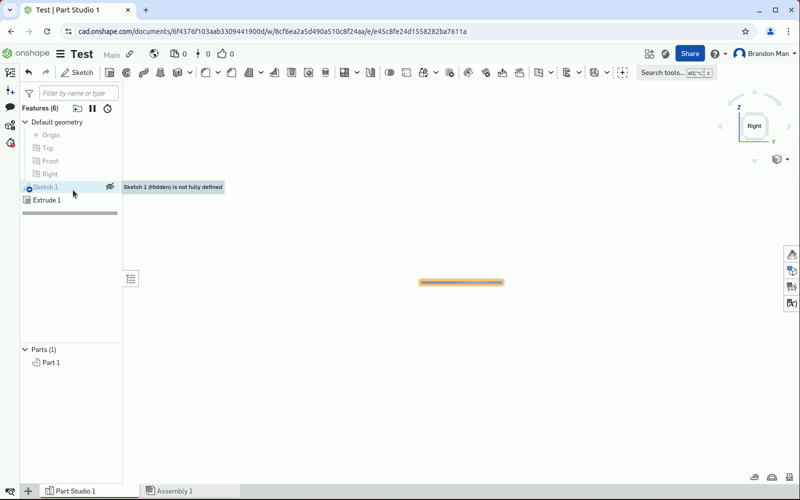
click(73, 189)
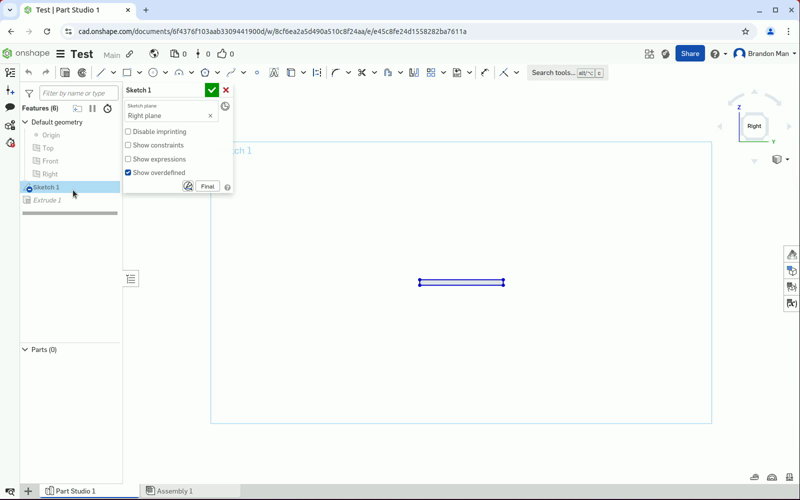
mouse_move(229, 92)
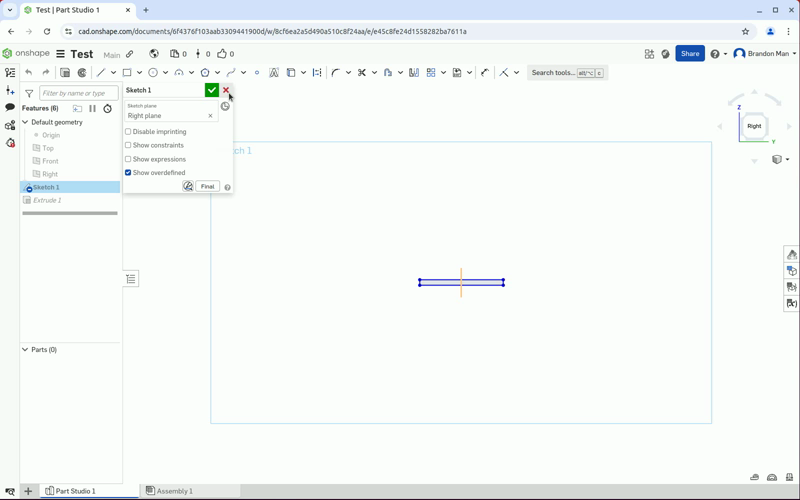
click(229, 92)
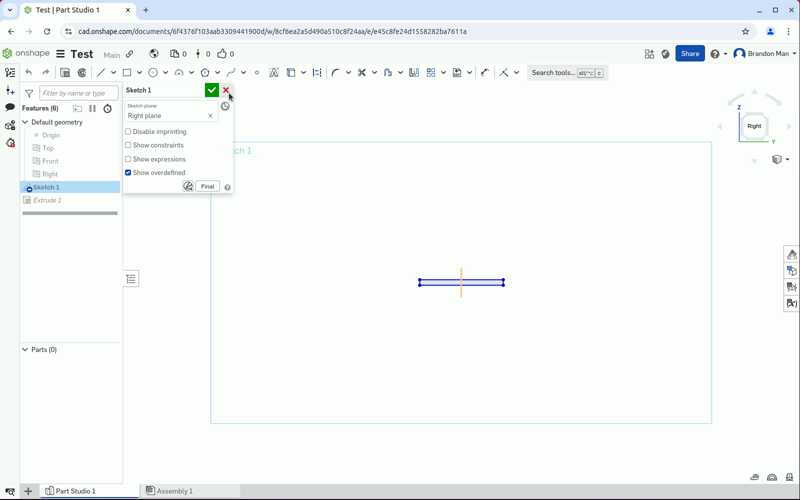
key(shift+s)
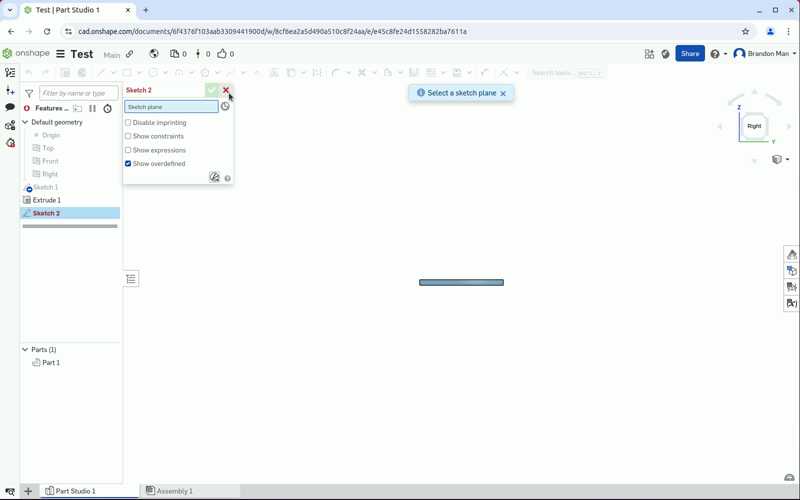
mouse_move(73, 176)
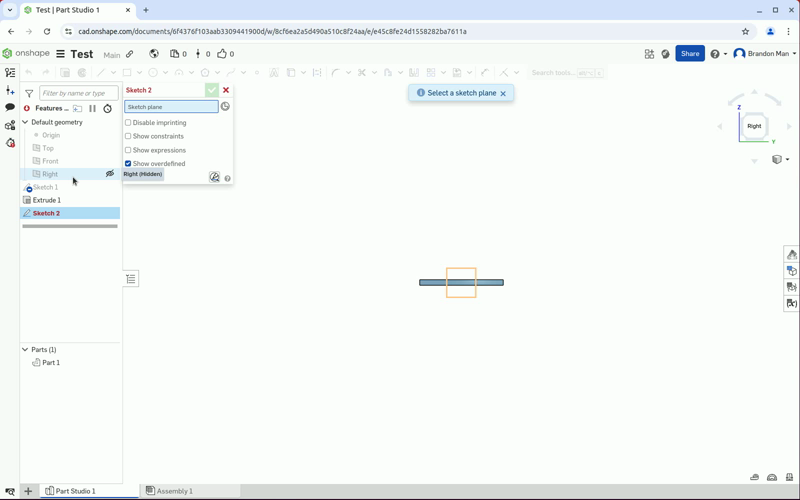
click(73, 176)
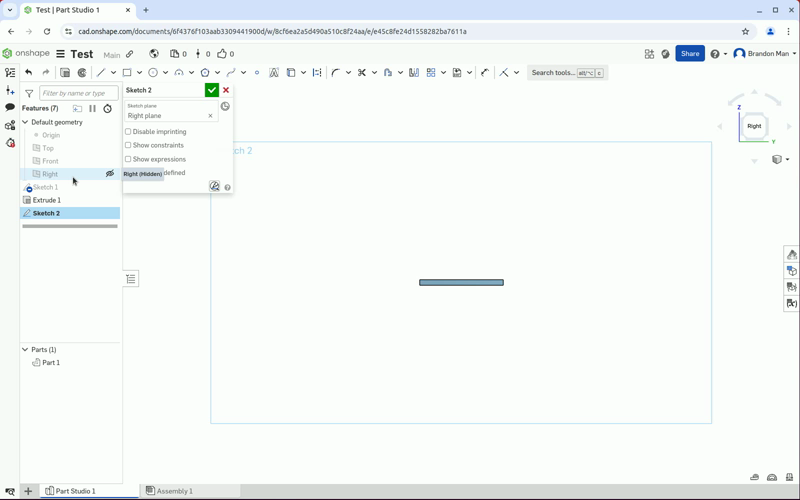
mouse_move(73, 352)
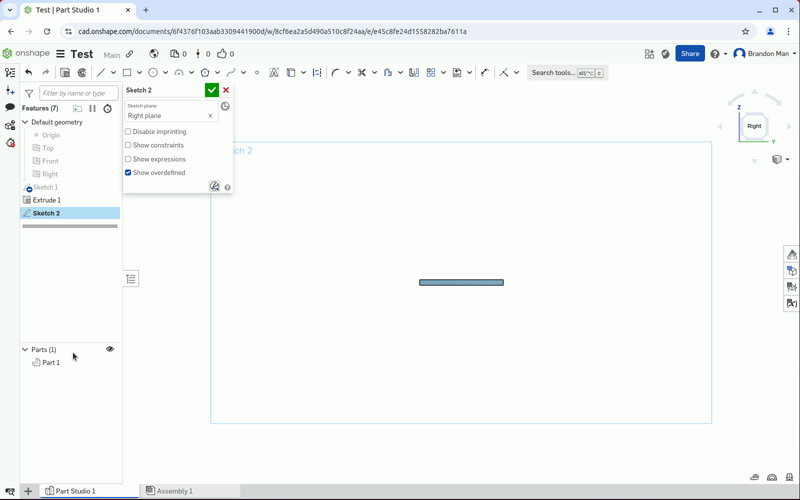
key(y)
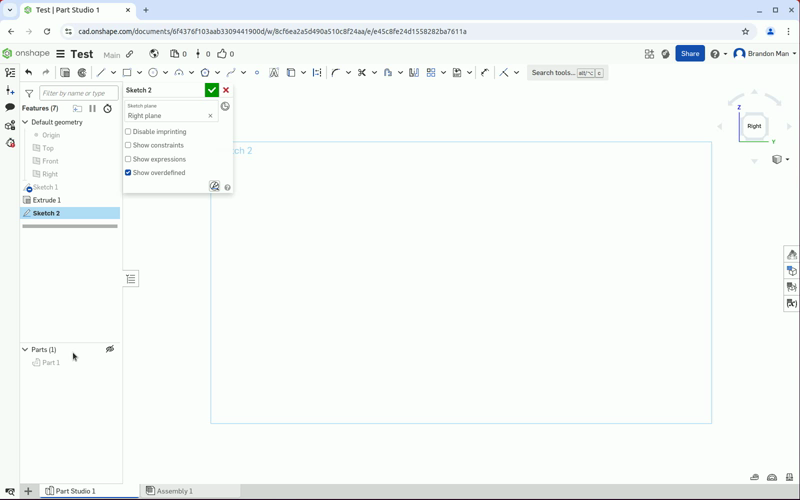
key(l)
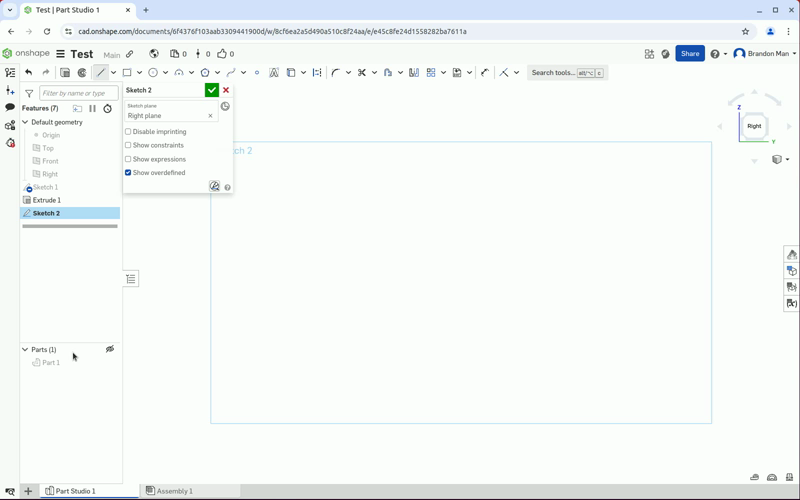
key_down(shift)
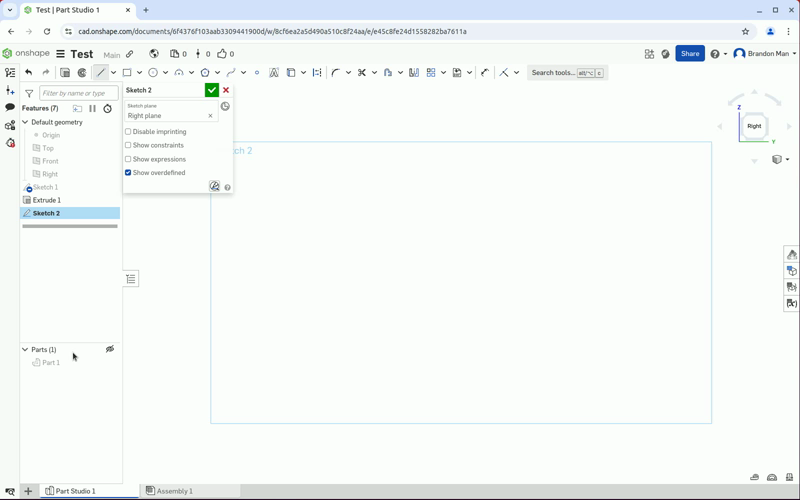
mouse_move(419, 285)
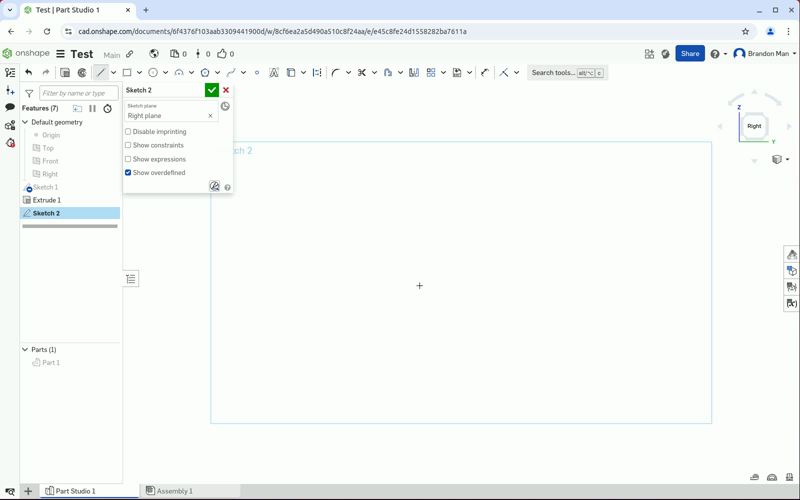
click(419, 285)
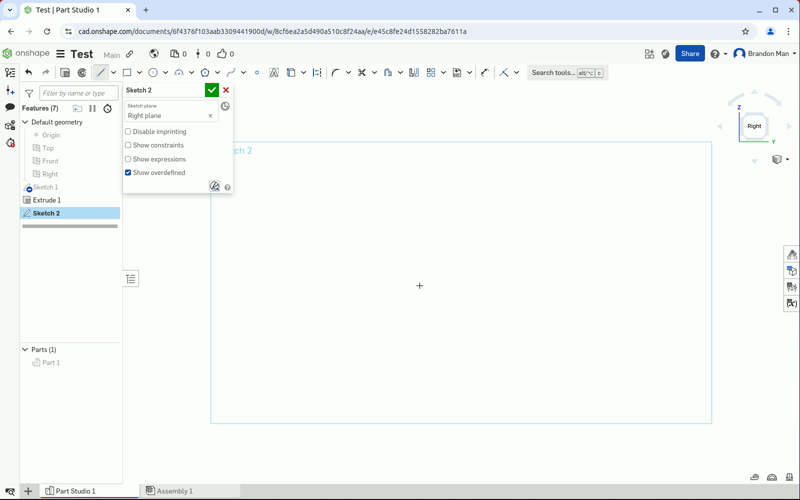
key_up(shift)
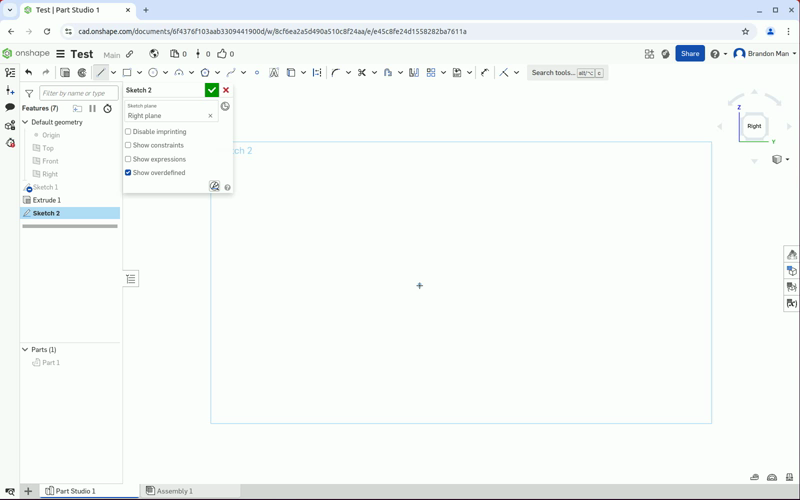
key_down(shift)
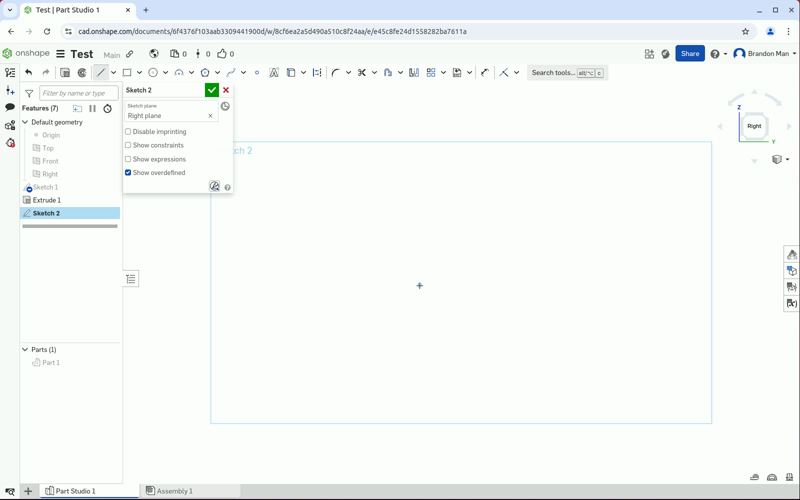
mouse_move(503, 285)
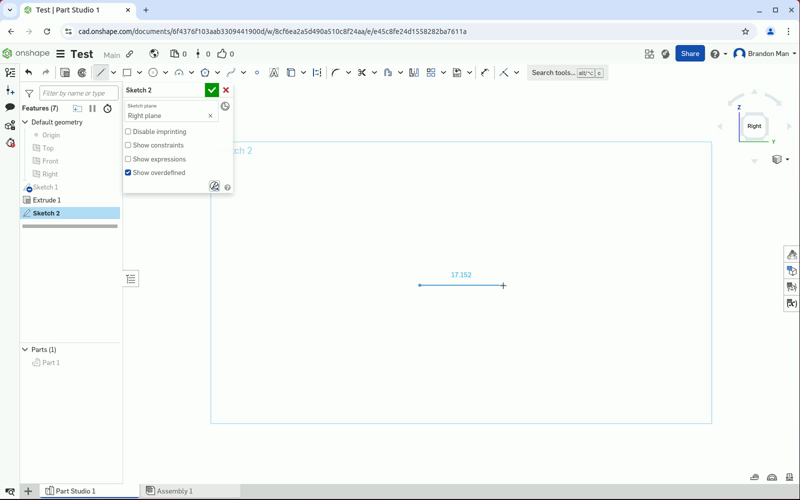
click(503, 285)
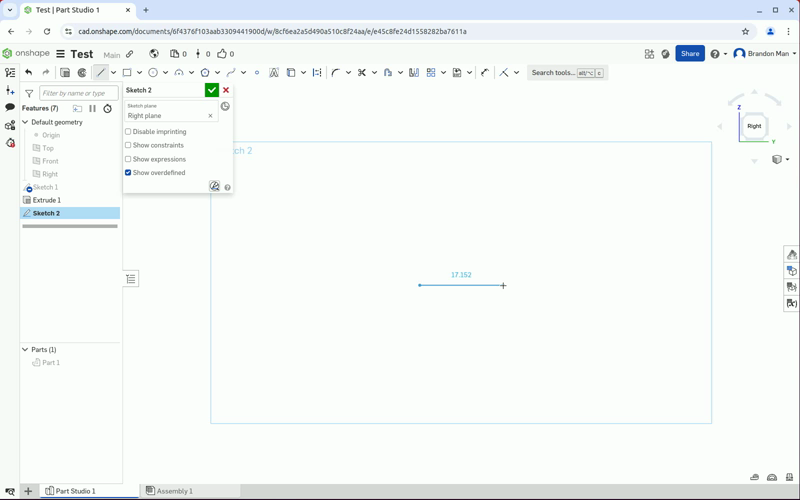
key_up(shift)
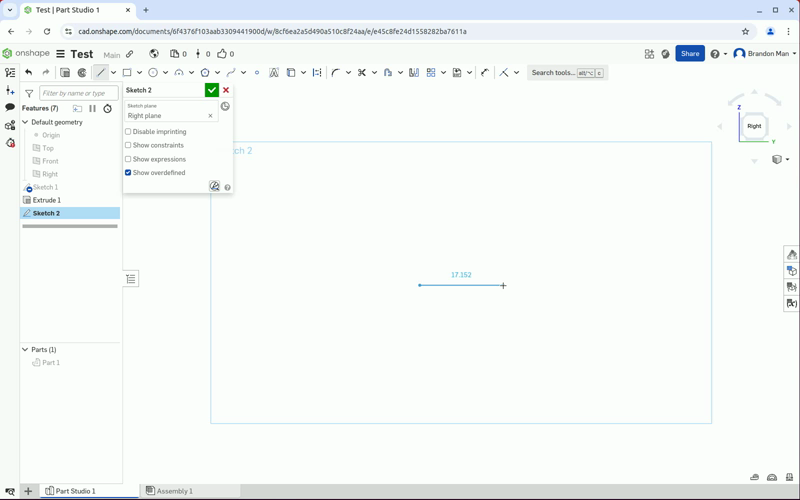
key_down(shift)
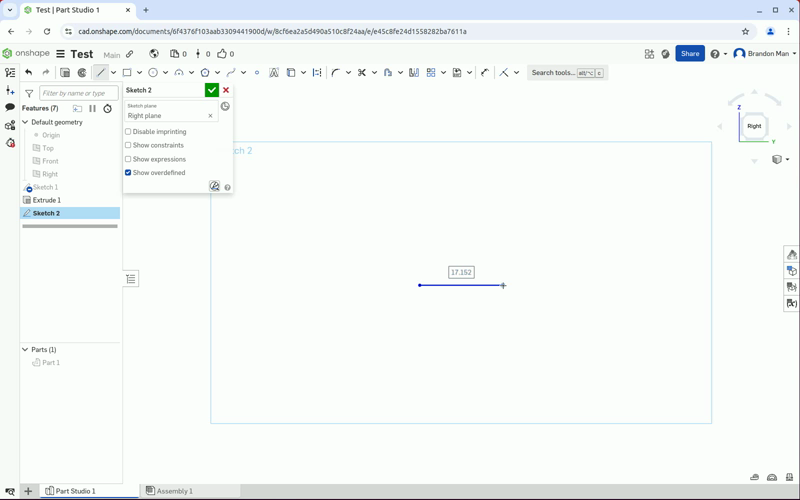
mouse_move(533, 285)
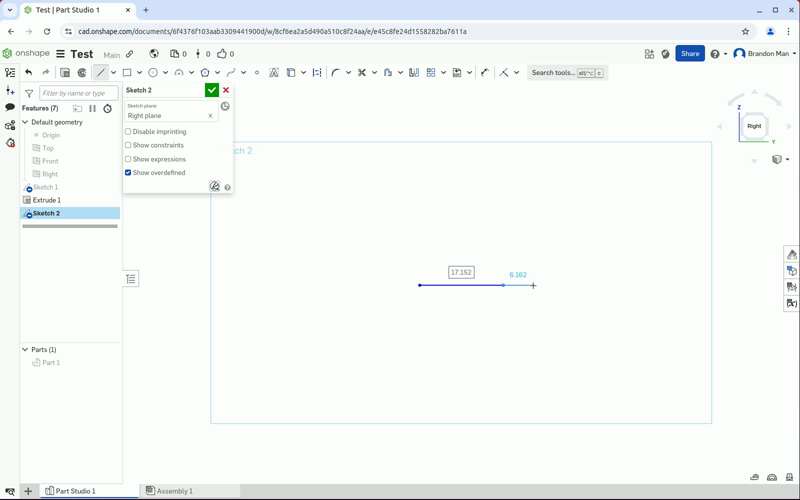
mouse_move(503, 279)
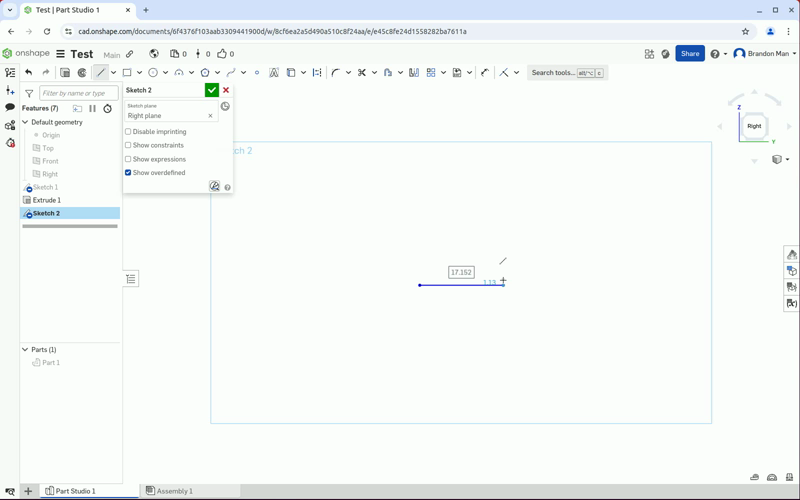
scroll(6)
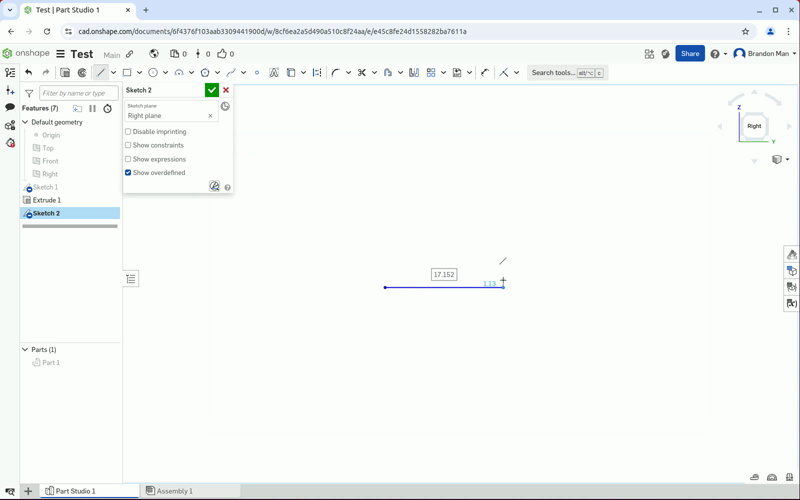
scroll(6)
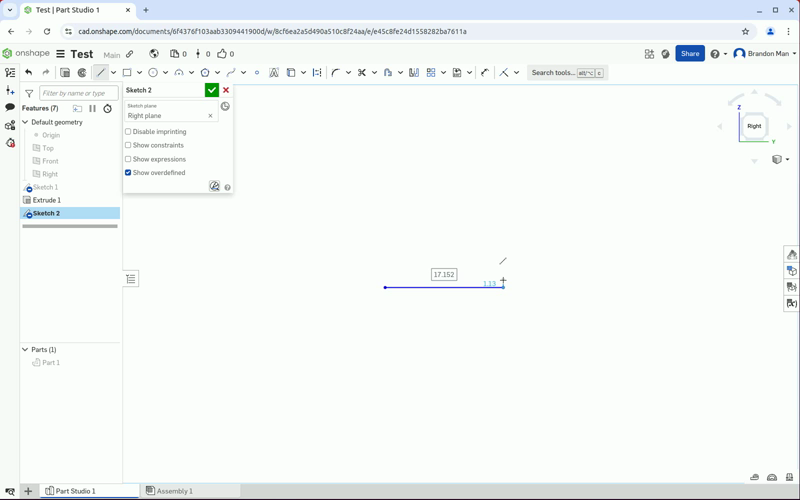
scroll(6)
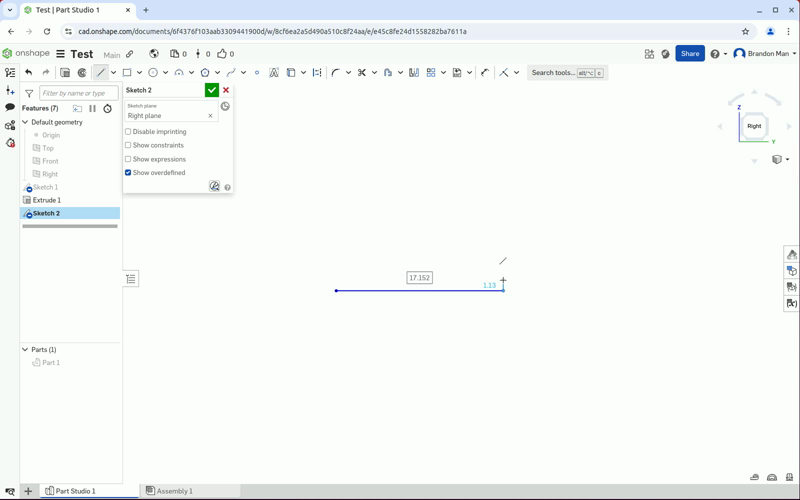
scroll(6)
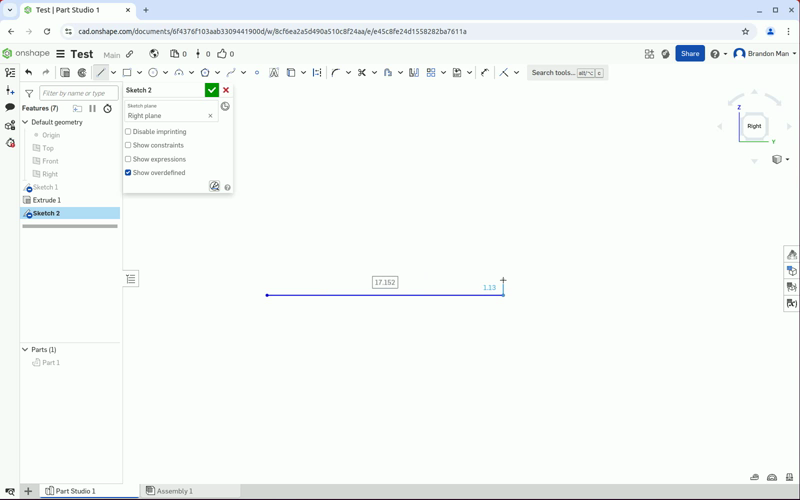
scroll(6)
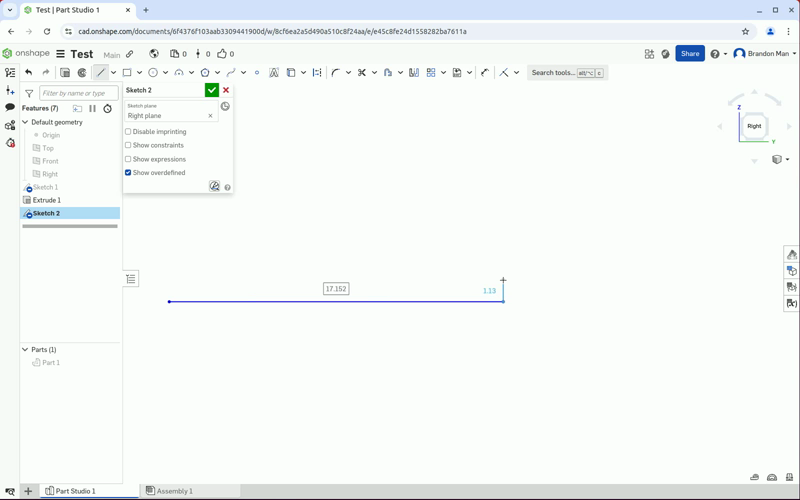
scroll(6)
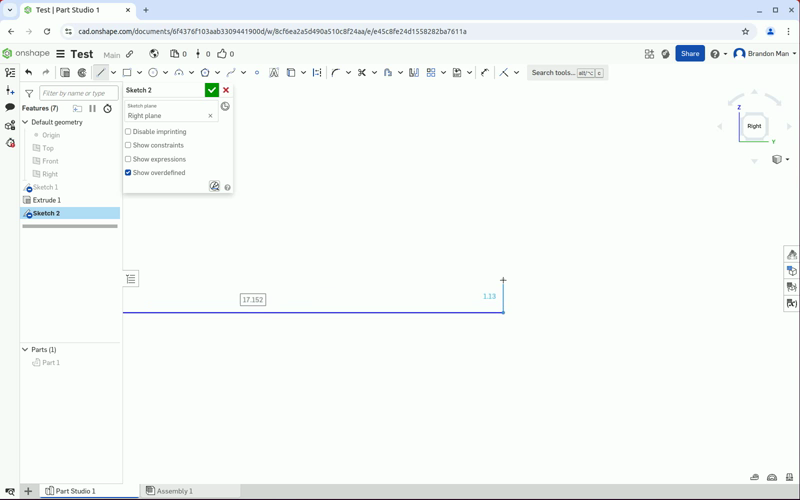
scroll(6)
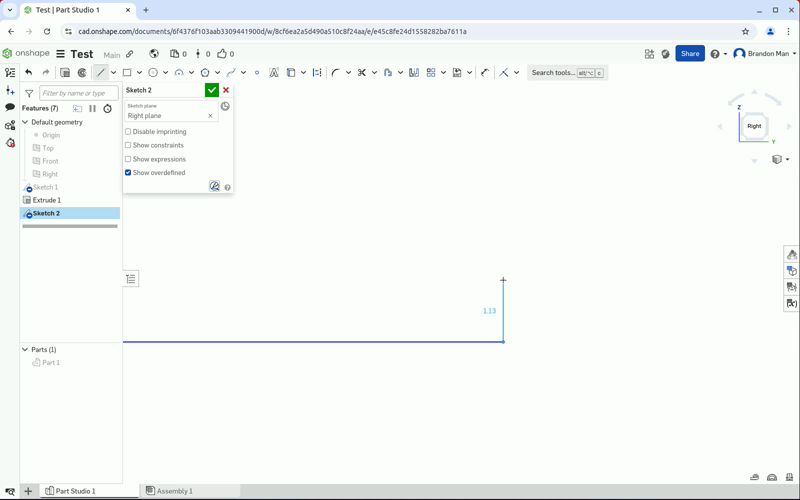
click(503, 279)
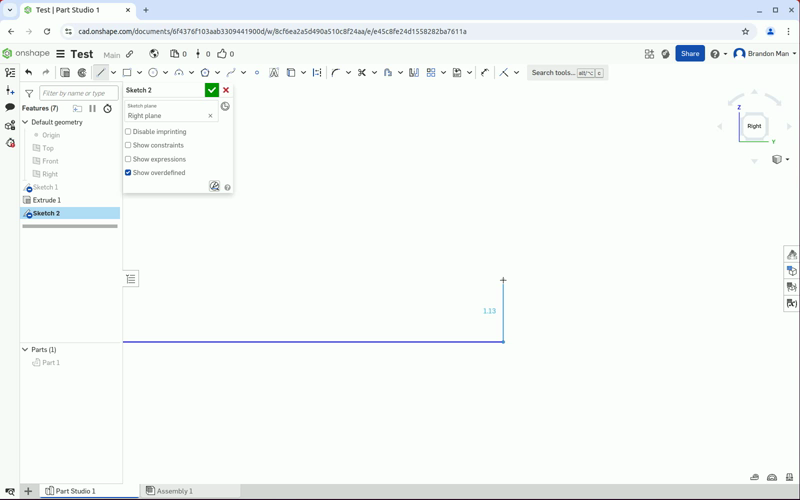
scroll(-6)
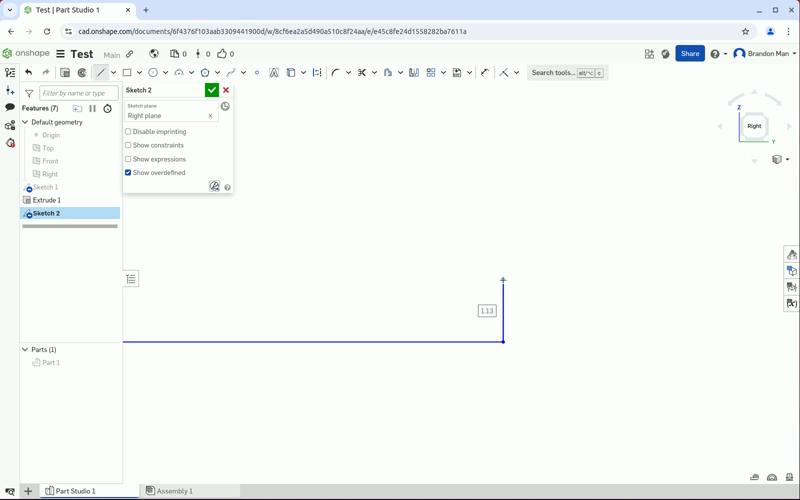
scroll(-6)
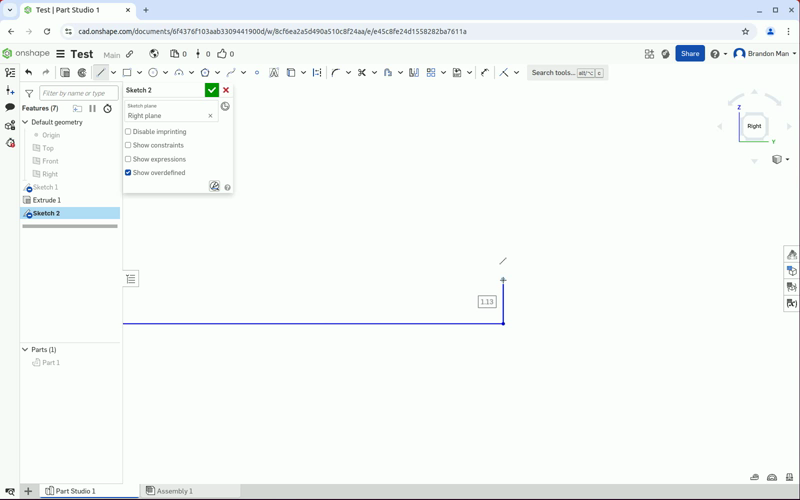
scroll(-6)
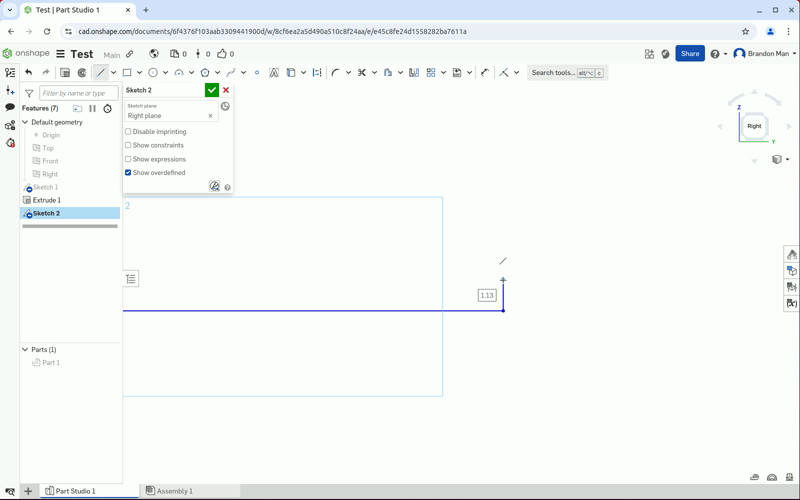
scroll(-6)
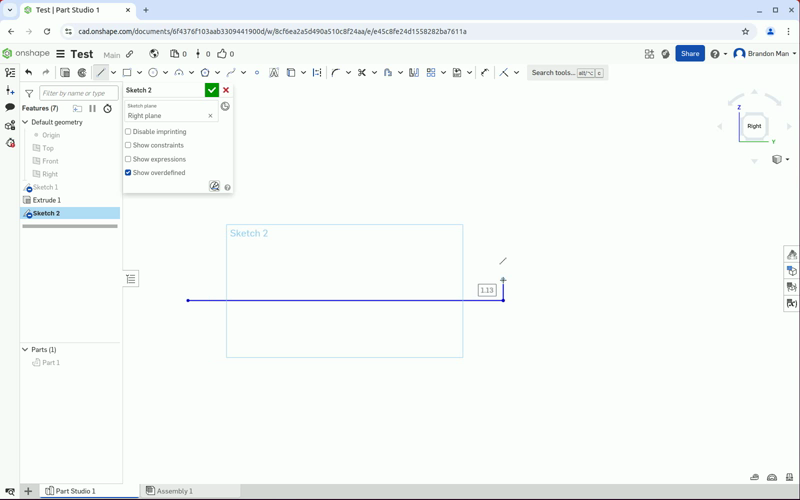
scroll(-6)
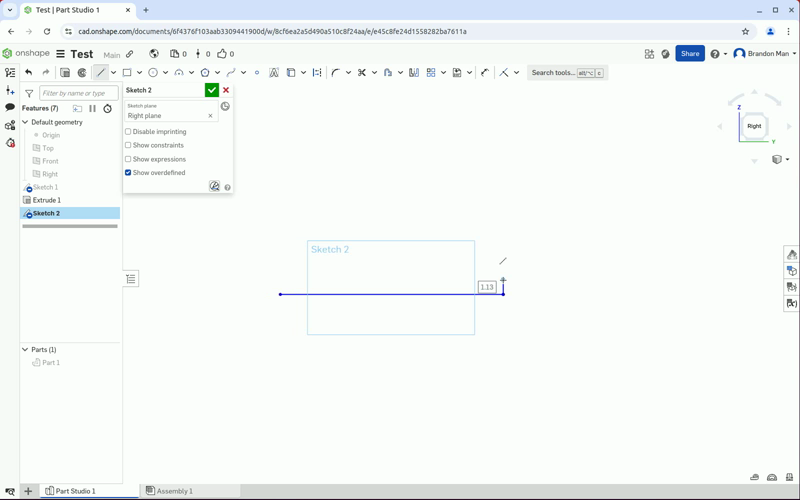
scroll(-6)
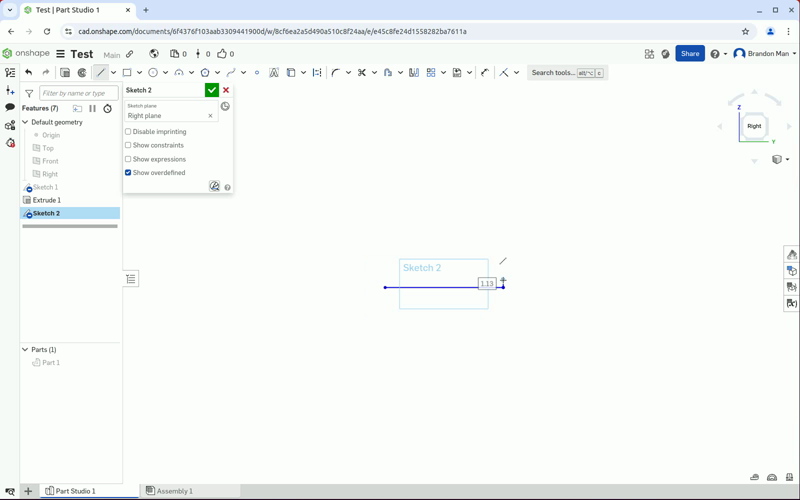
scroll(-6)
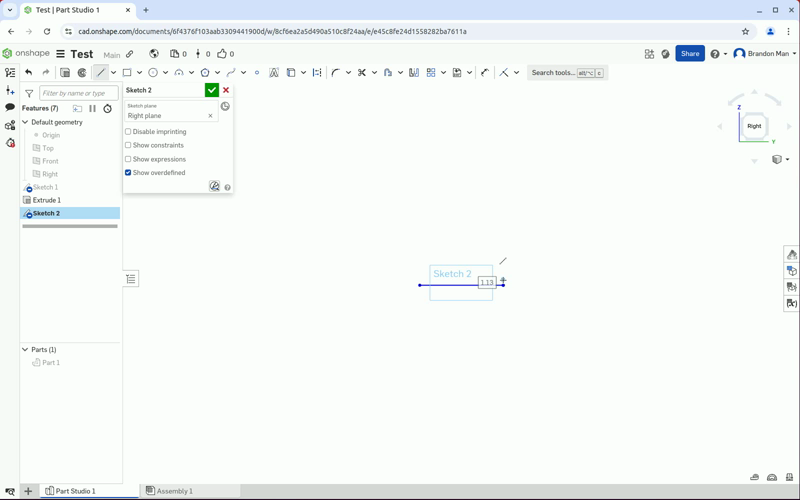
key_up(shift)
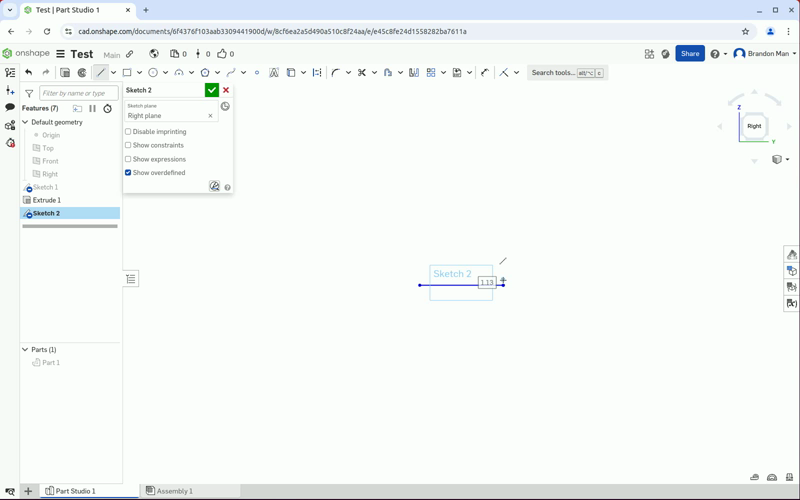
key_down(shift)
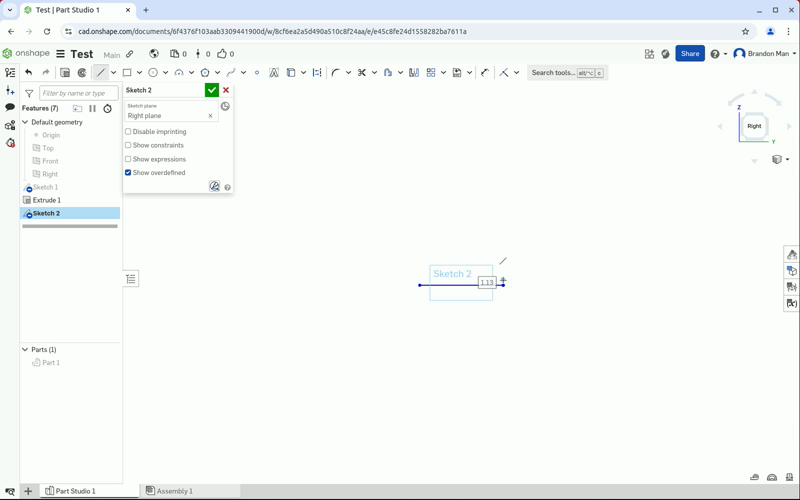
mouse_move(419, 279)
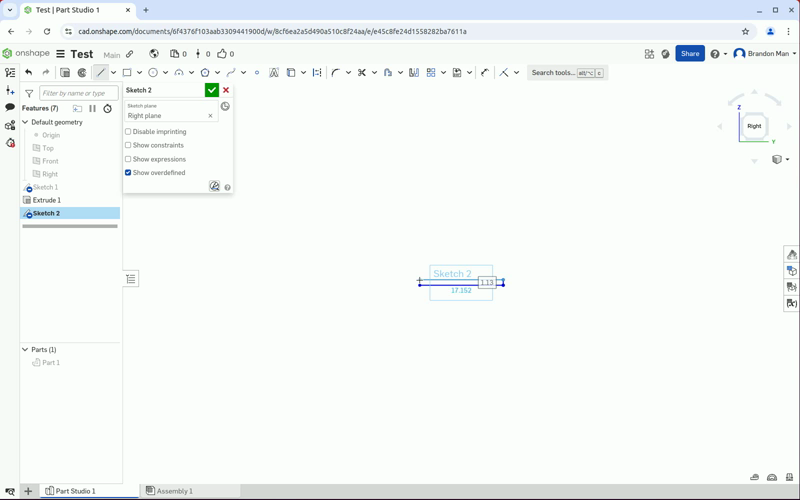
click(419, 279)
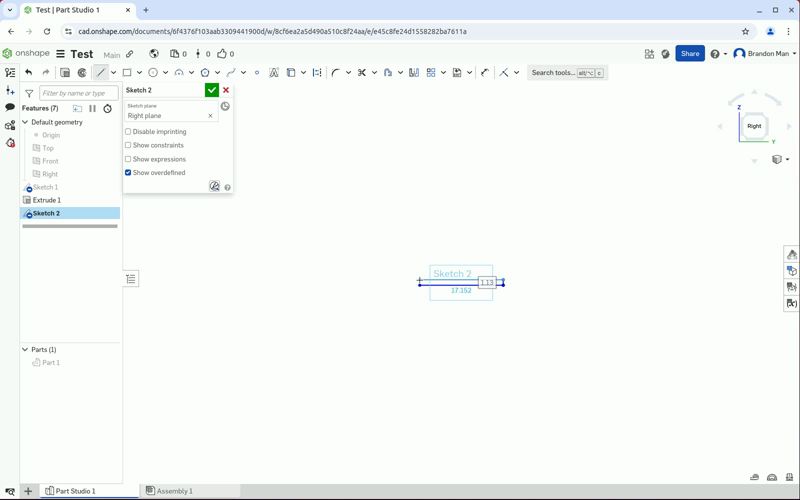
key_up(shift)
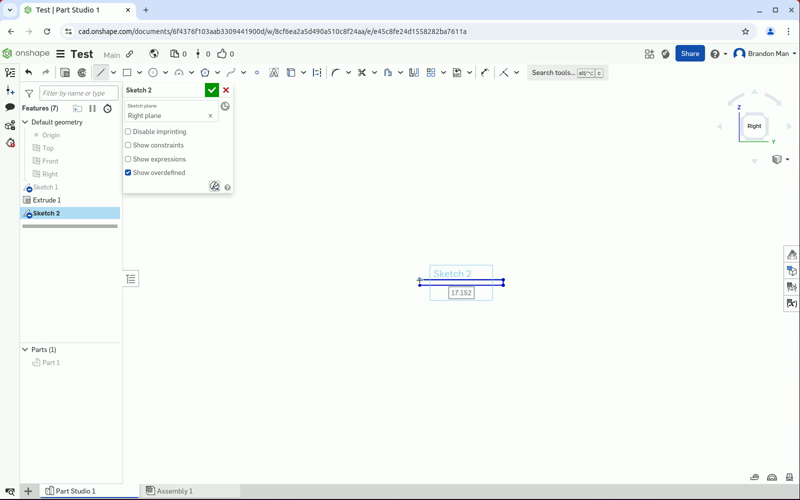
mouse_move(449, 279)
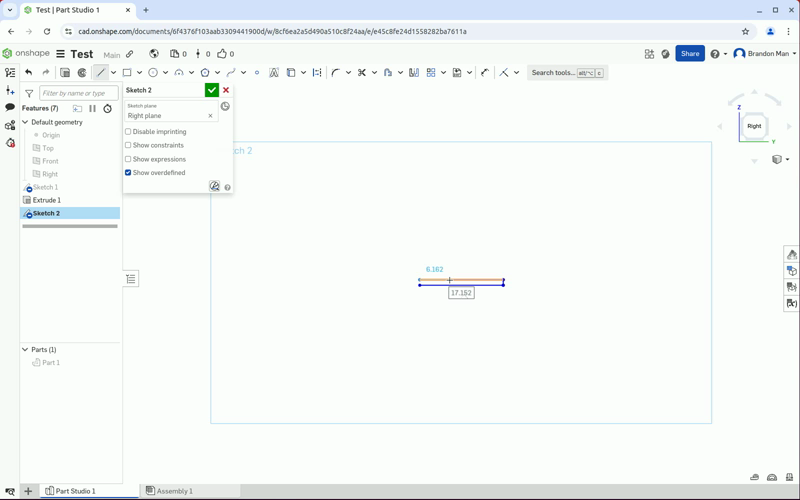
key_down(shift)
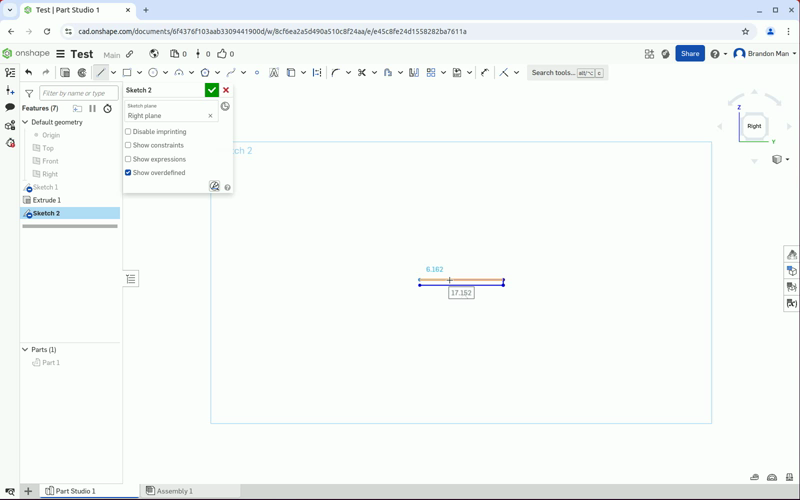
mouse_move(419, 285)
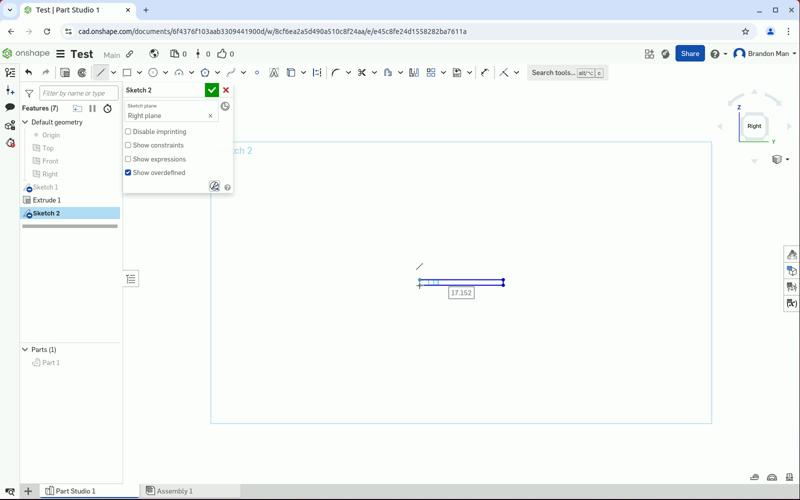
scroll(6)
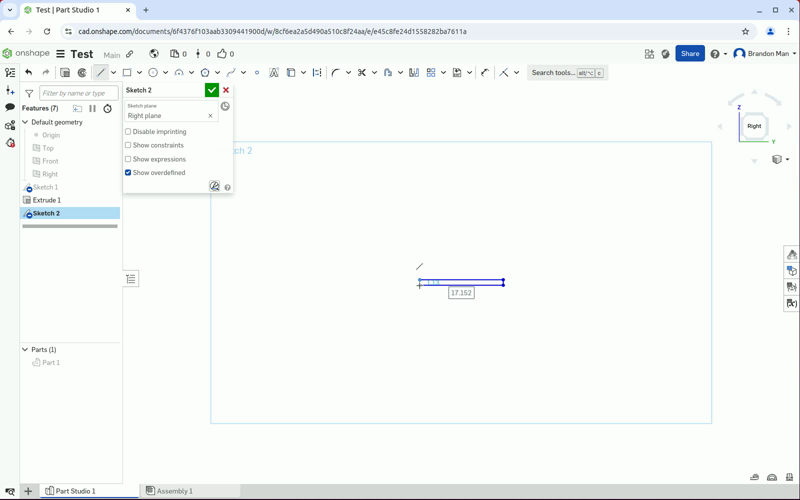
scroll(6)
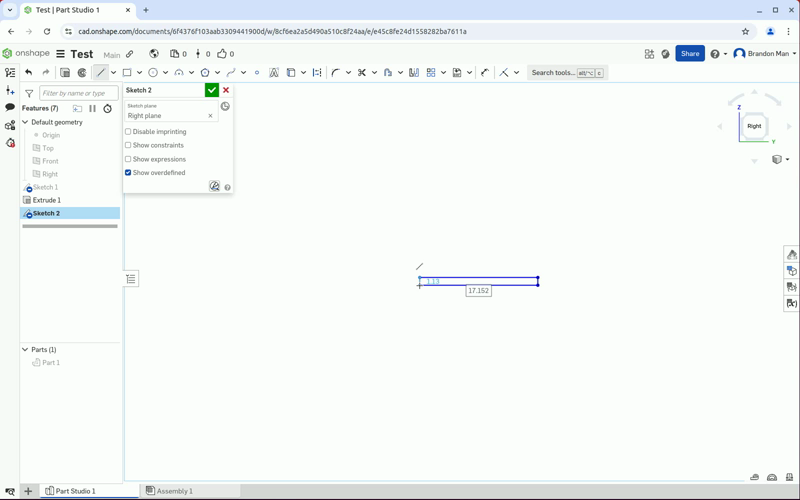
scroll(6)
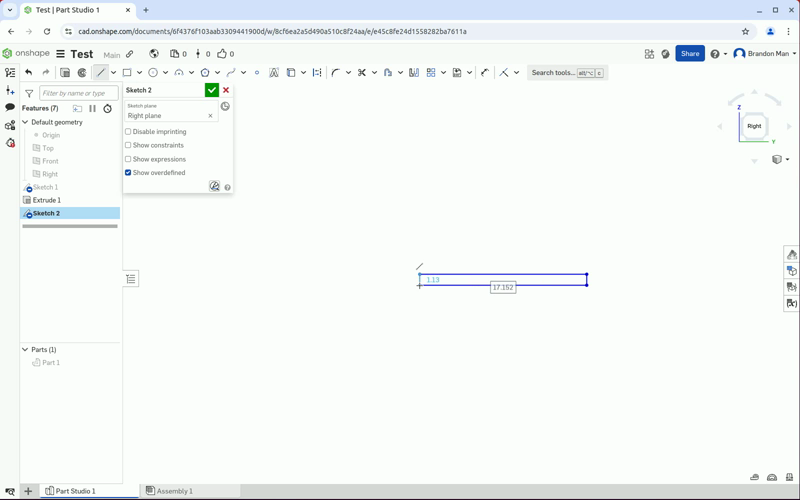
scroll(6)
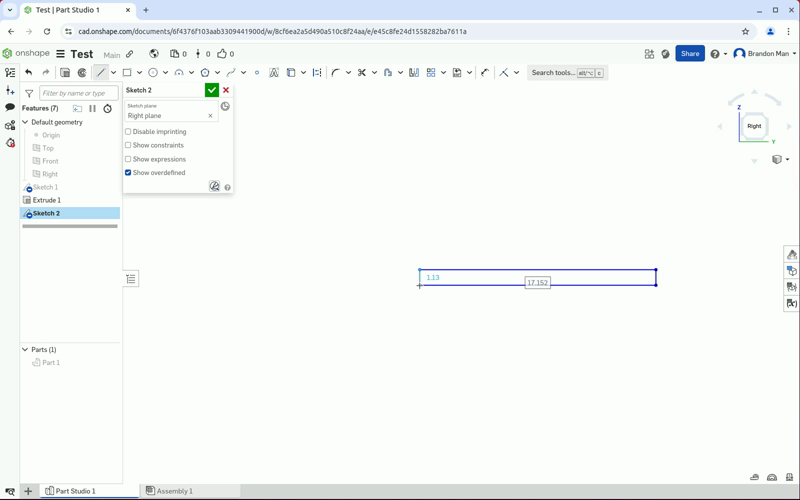
scroll(6)
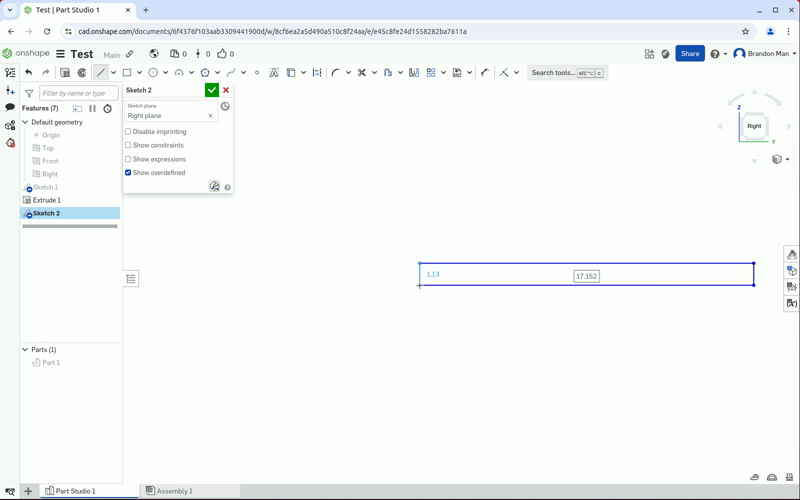
scroll(6)
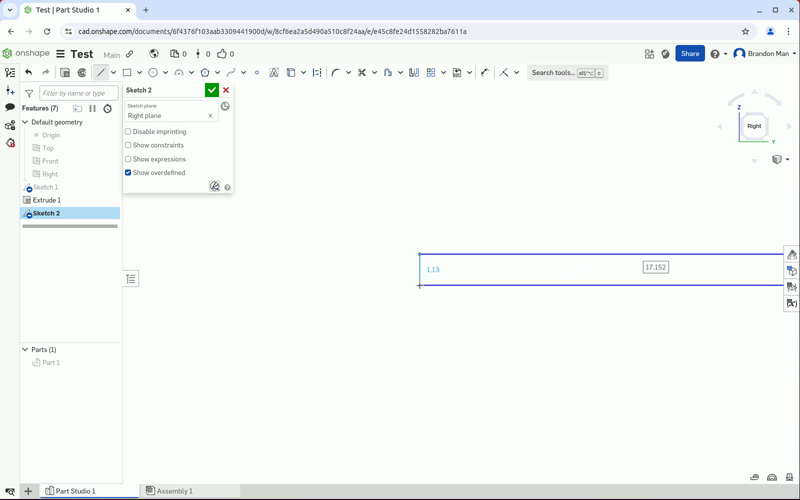
scroll(6)
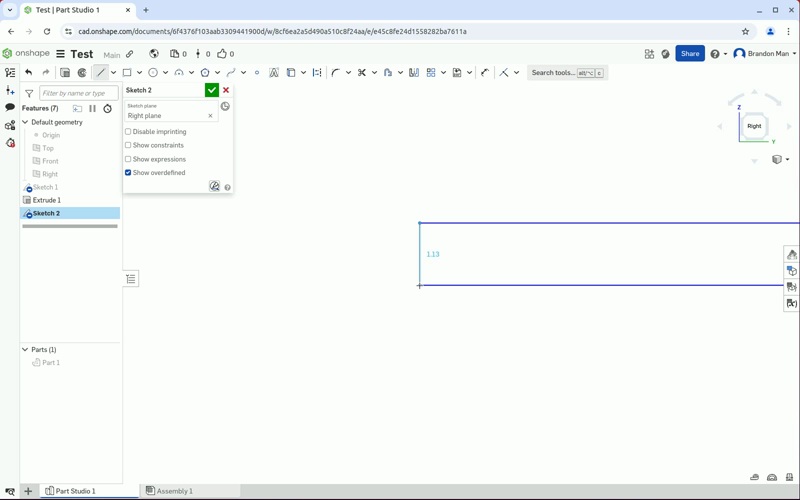
key_up(shift)
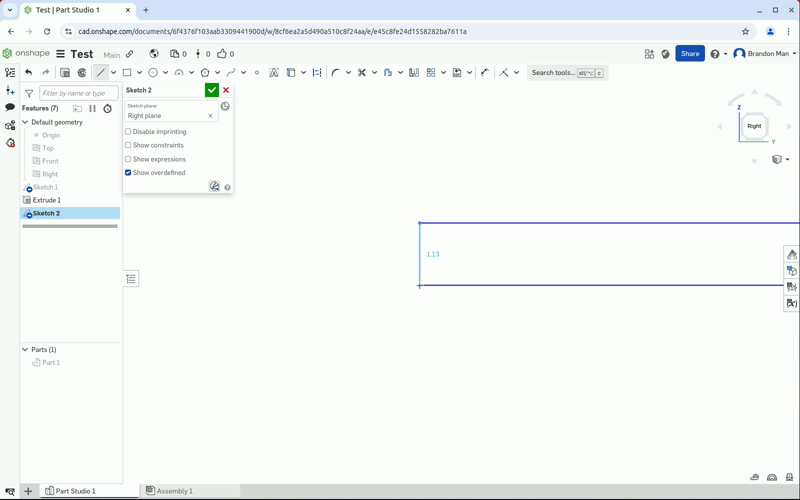
click(419, 285)
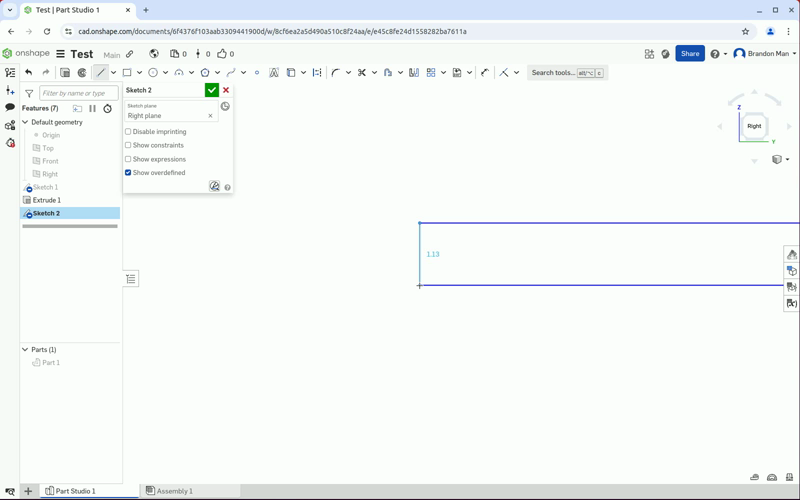
scroll(-6)
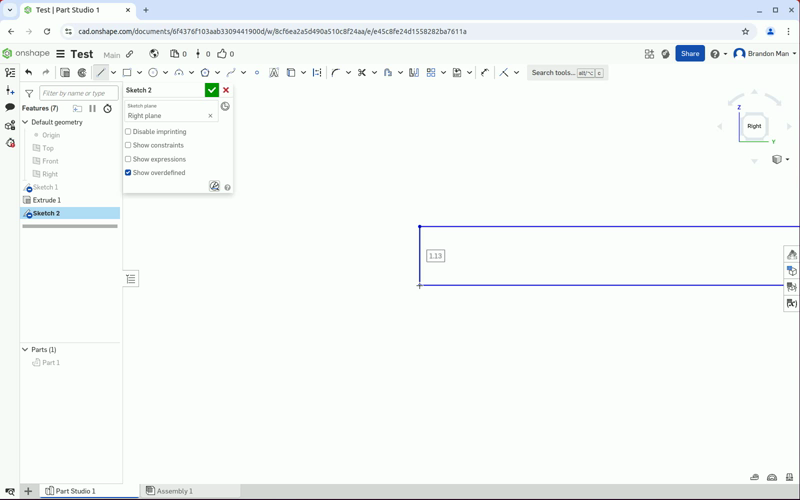
scroll(-6)
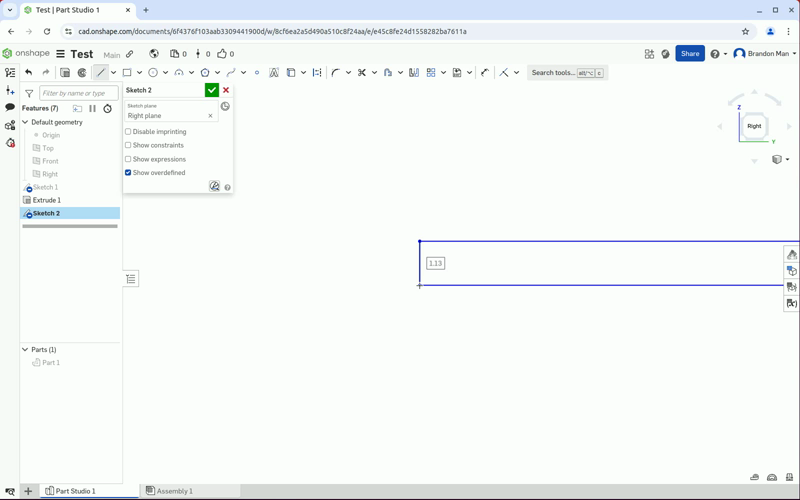
scroll(-6)
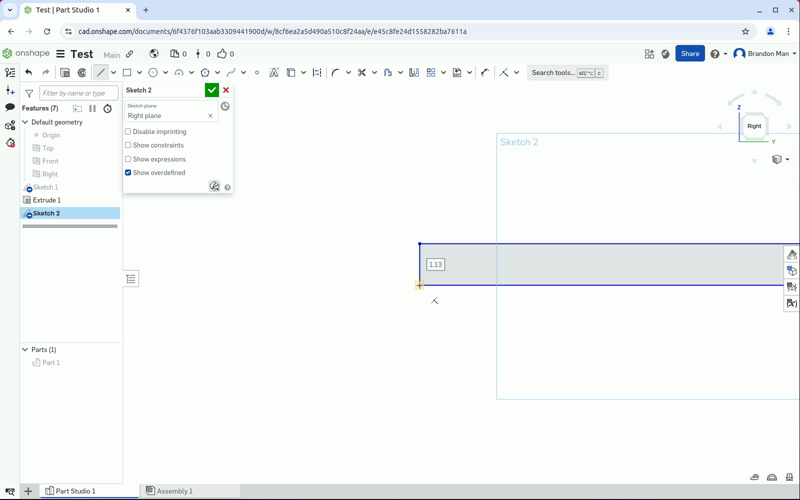
scroll(-6)
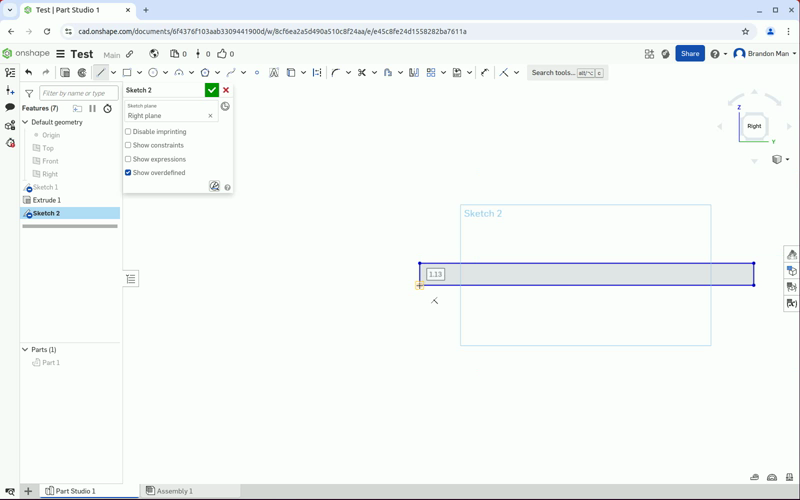
scroll(-6)
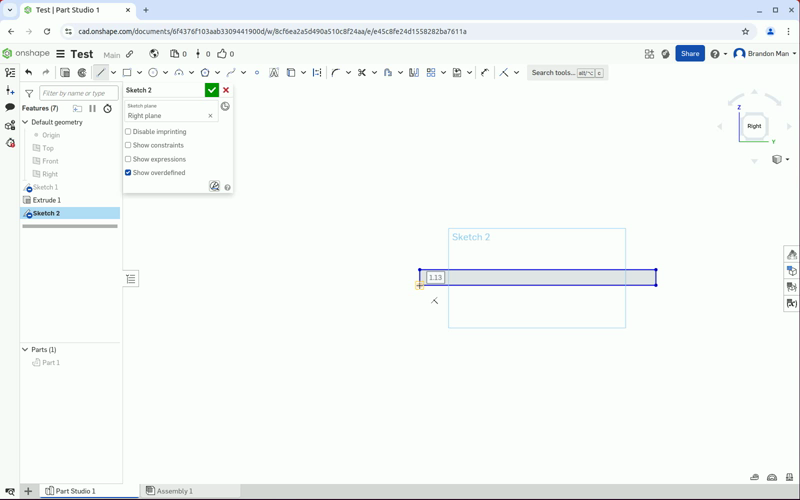
scroll(-6)
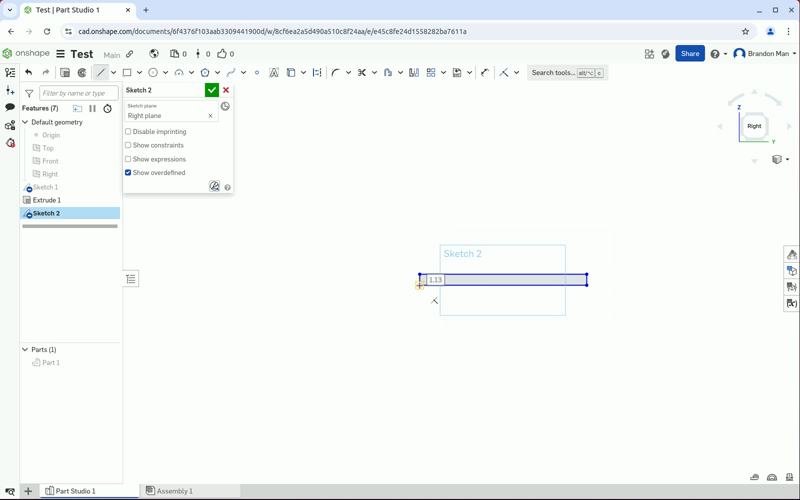
scroll(-6)
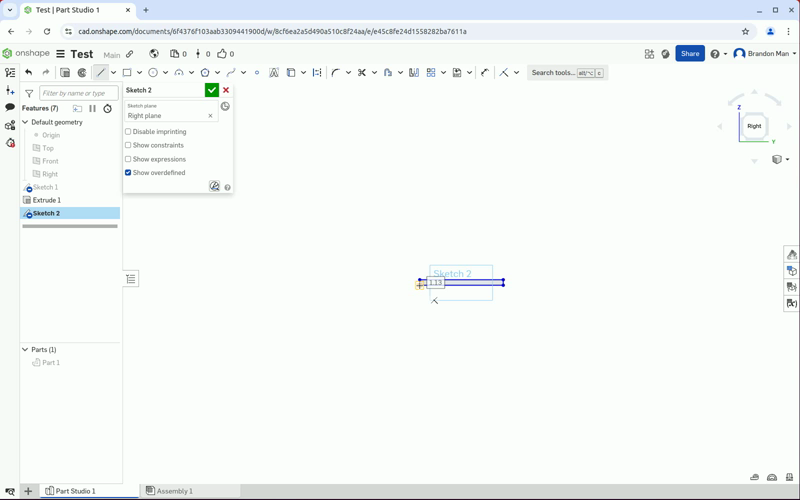
key(esc)
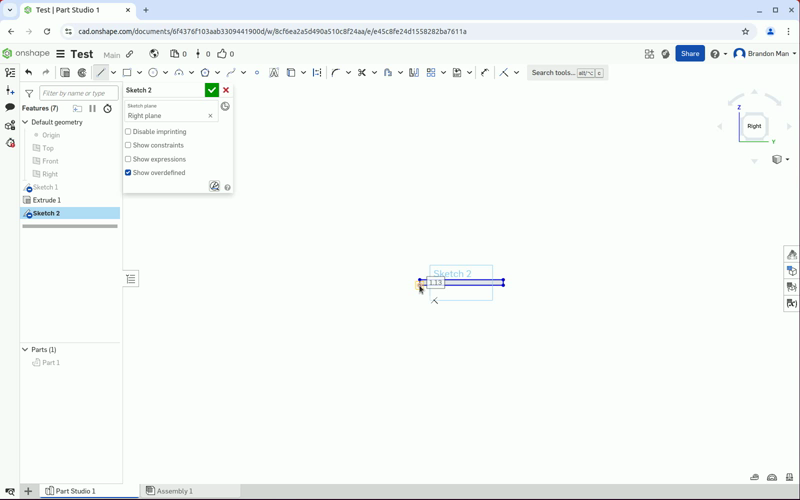
mouse_move(481, 284)
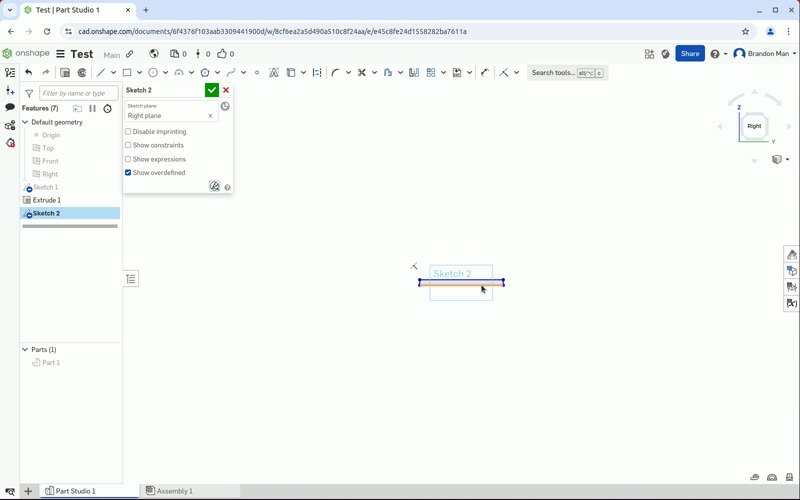
scroll(6)
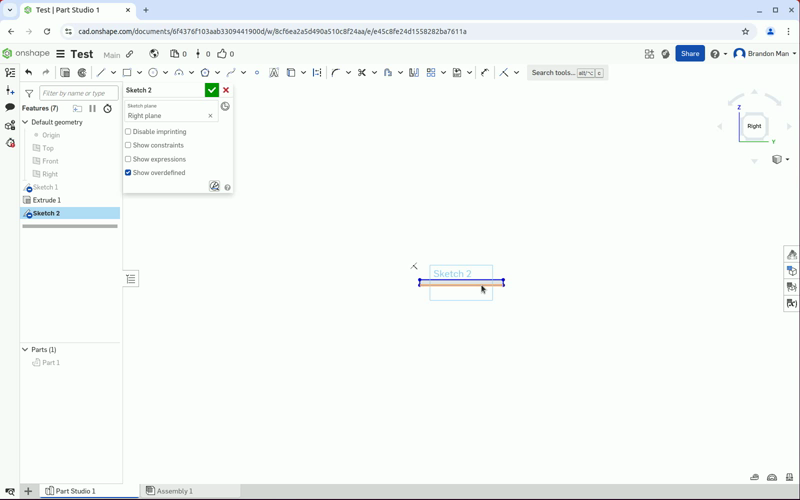
scroll(6)
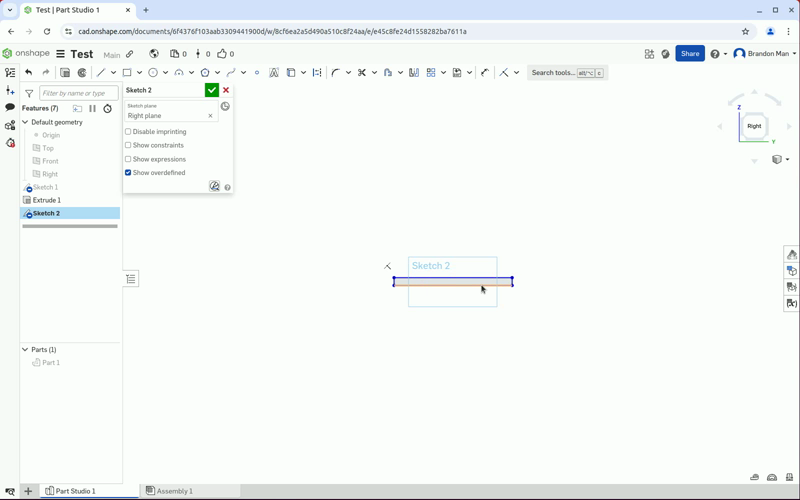
scroll(6)
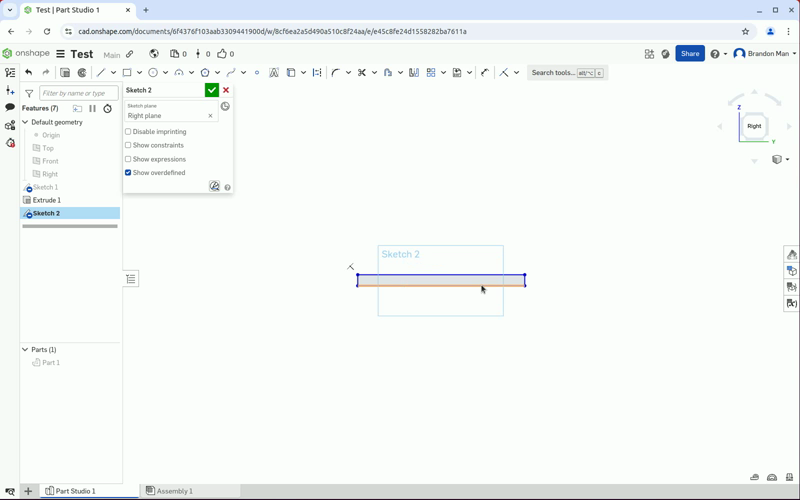
scroll(6)
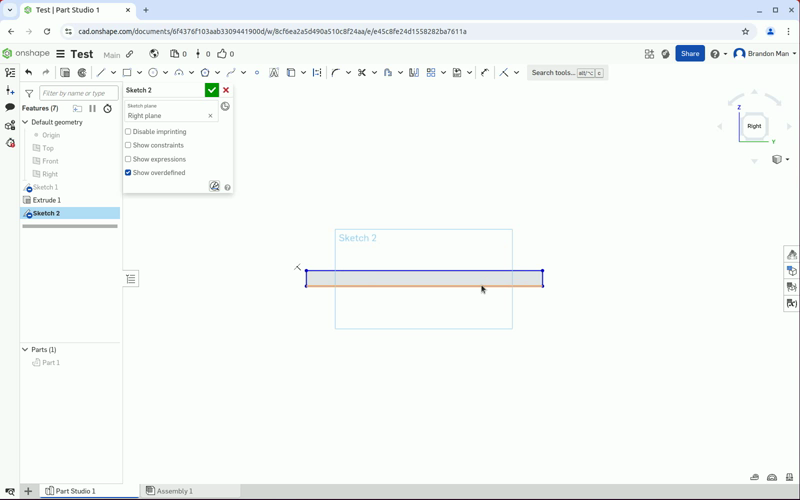
scroll(6)
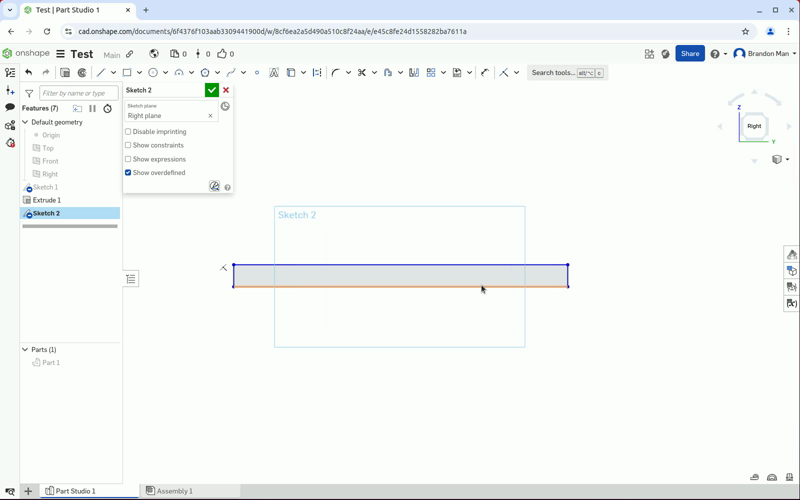
scroll(6)
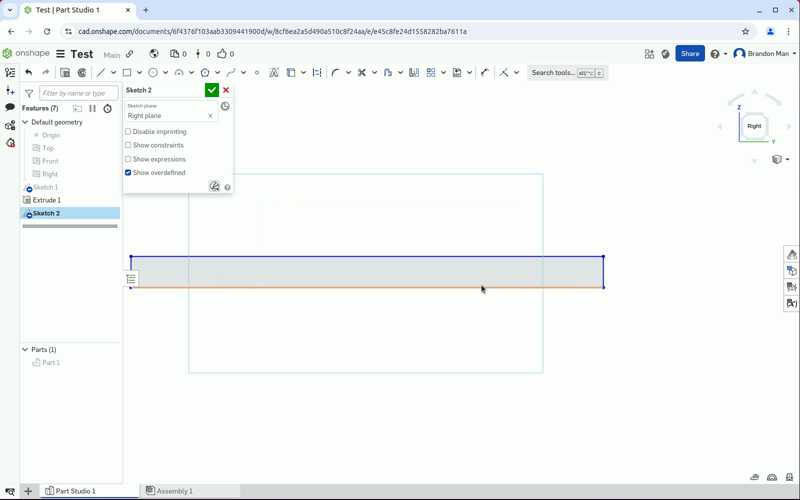
scroll(6)
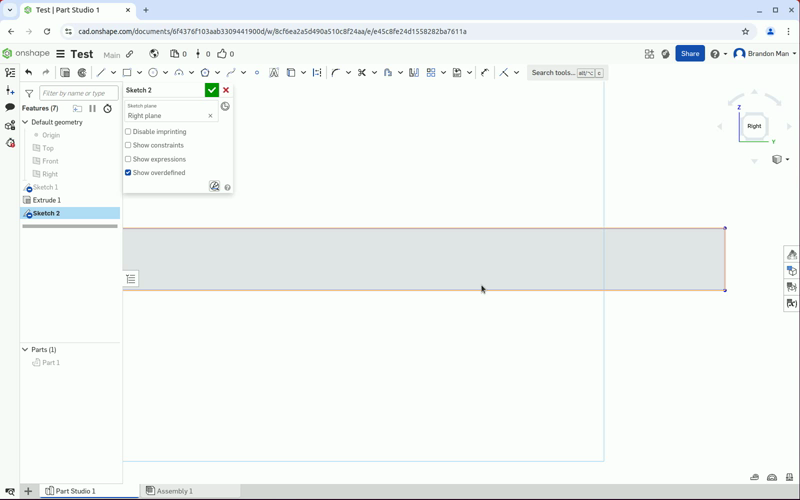
click(481, 284)
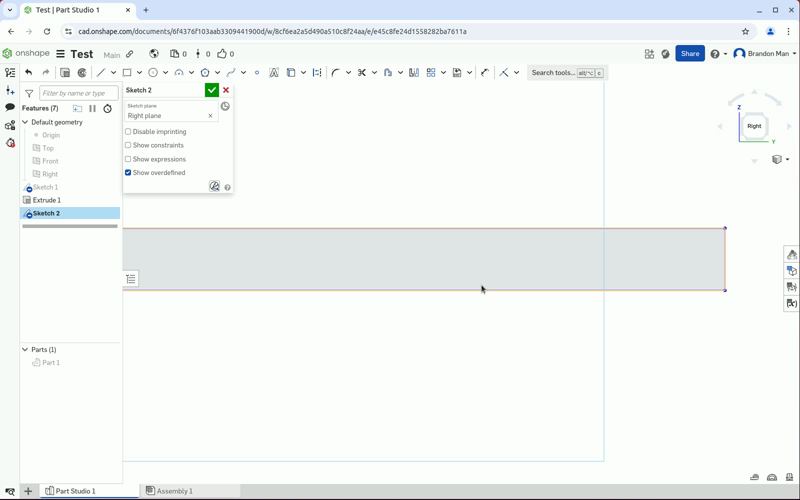
scroll(-6)
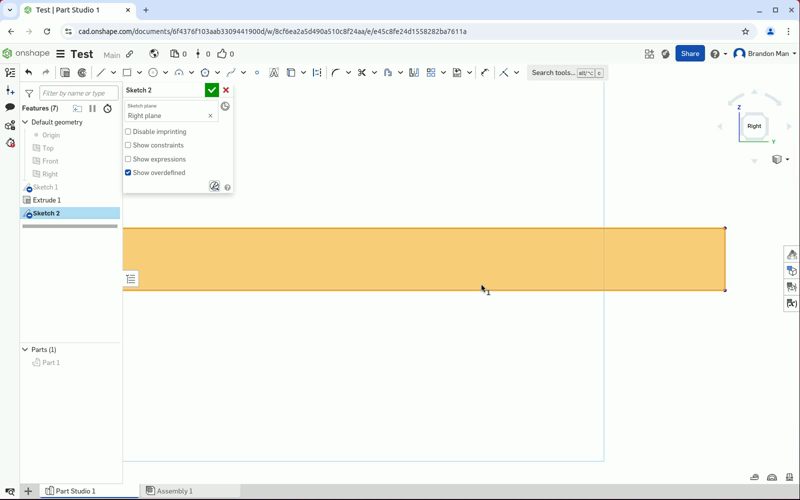
scroll(-6)
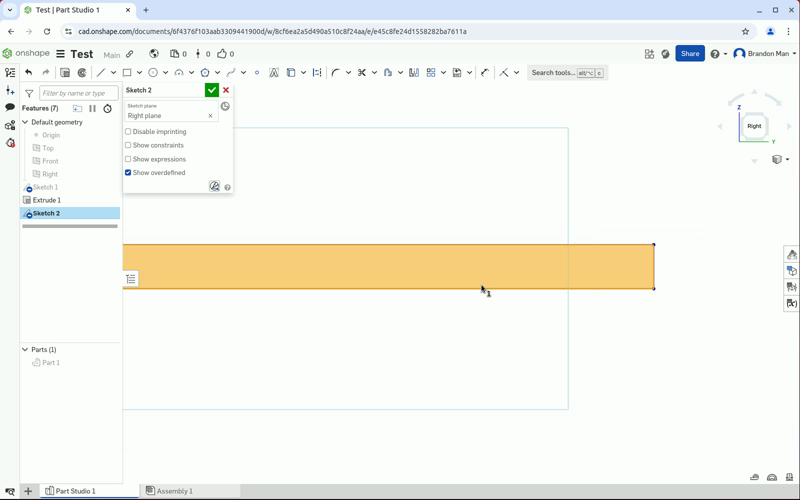
scroll(-6)
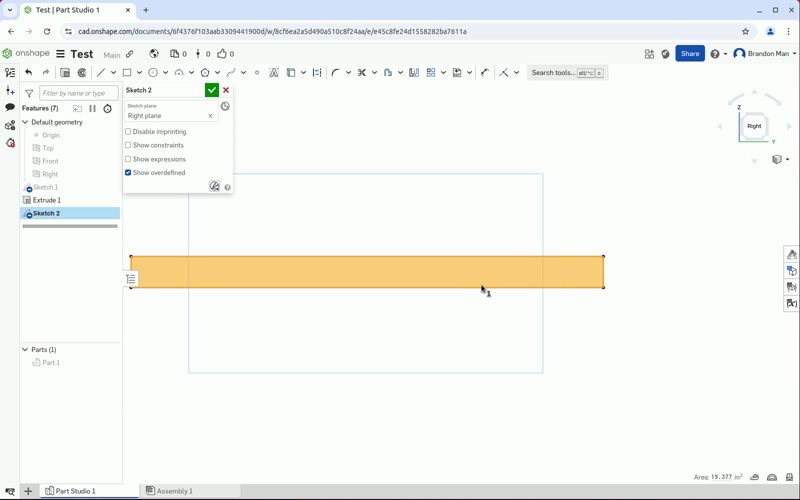
scroll(-6)
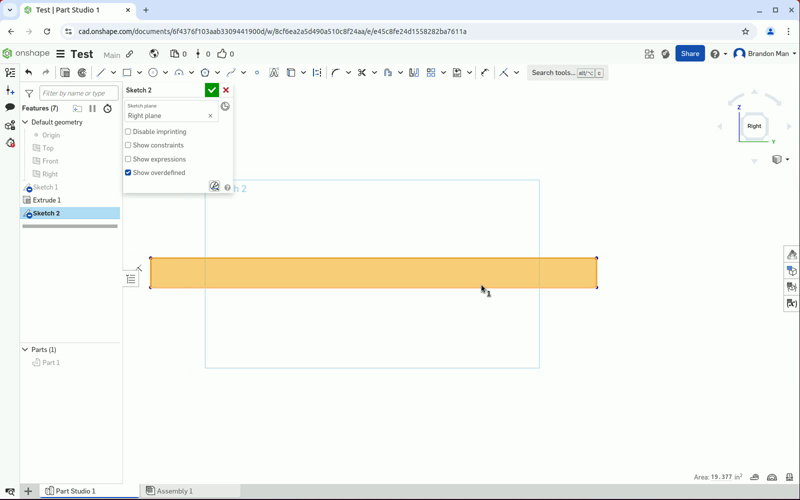
scroll(-6)
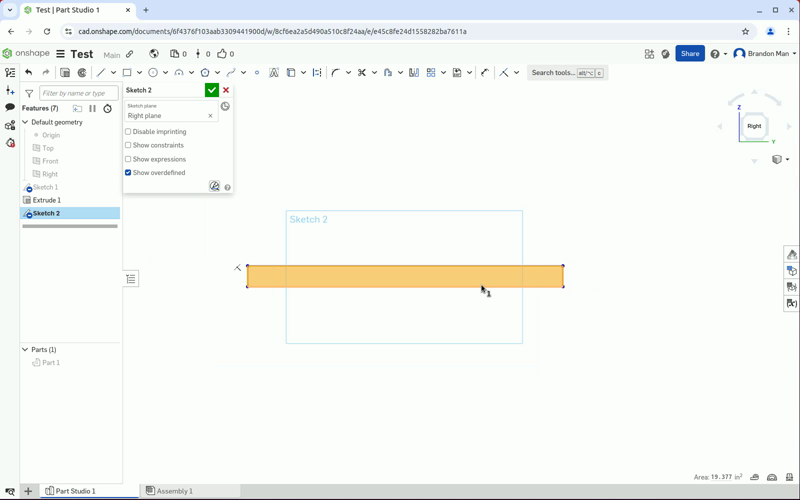
scroll(-6)
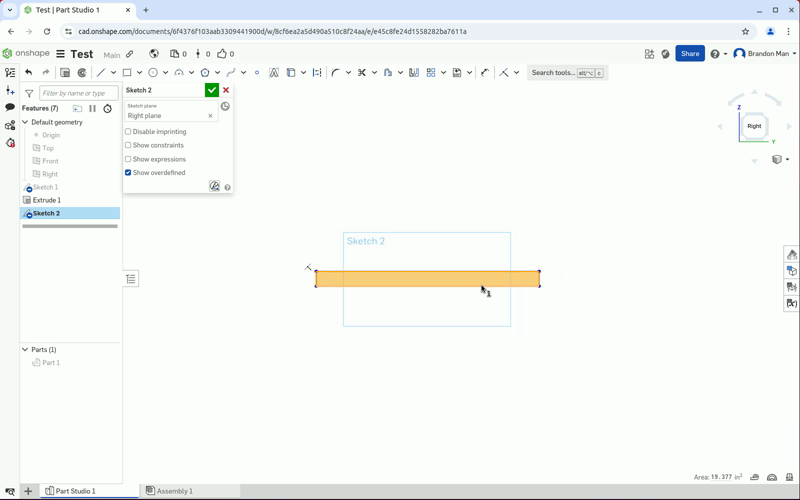
scroll(-6)
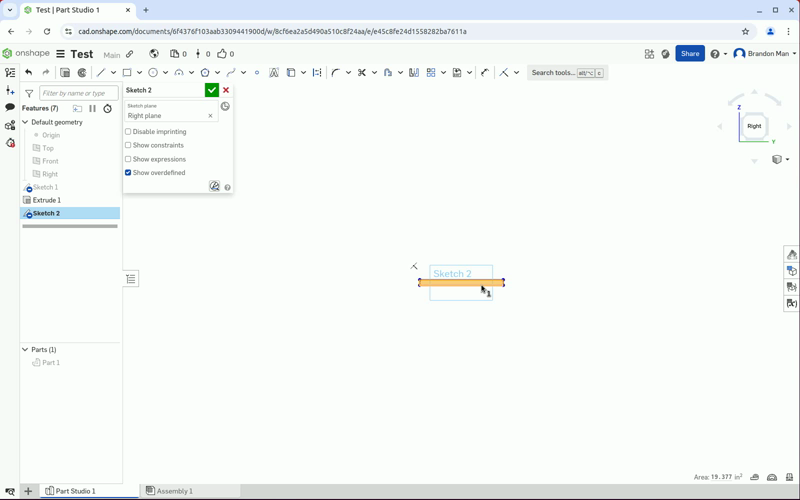
mouse_move(73, 352)
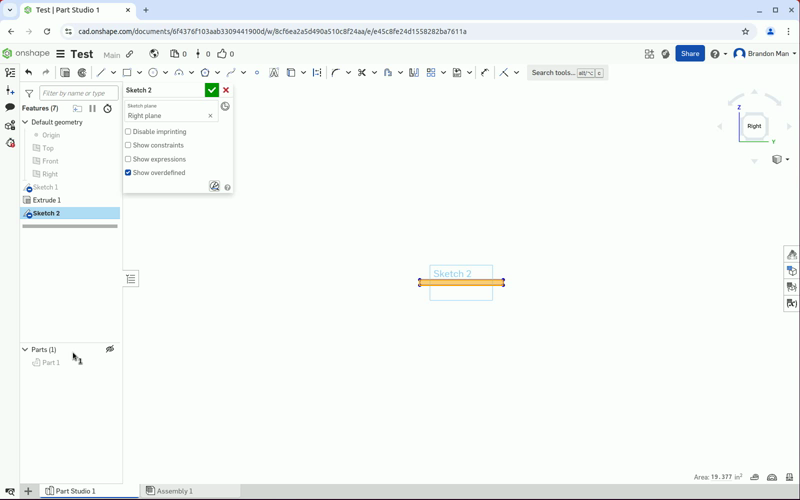
key(shift+y)
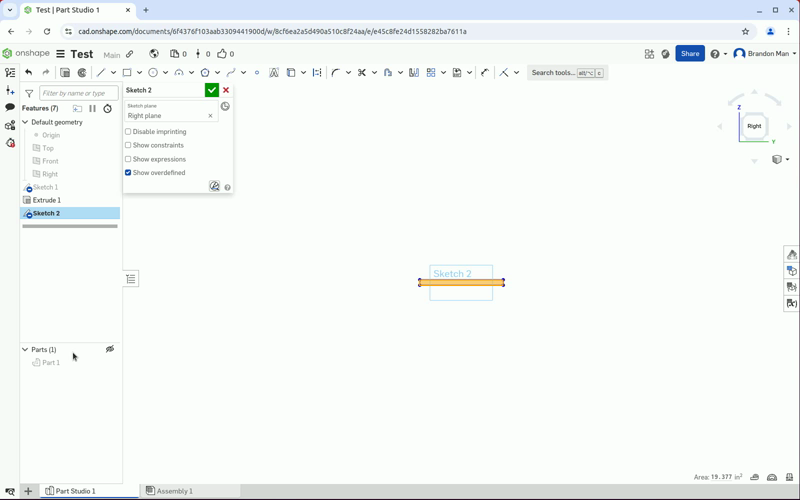
key(shift+e)
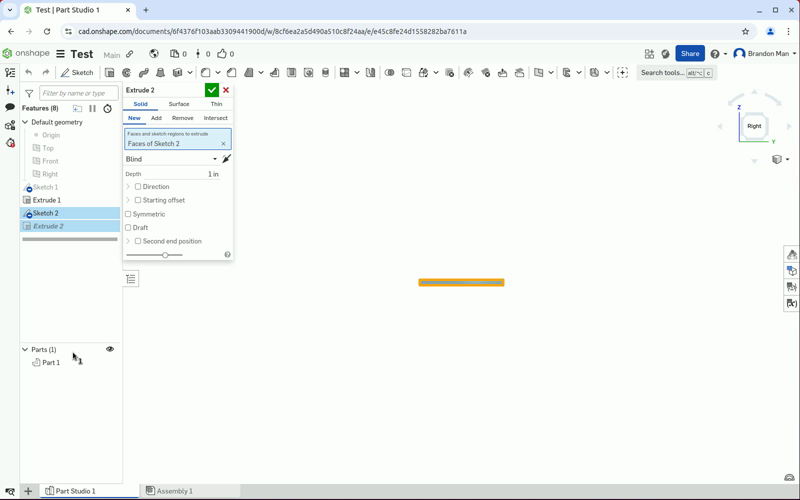
mouse_move(143, 106)
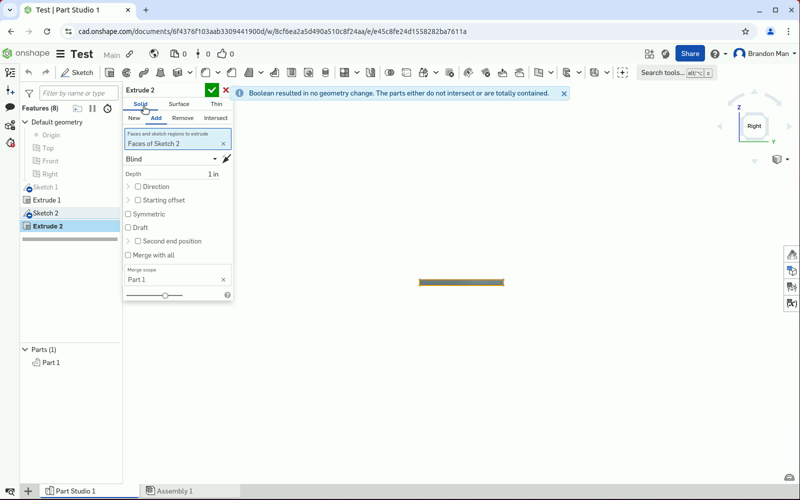
click(143, 106)
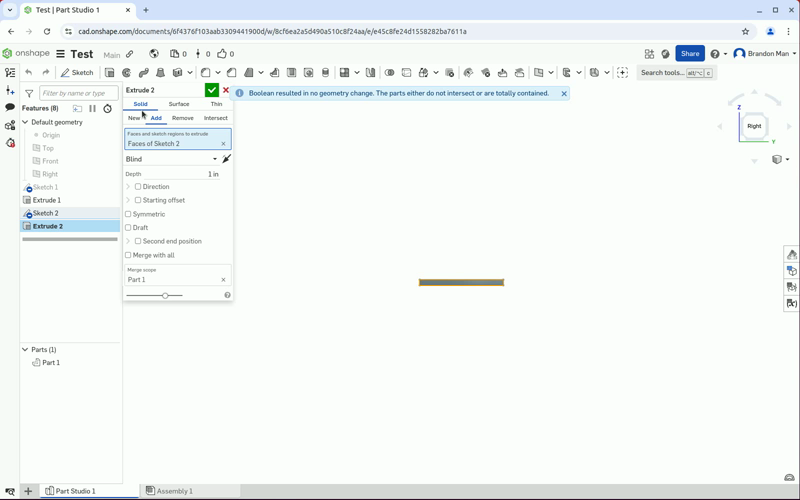
mouse_move(137, 120)
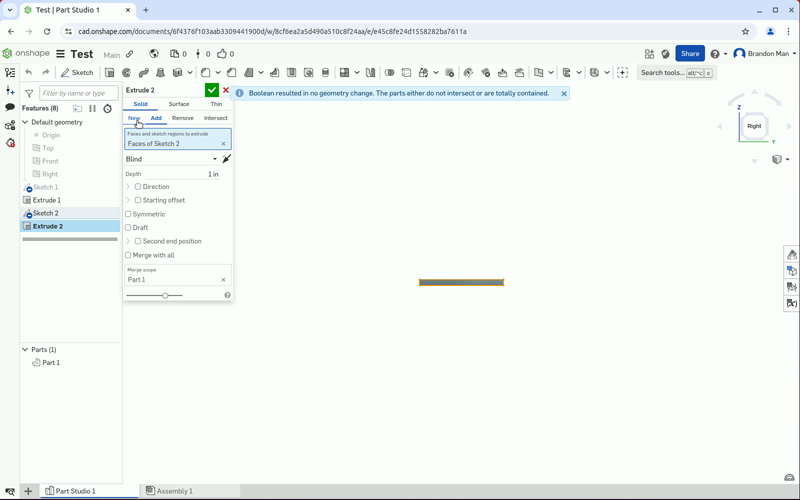
click(137, 120)
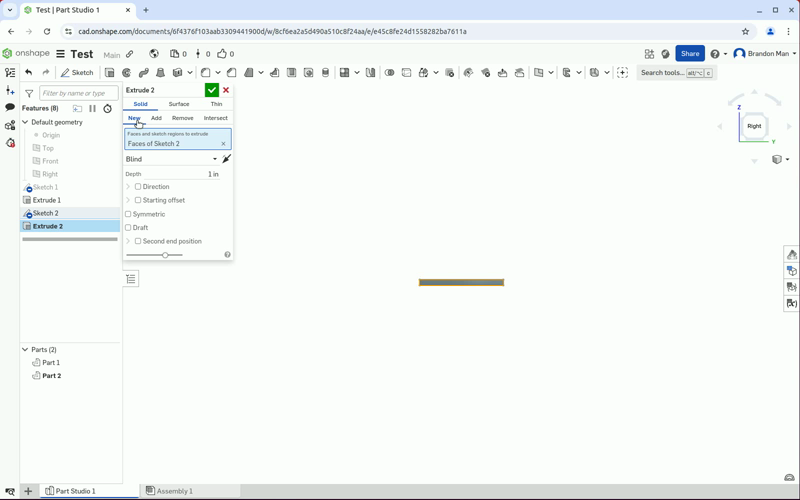
key(tab, 4)
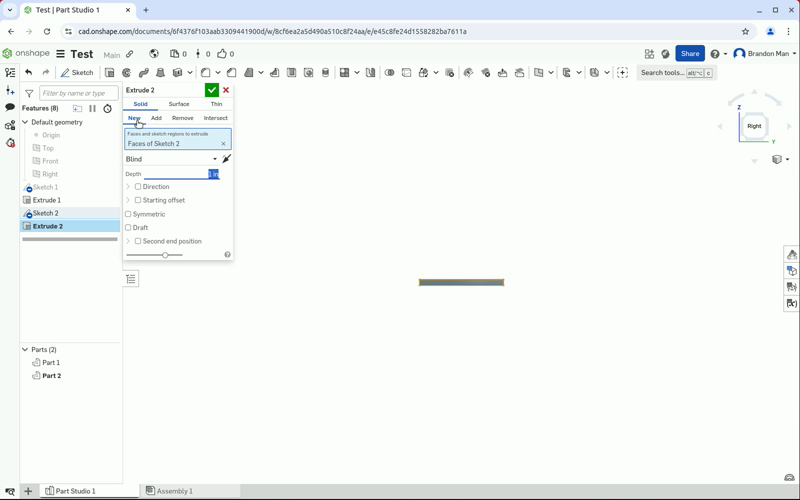
text(46.216)
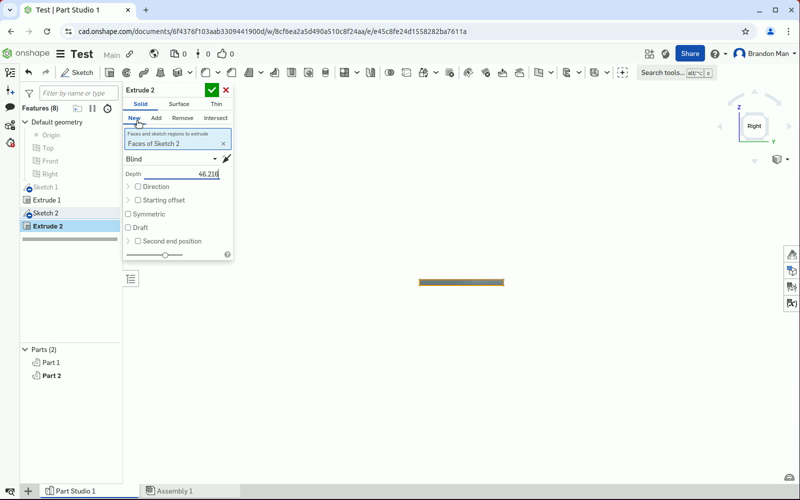
key(tab, 3)
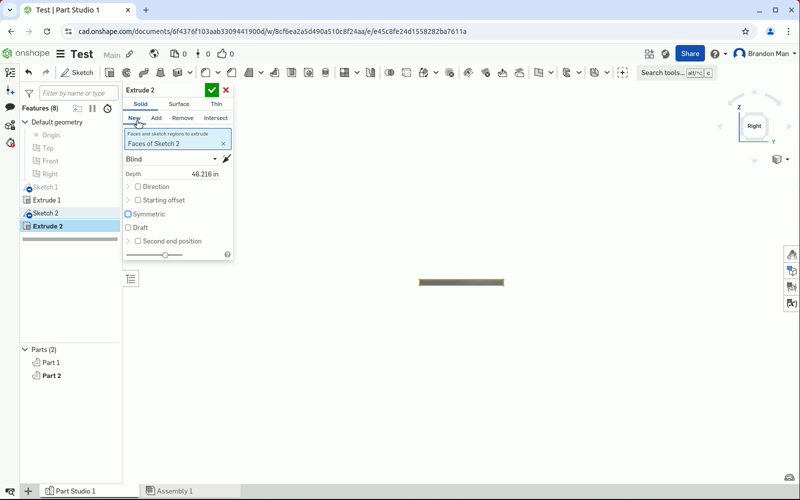
key(space)
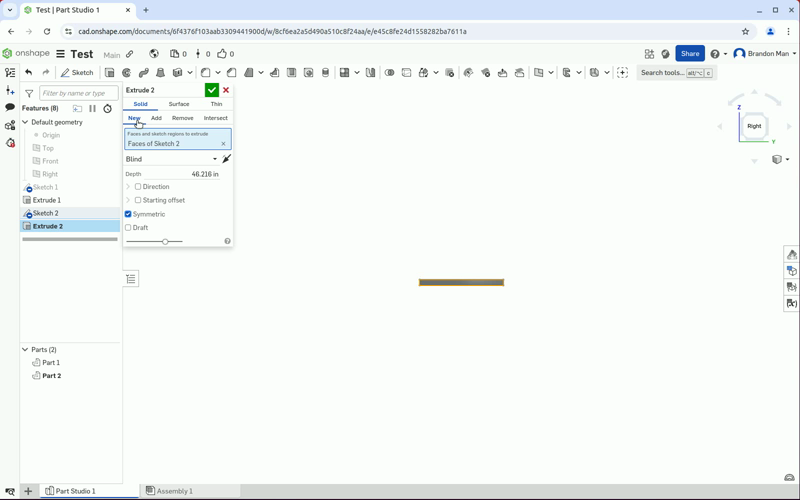
key(enter)
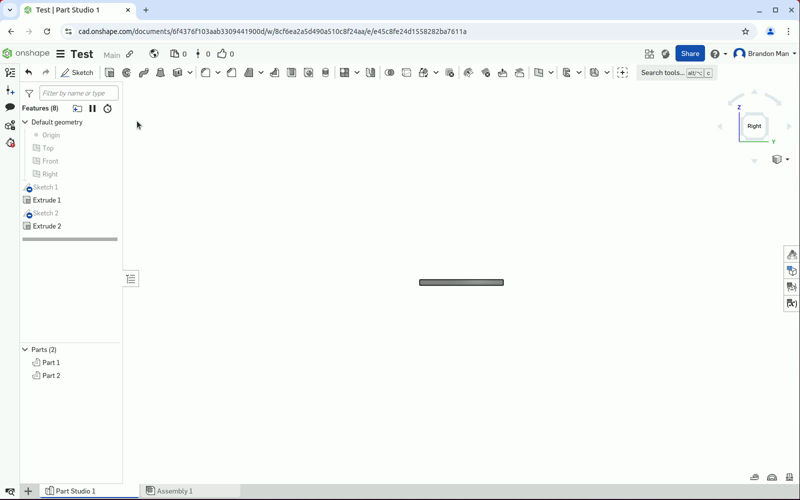
key(shift+h)
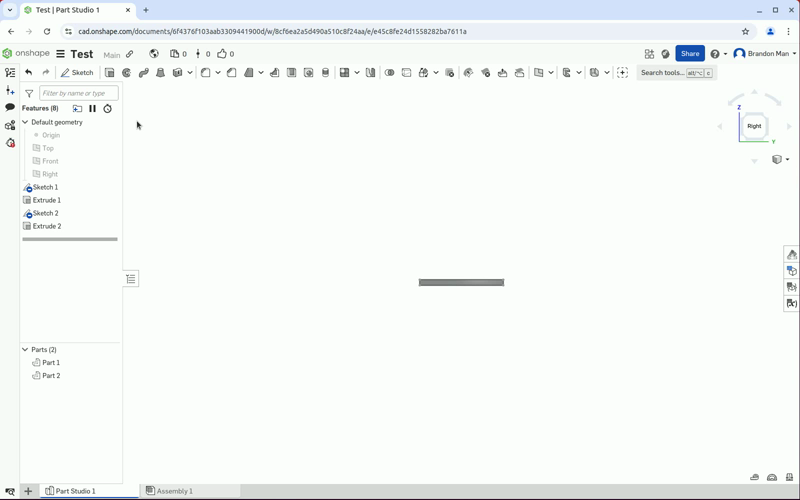
key(shift+h)
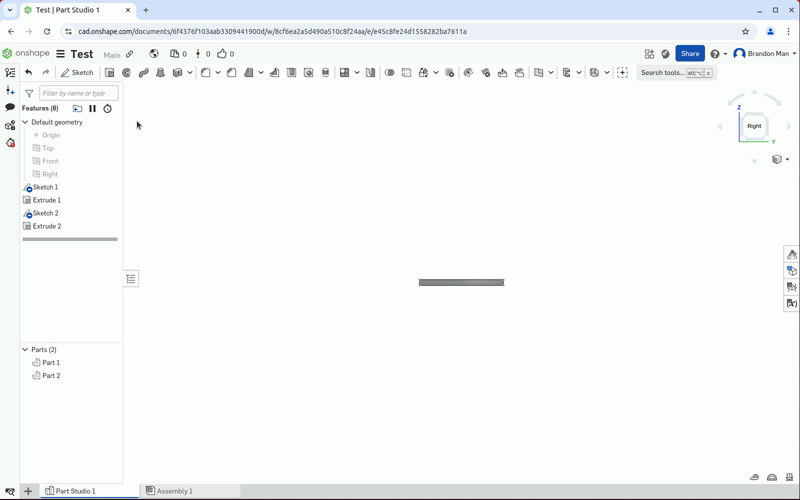
key(shift+7)
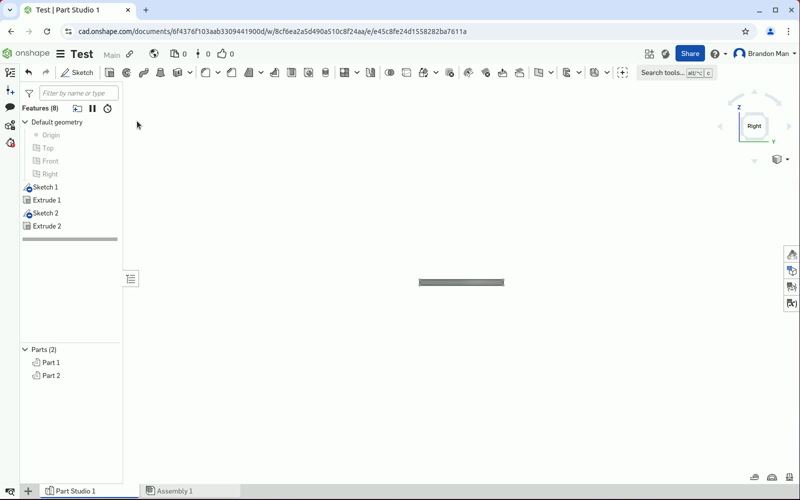
key(right, 2)
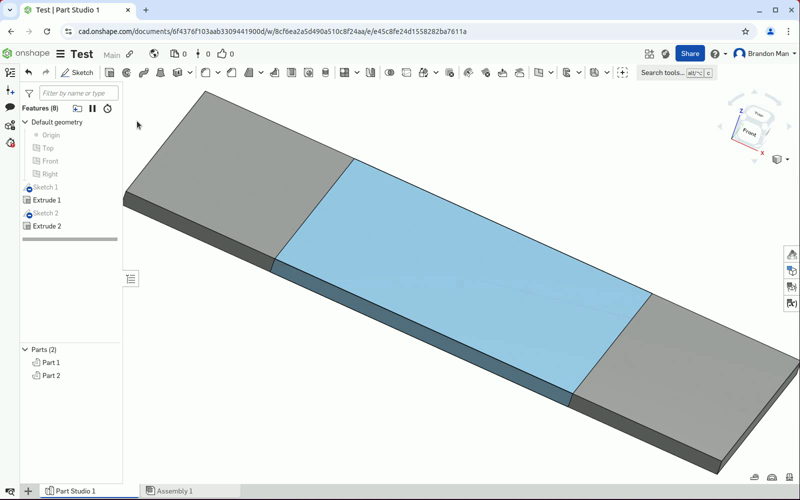
key(down, 2)
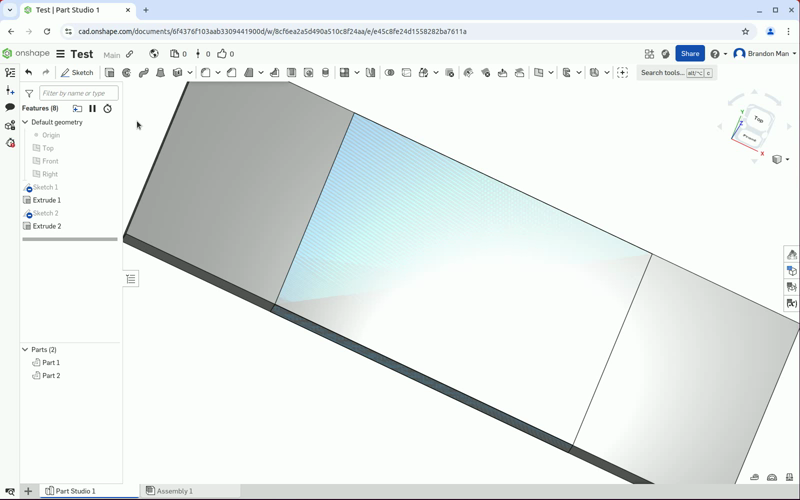
key(up, 2)
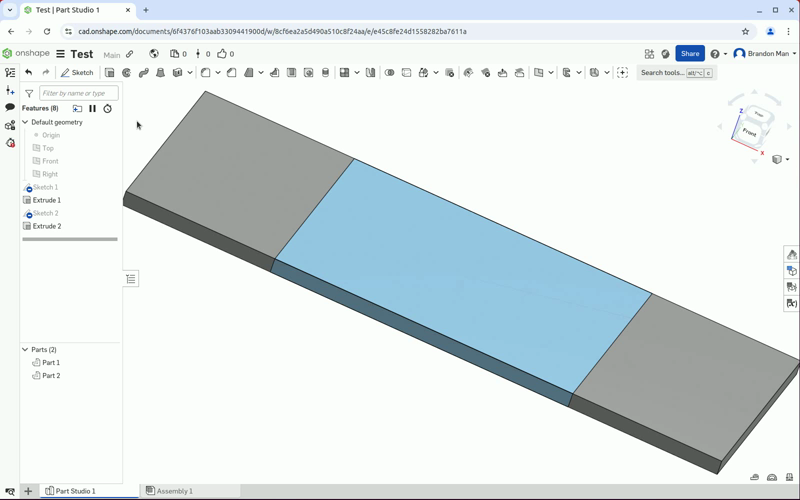
key(left, 2)
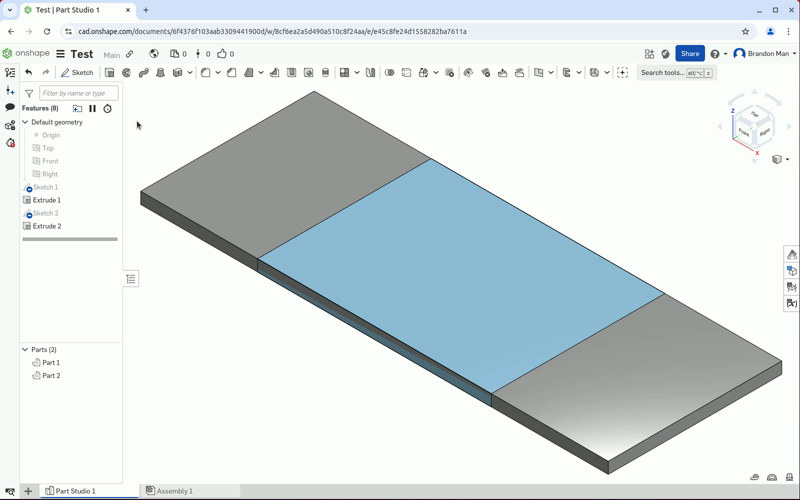
mouse_move(73, 189)
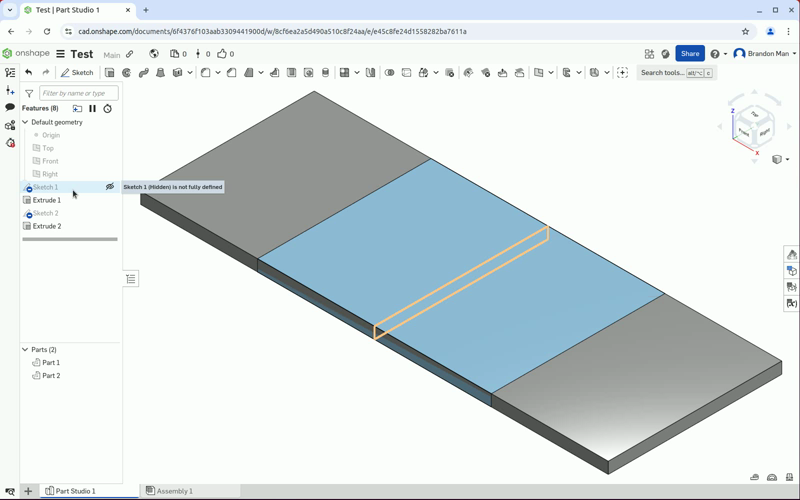
click(73, 189)